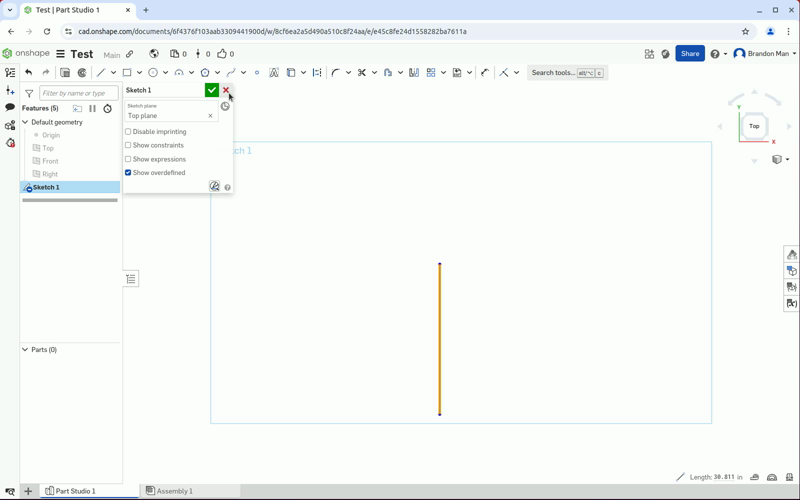
key(shift+h)
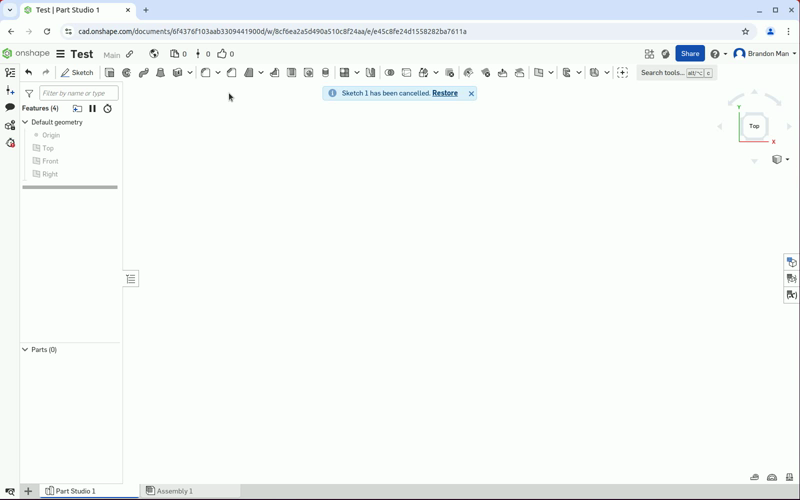
mouse_move(73, 352)
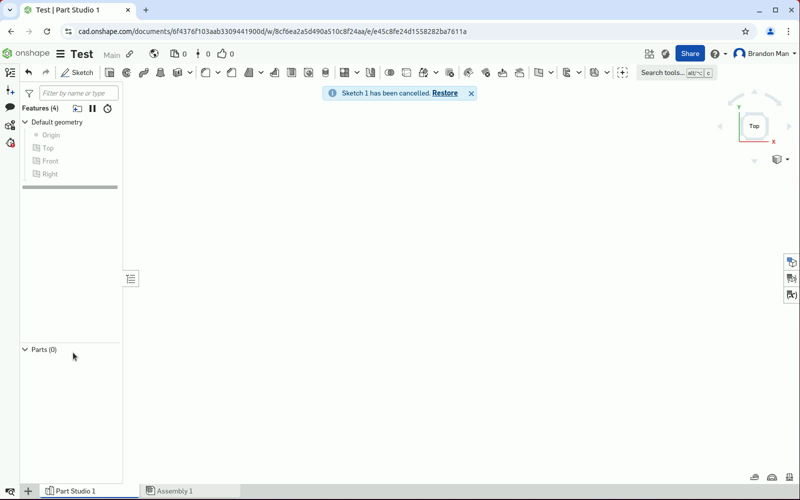
key(y)
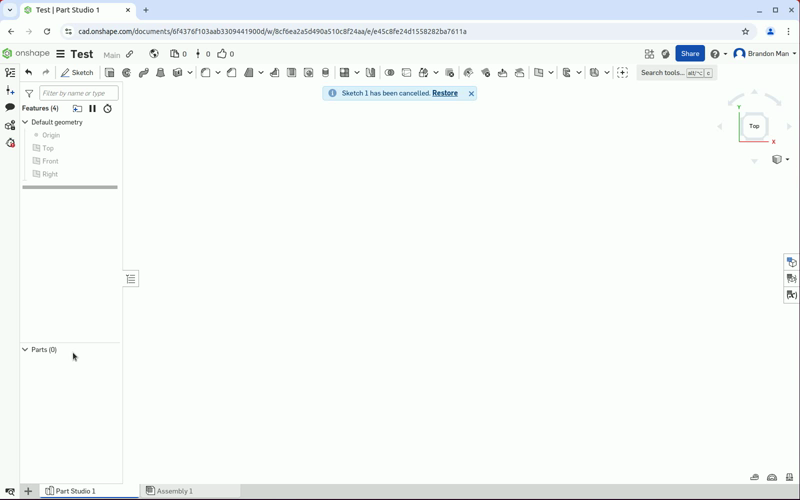
key(shift+p)
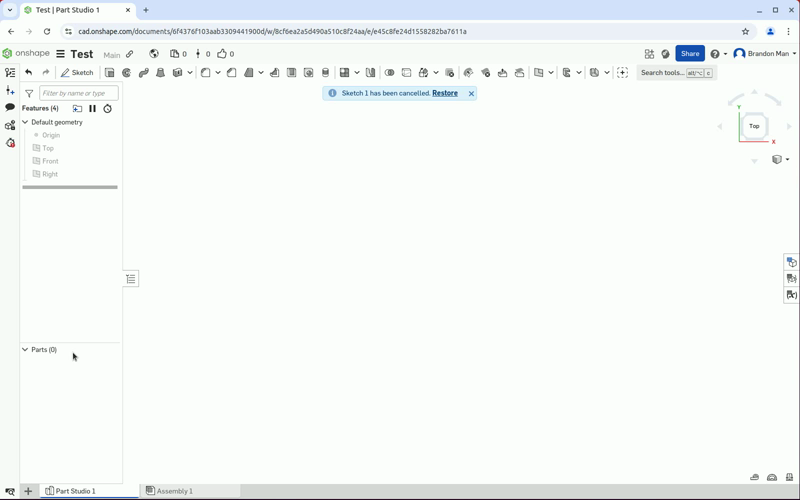
key(space)
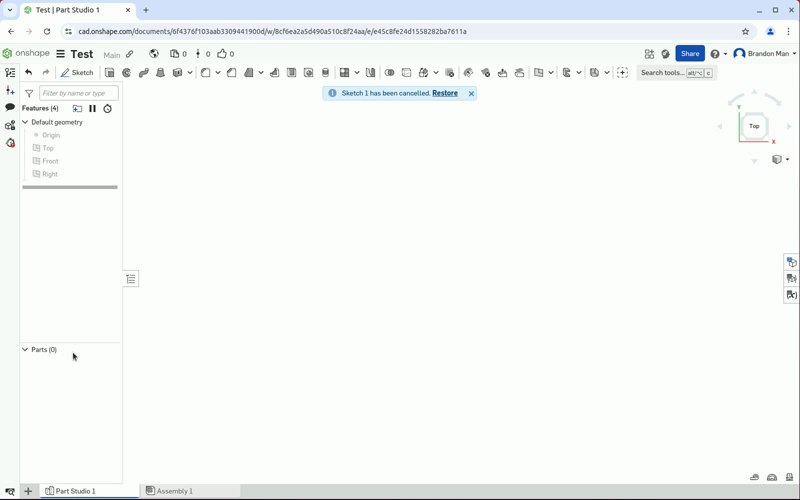
key_down(shift)
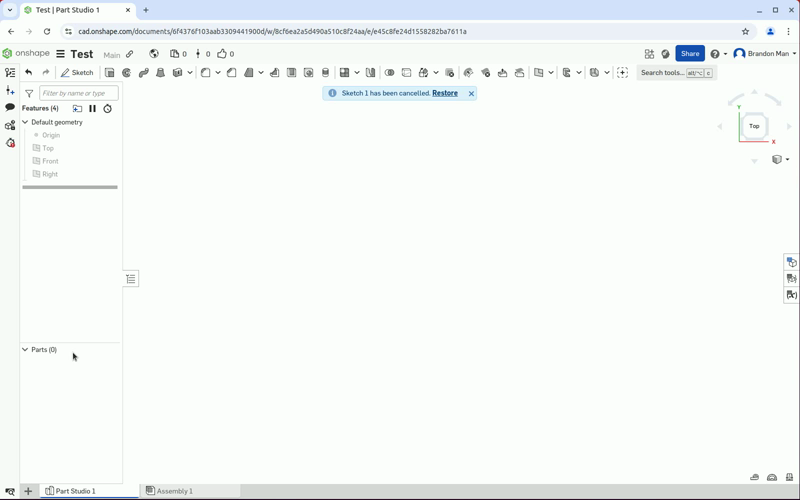
key(up)
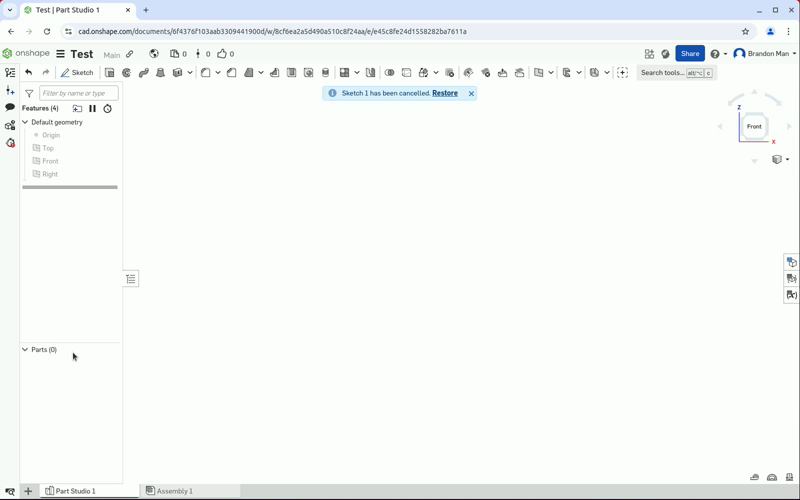
key_up(shift)
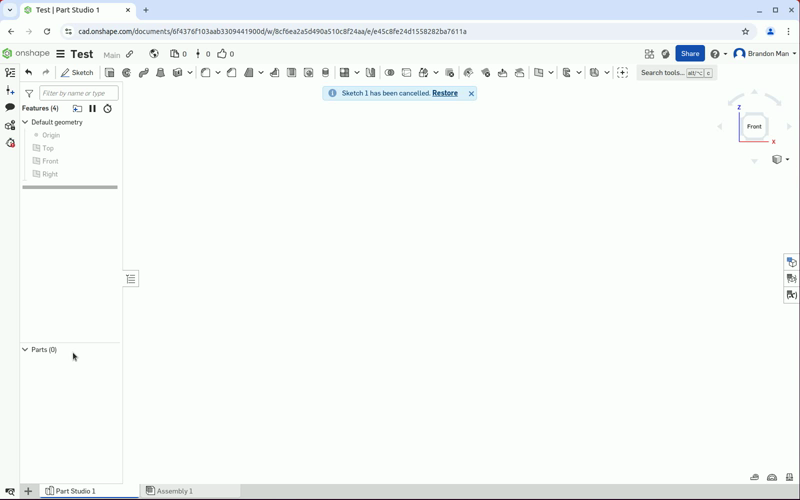
mouse_move(73, 352)
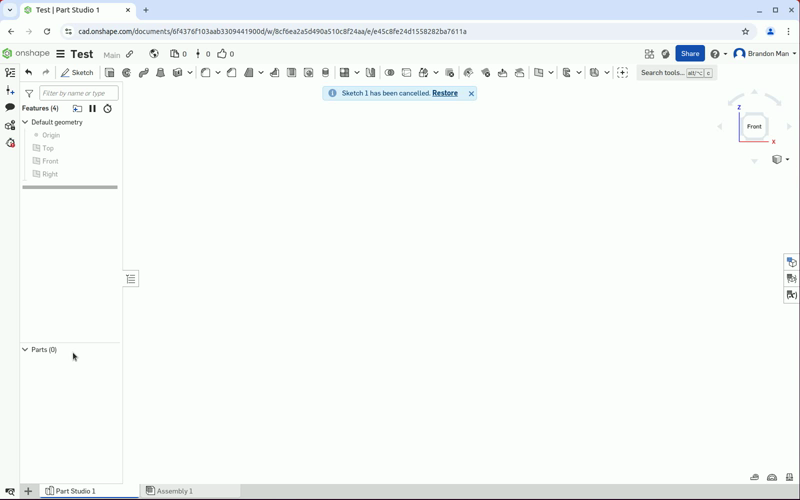
key(shift+y)
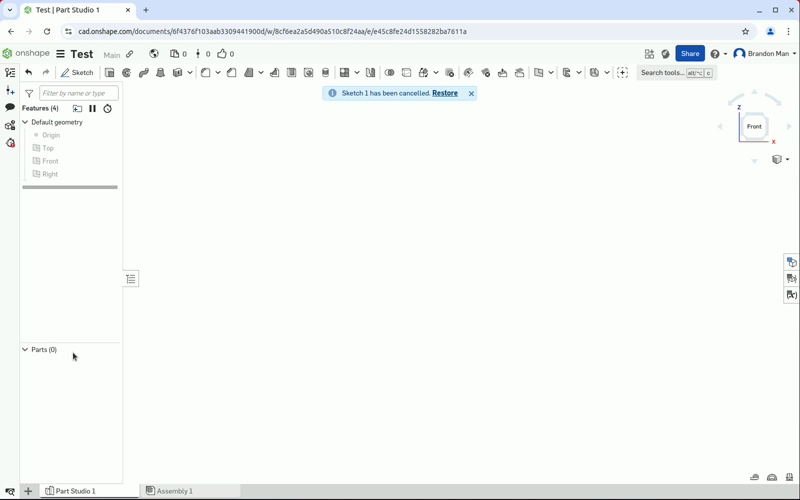
key(shift+s)
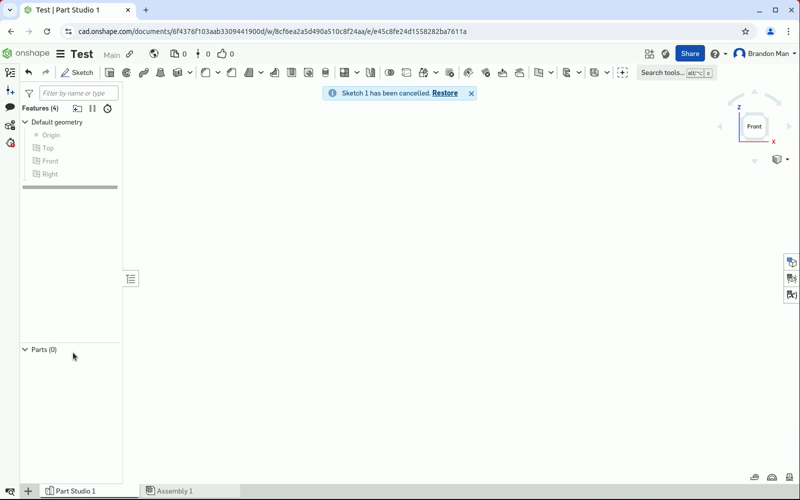
mouse_move(73, 163)
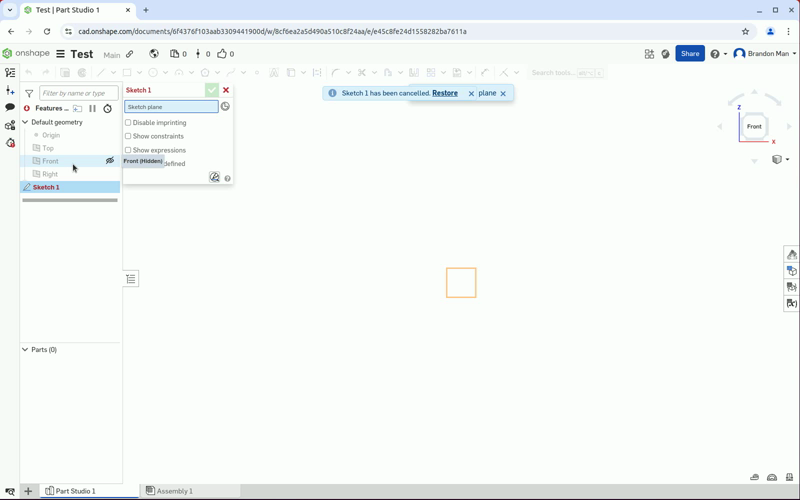
click(73, 163)
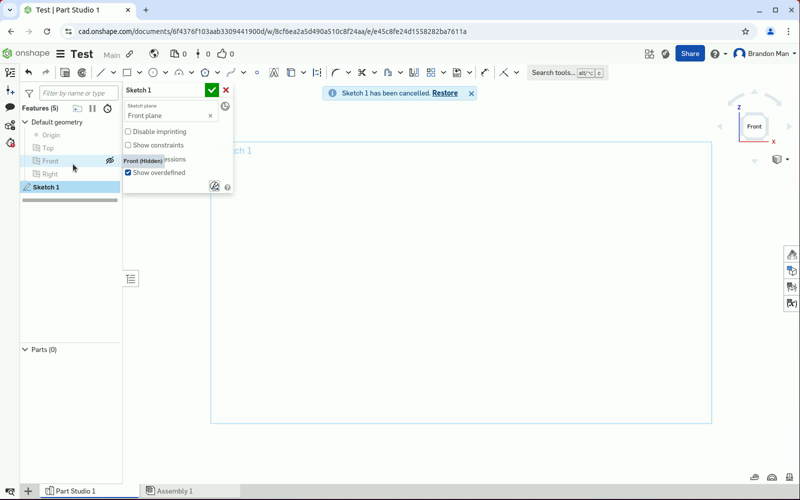
mouse_move(73, 352)
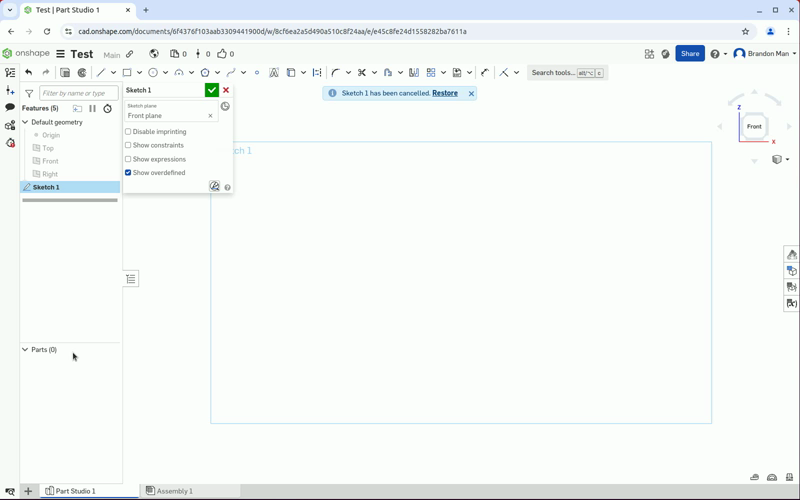
key(y)
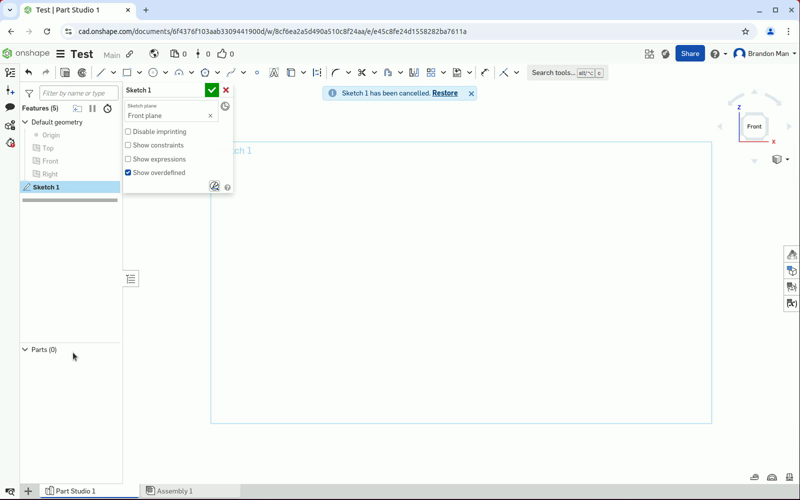
key(l)
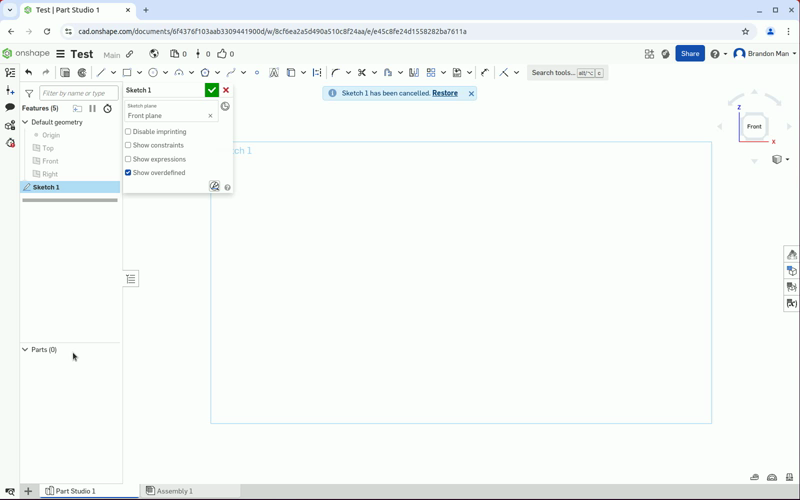
key_down(shift)
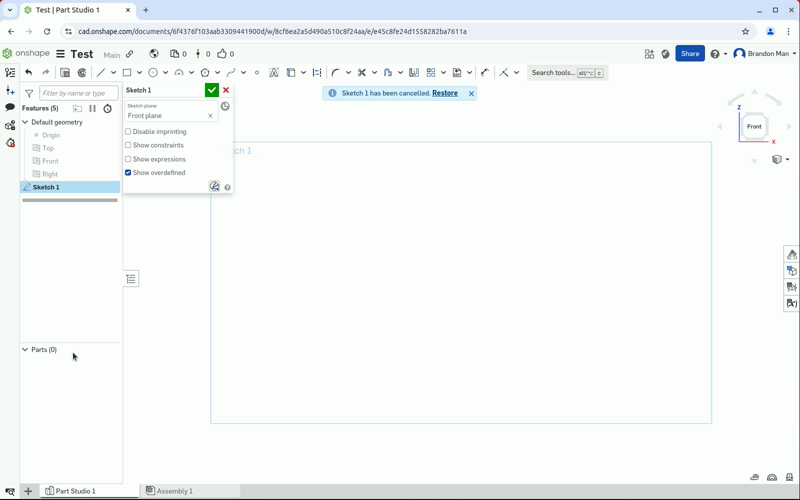
mouse_move(479, 282)
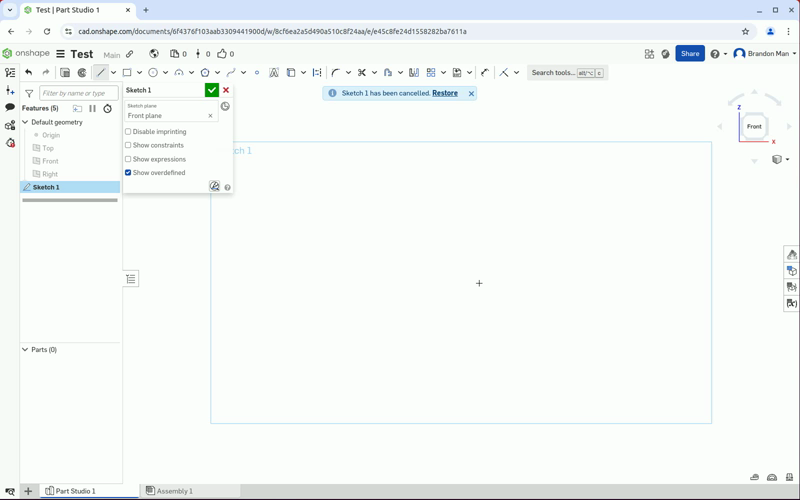
click(479, 282)
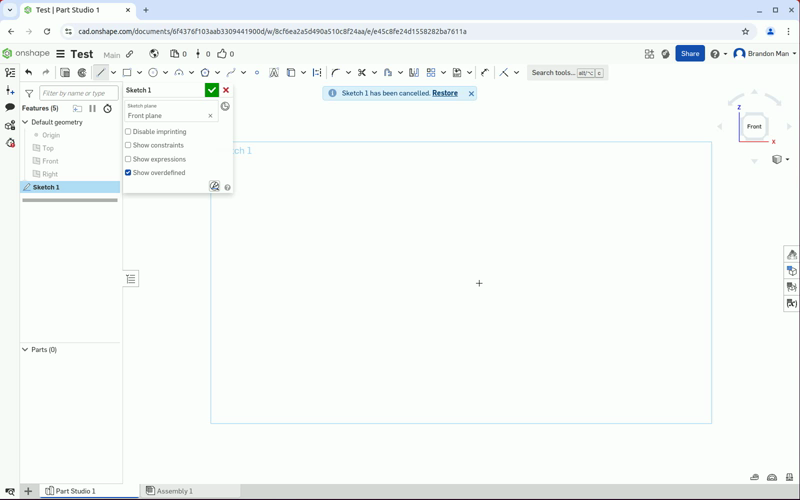
key_up(shift)
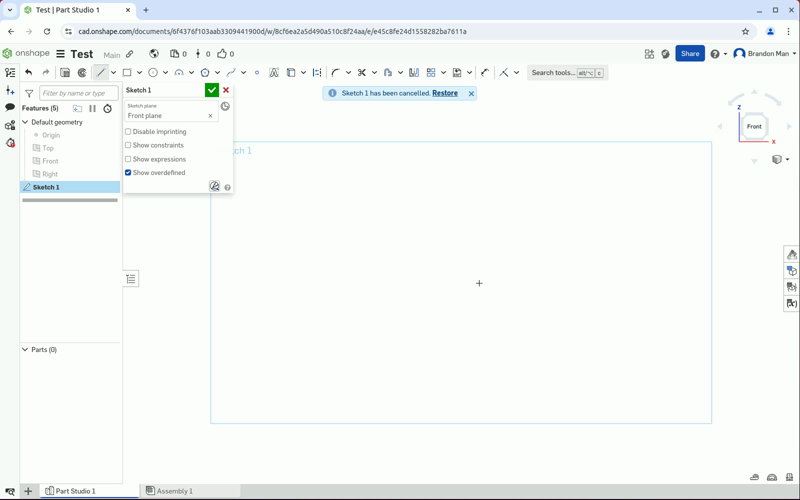
key_down(shift)
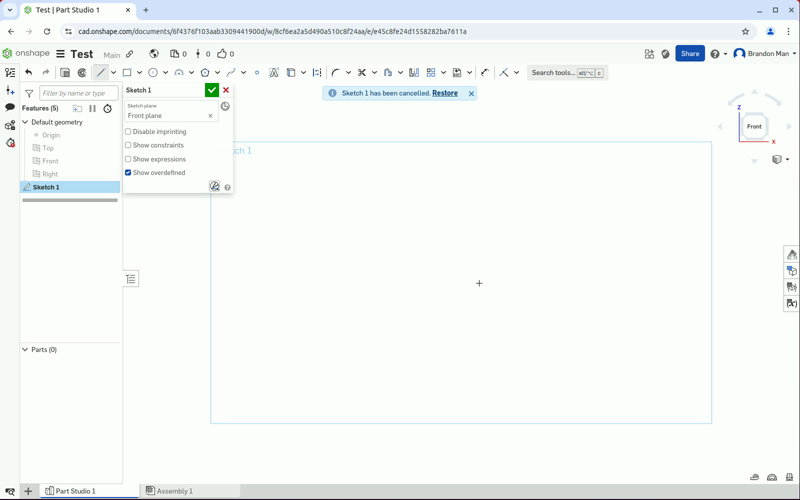
mouse_move(573, 282)
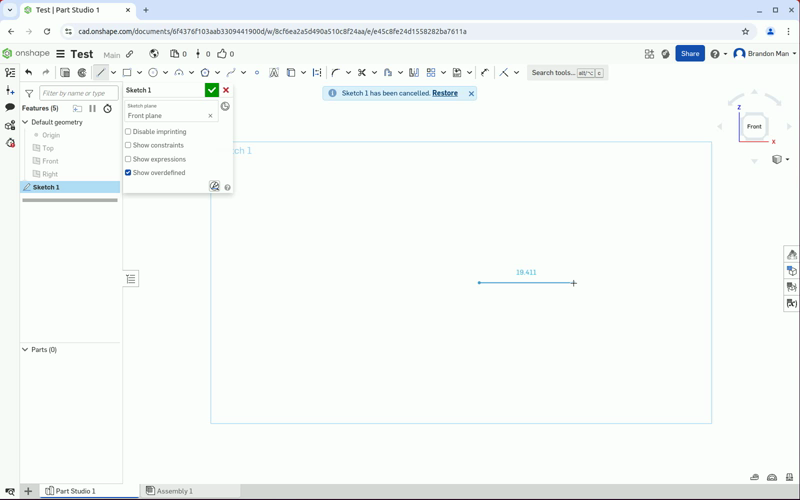
click(573, 282)
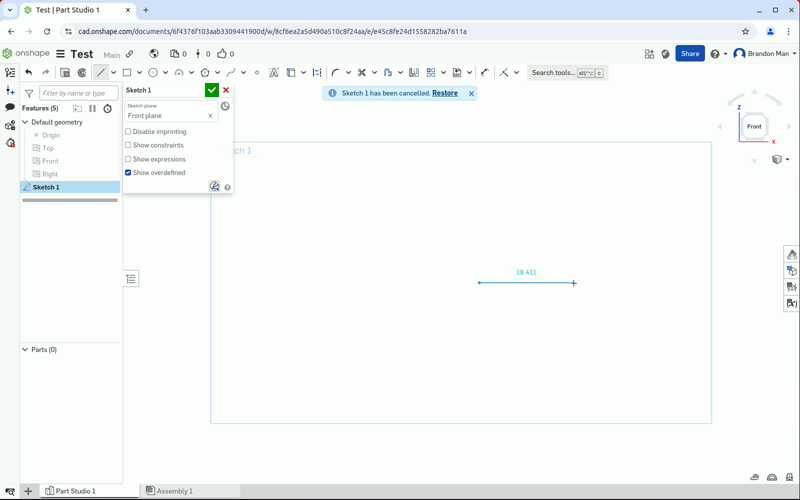
key_up(shift)
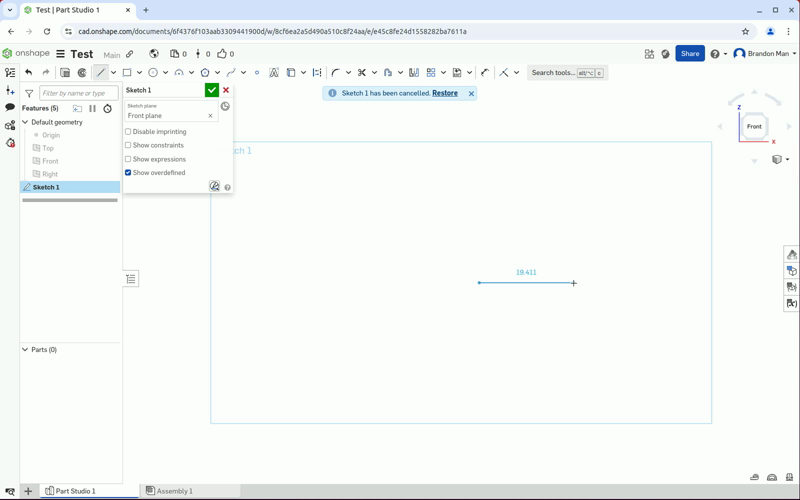
key_down(shift)
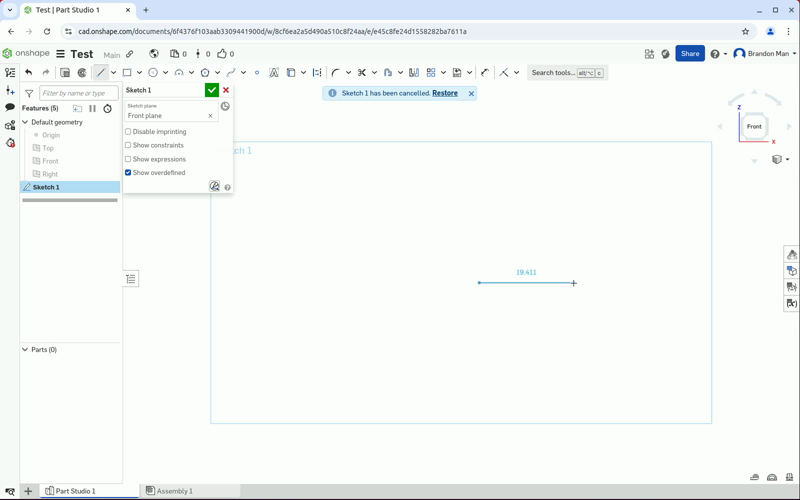
mouse_move(589, 282)
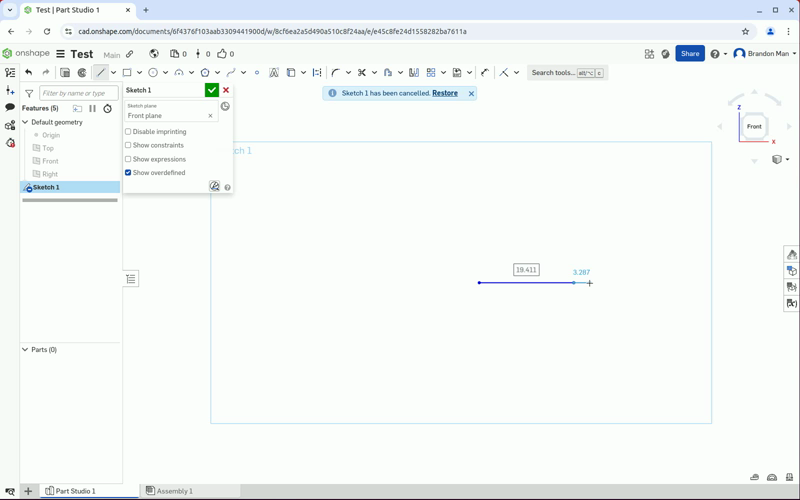
mouse_move(573, 245)
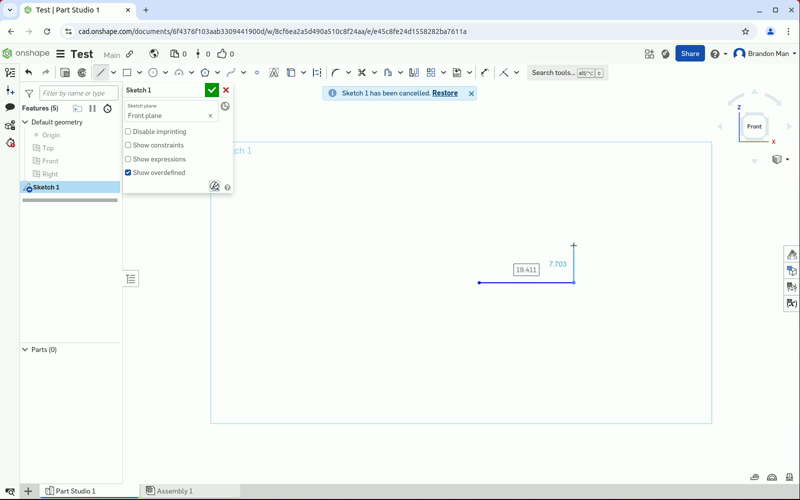
click(573, 245)
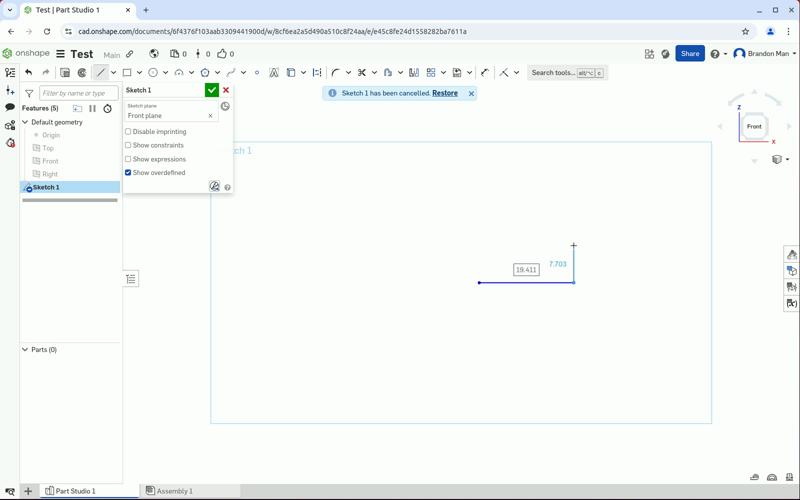
key_up(shift)
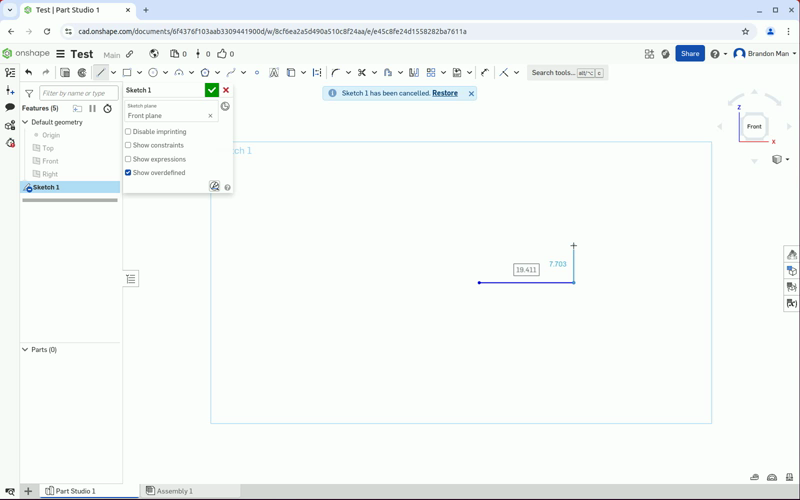
key_down(shift)
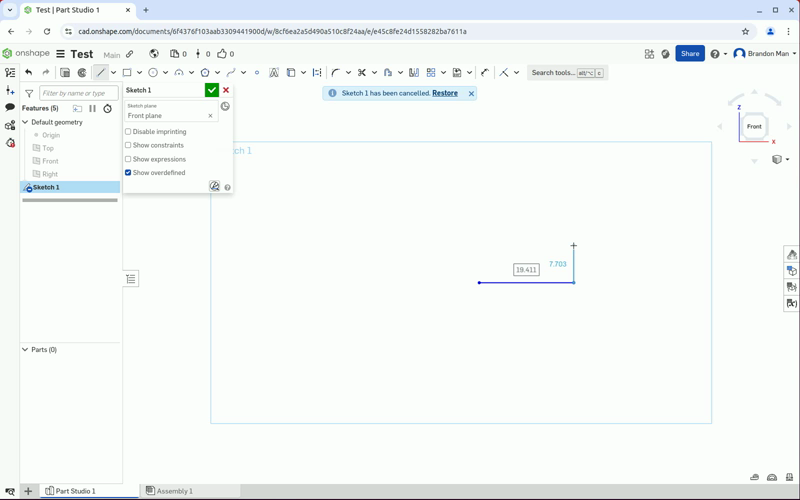
mouse_move(479, 245)
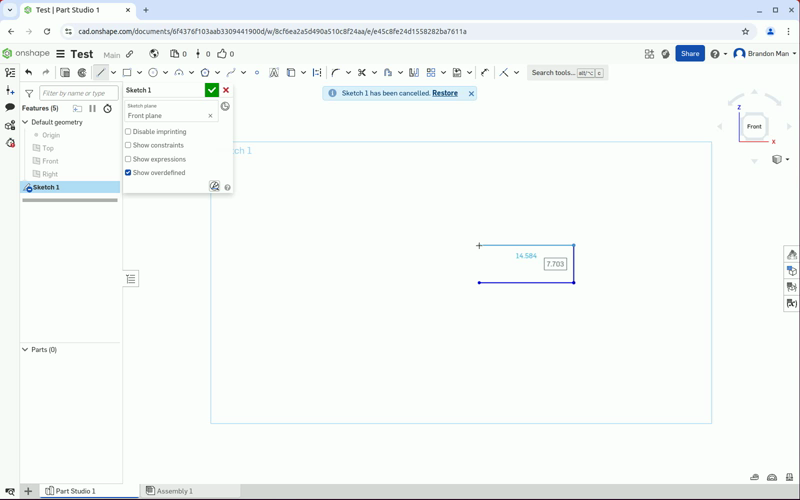
click(479, 245)
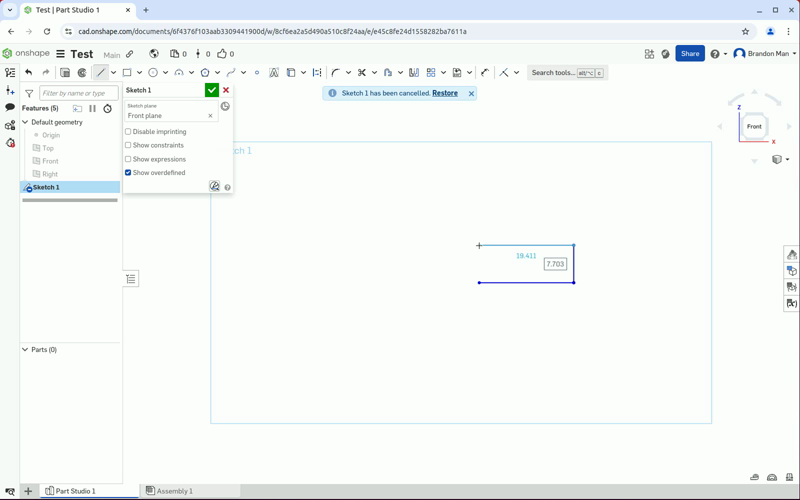
key_up(shift)
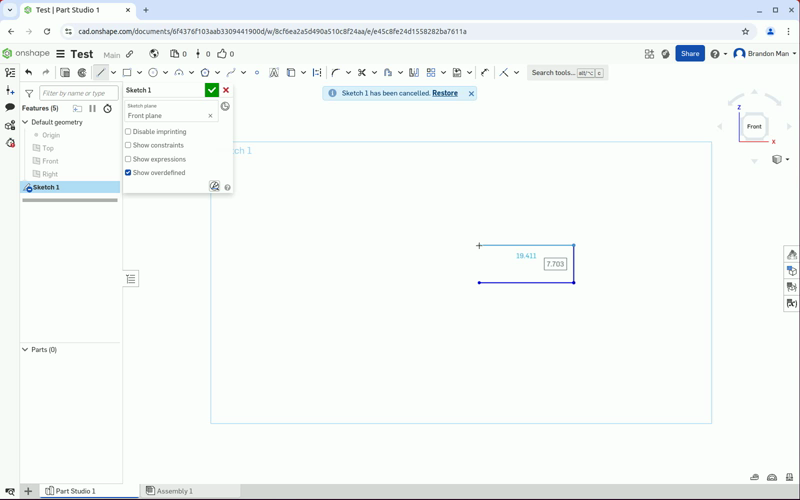
mouse_move(509, 245)
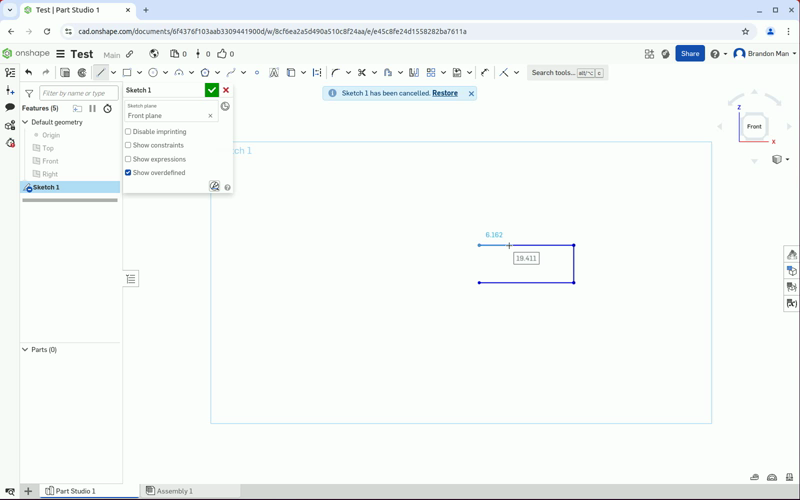
key_down(shift)
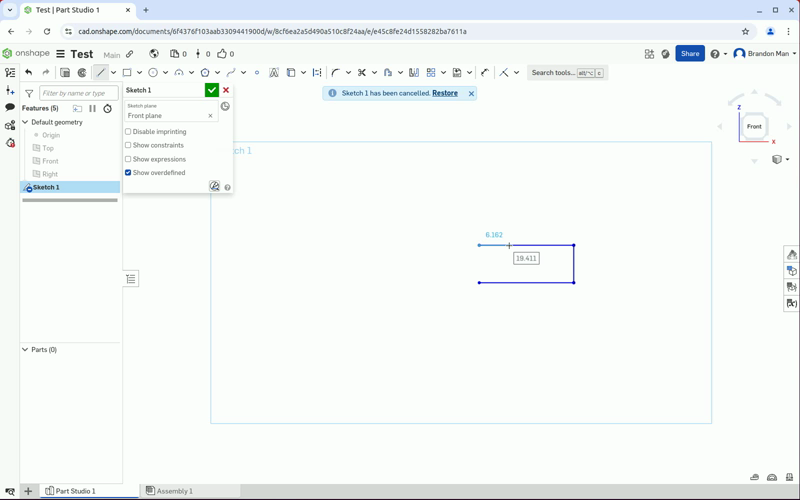
mouse_move(479, 282)
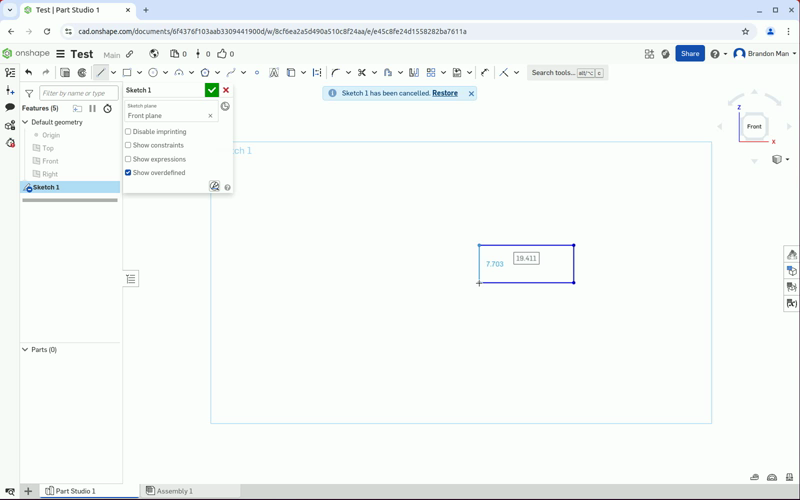
key_up(shift)
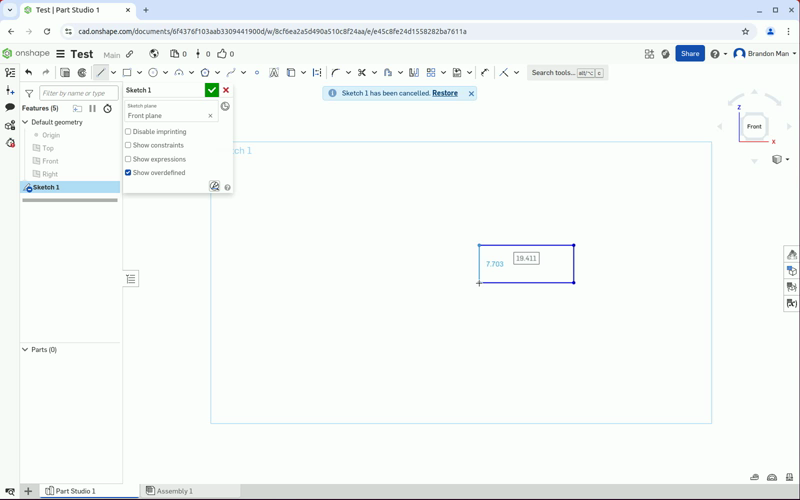
click(479, 282)
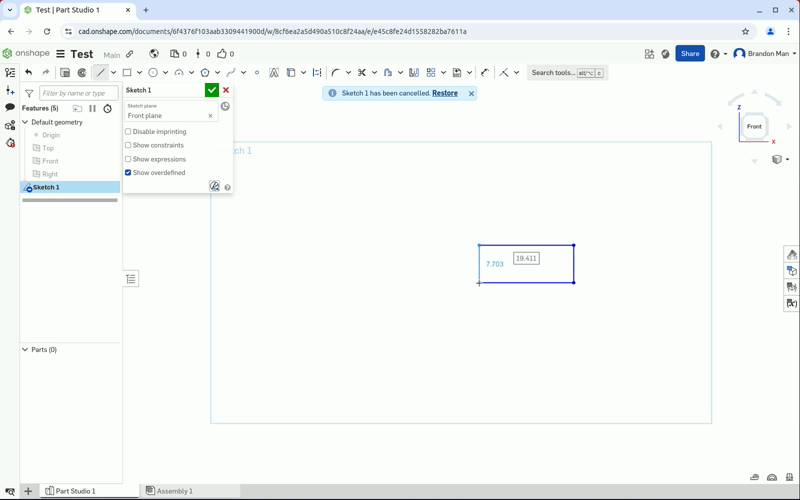
key(esc)
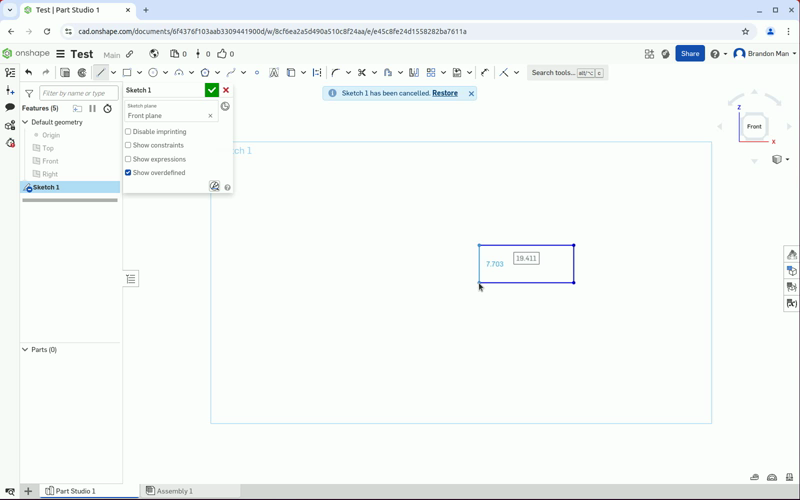
mouse_move(497, 250)
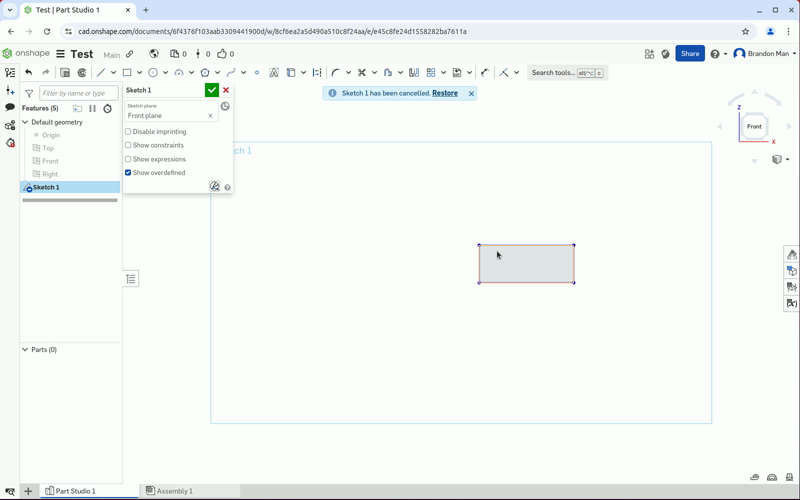
click(497, 250)
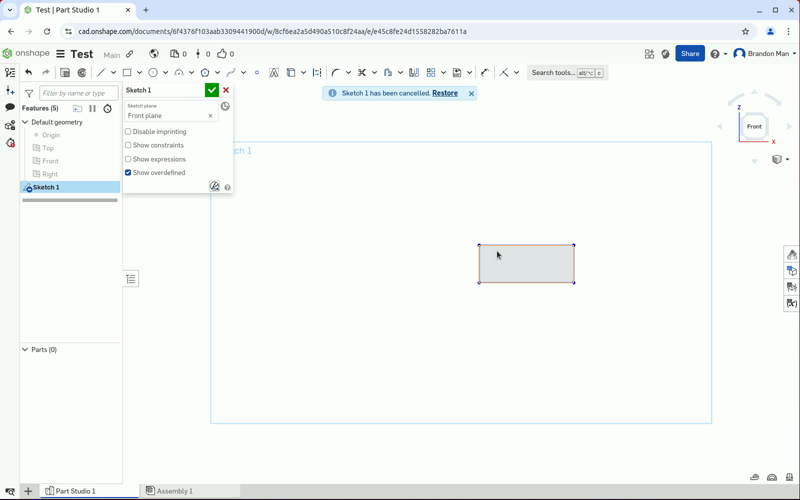
mouse_move(73, 352)
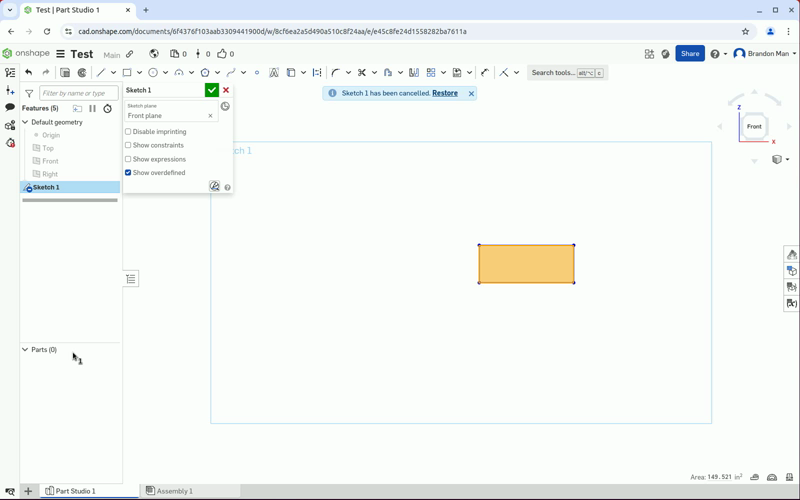
key(shift+y)
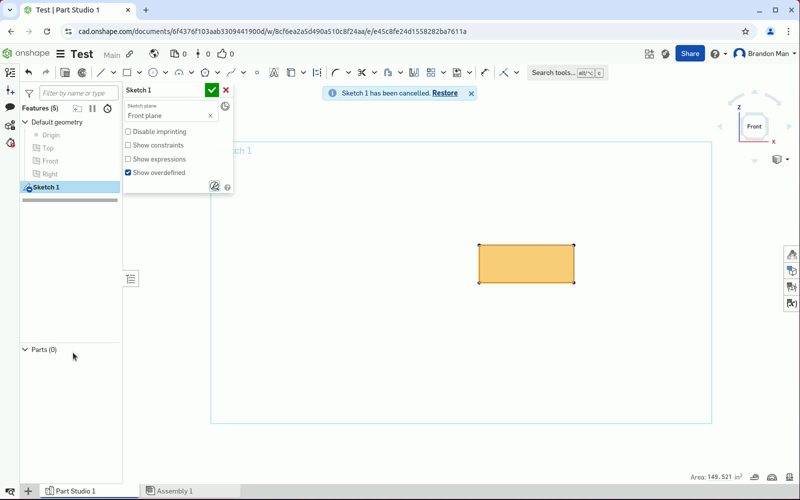
key(shift+e)
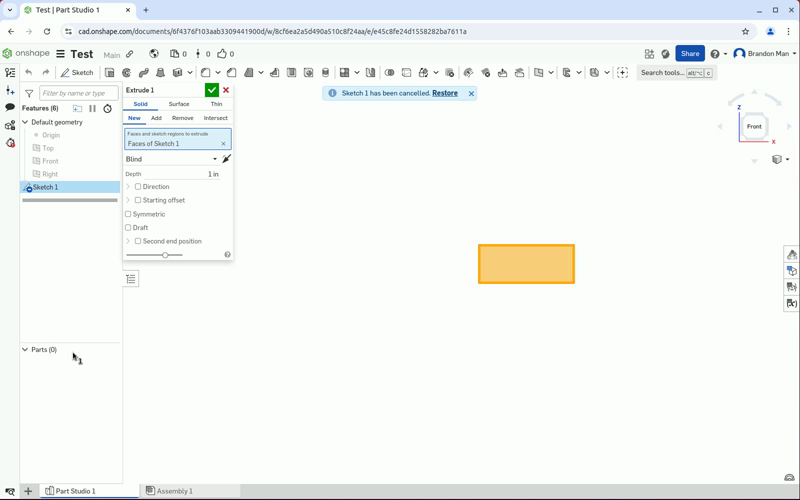
mouse_move(143, 106)
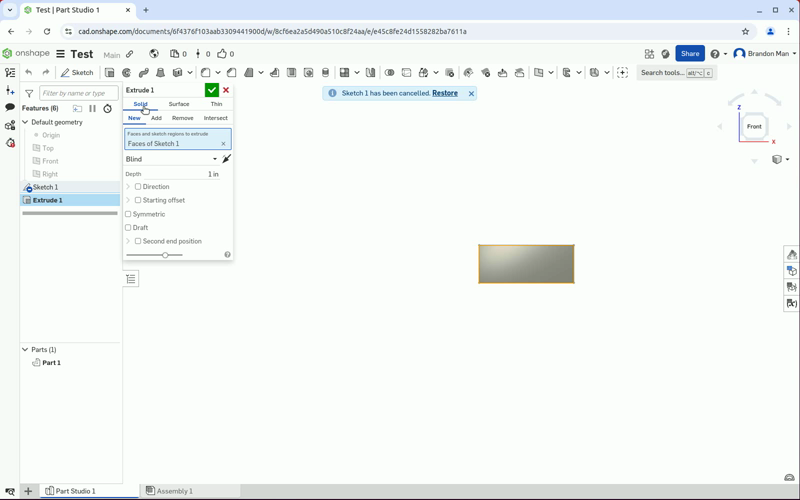
click(143, 106)
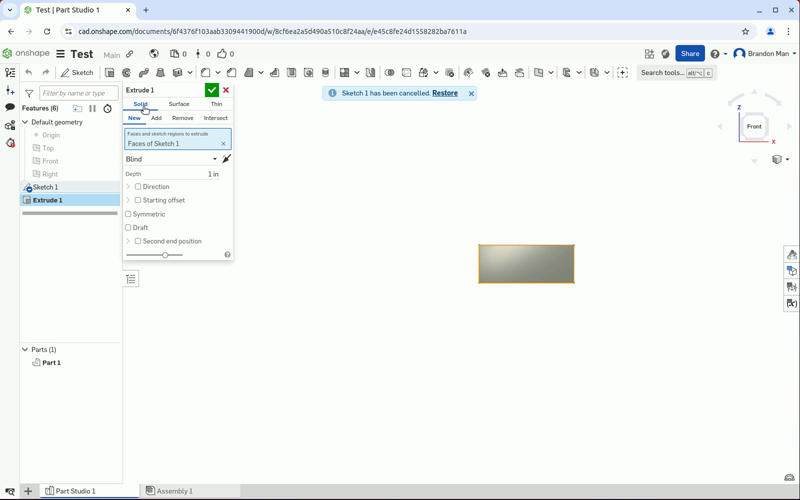
mouse_move(137, 120)
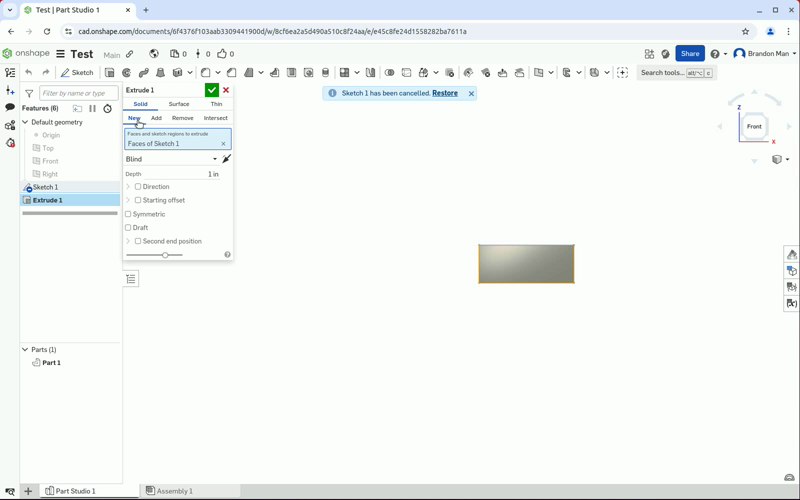
click(137, 120)
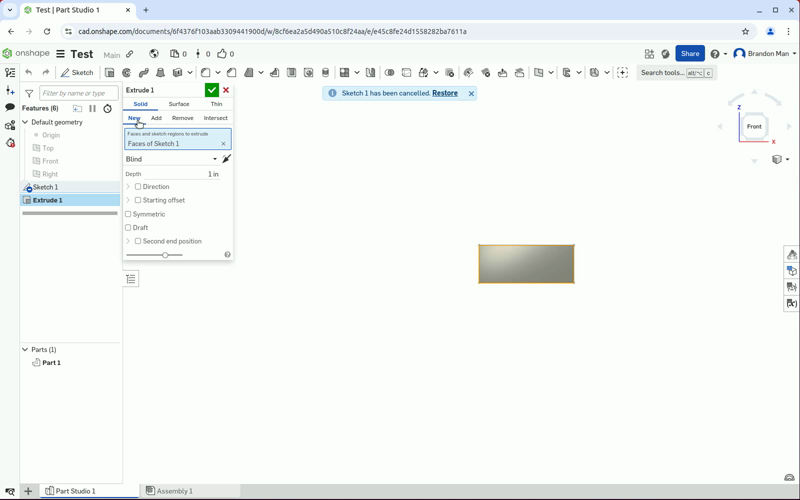
key(tab, 4)
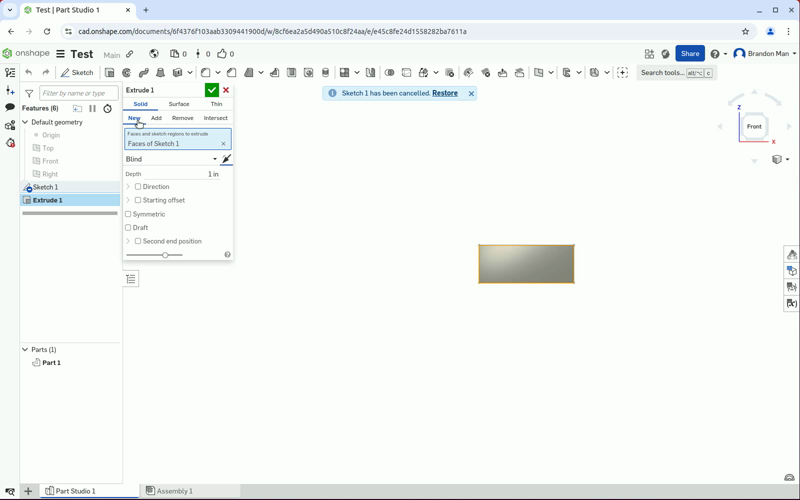
text(-11.554)
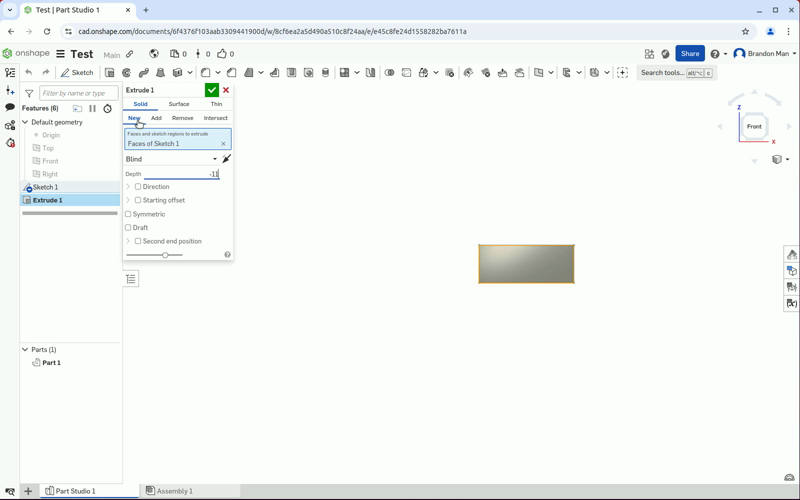
key(enter)
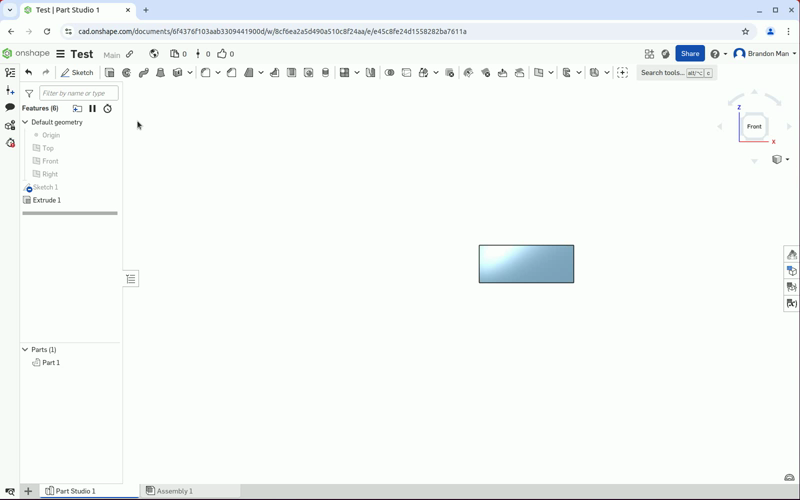
key(shift+h)
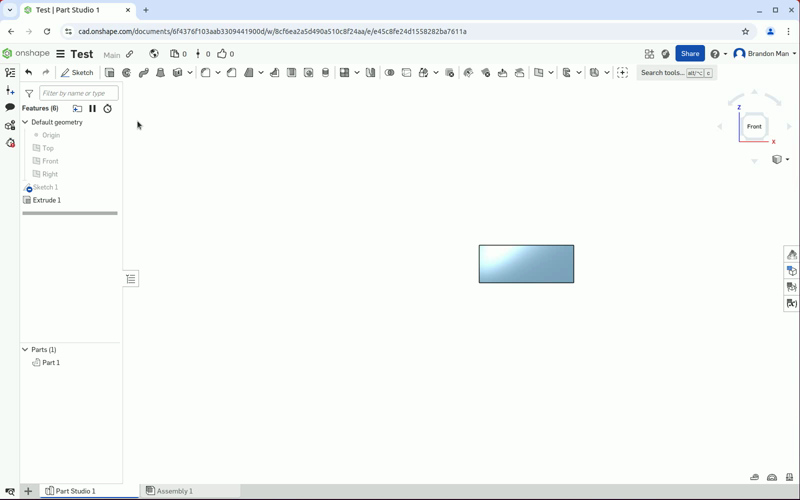
key(shift+h)
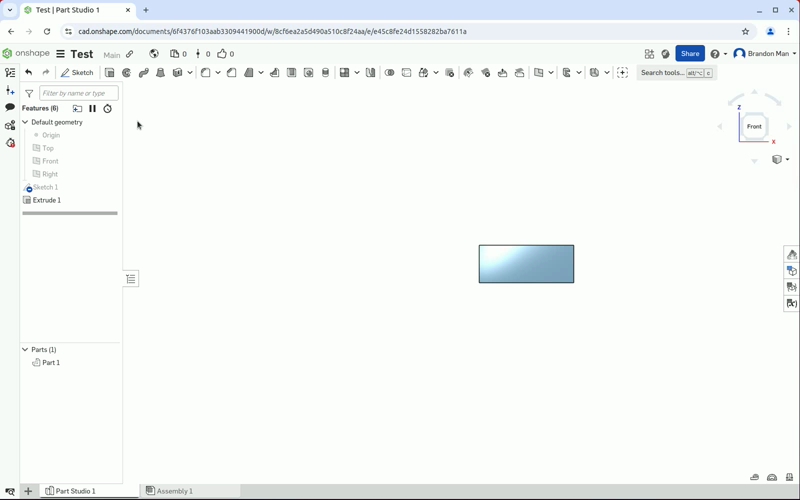
mouse_move(73, 189)
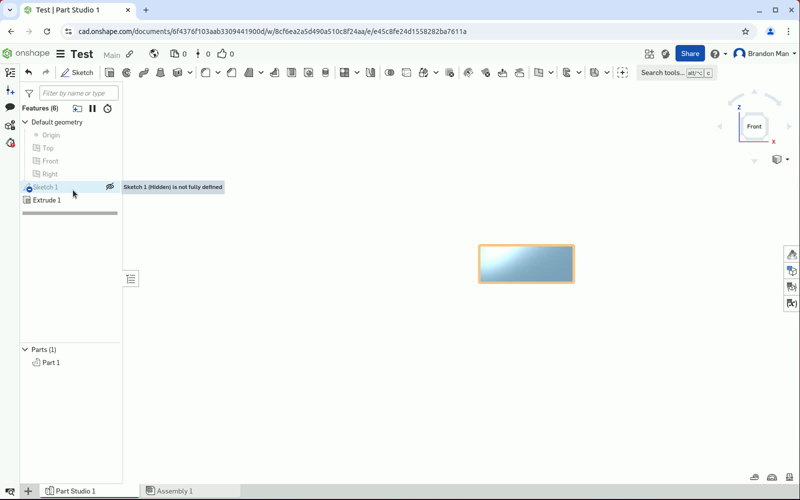
click(73, 189)
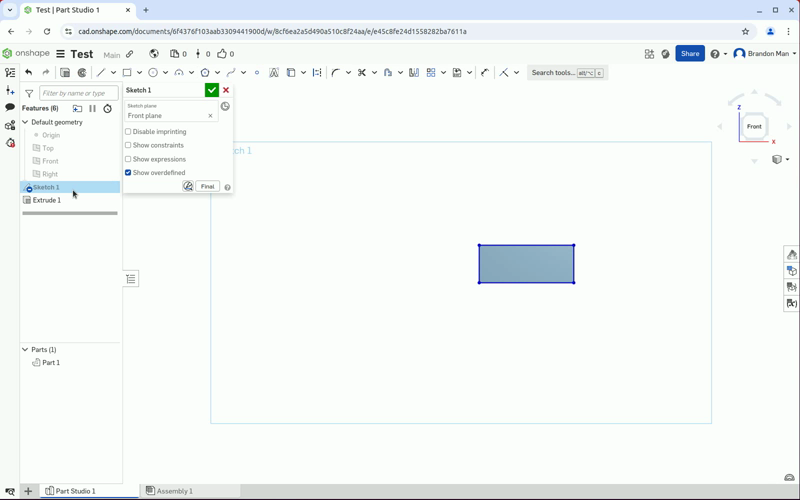
mouse_move(229, 92)
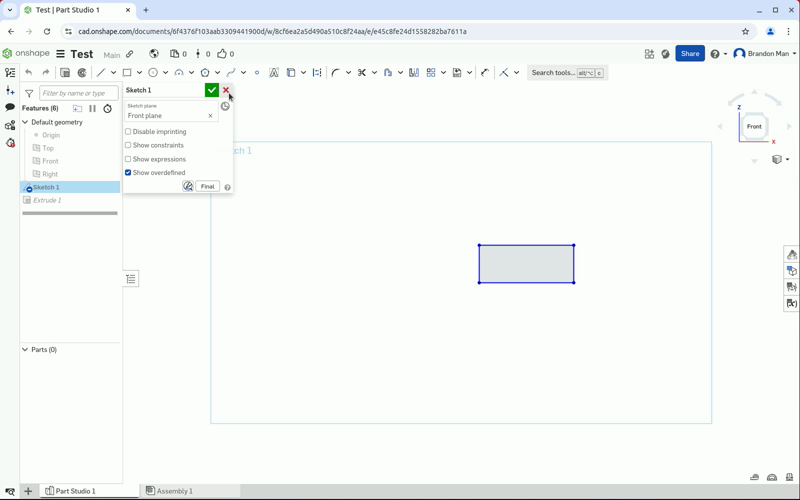
click(229, 92)
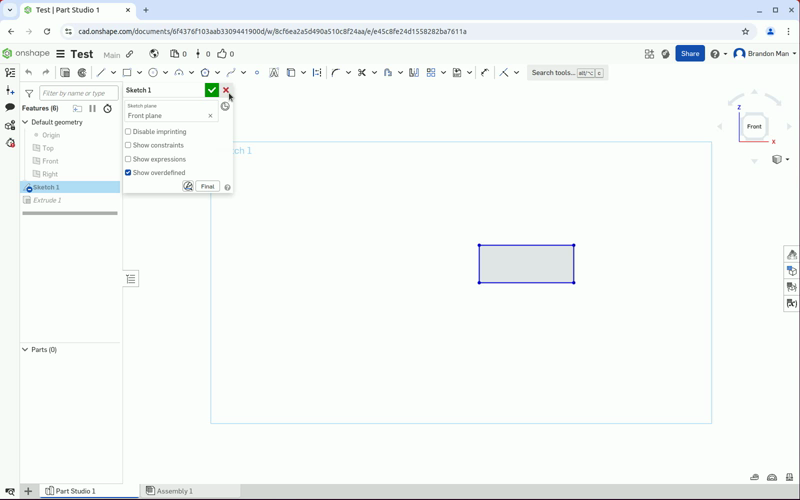
key(shift+s)
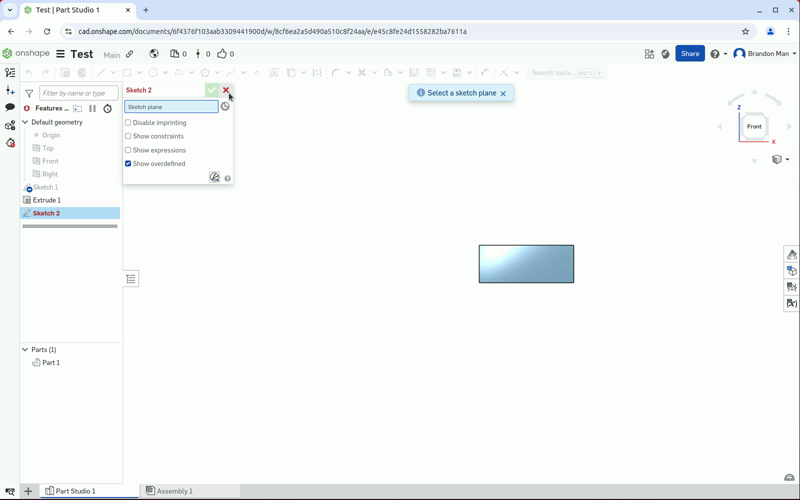
mouse_move(73, 163)
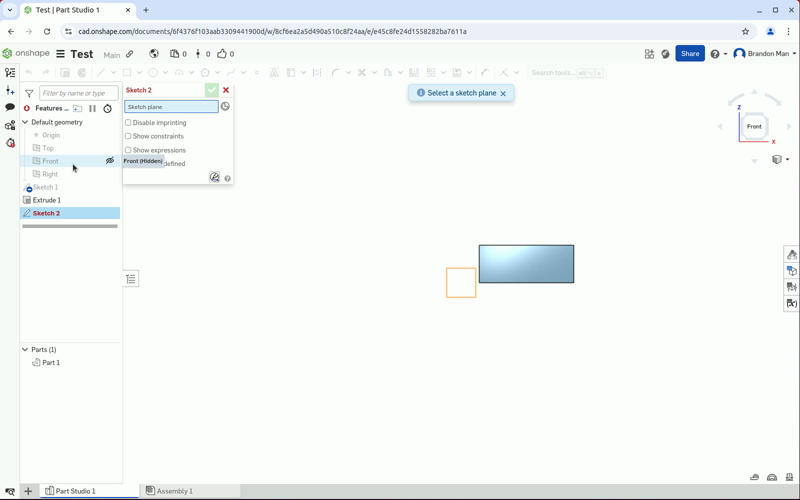
click(73, 163)
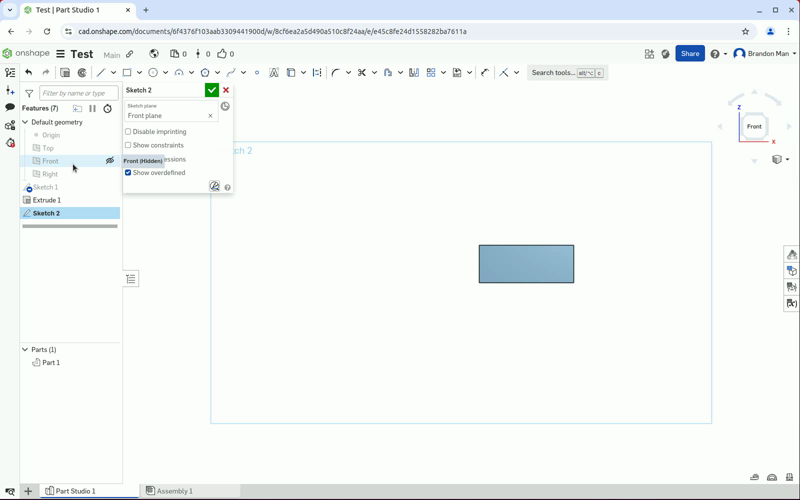
mouse_move(73, 352)
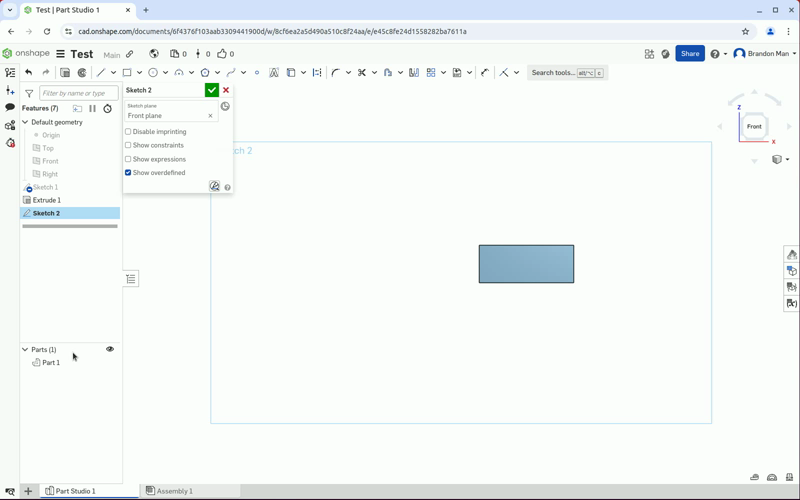
key(y)
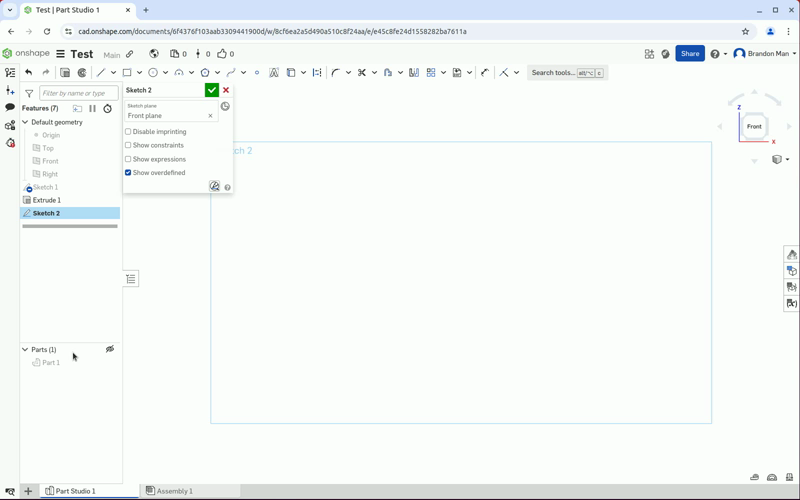
key(l)
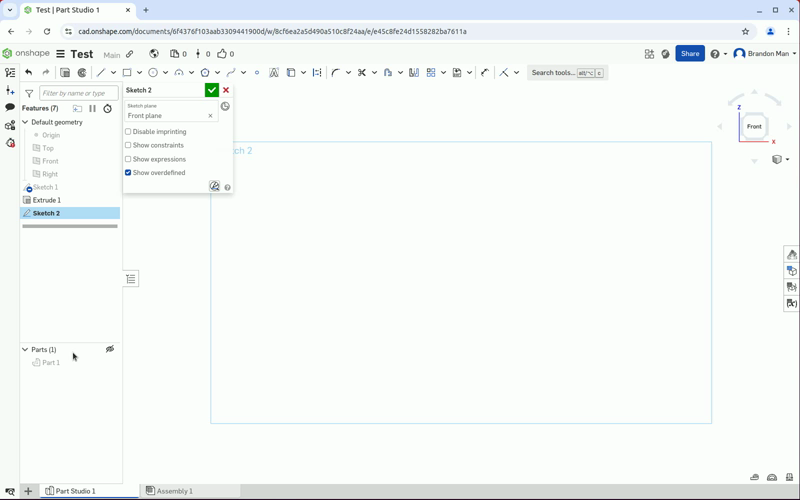
key_down(shift)
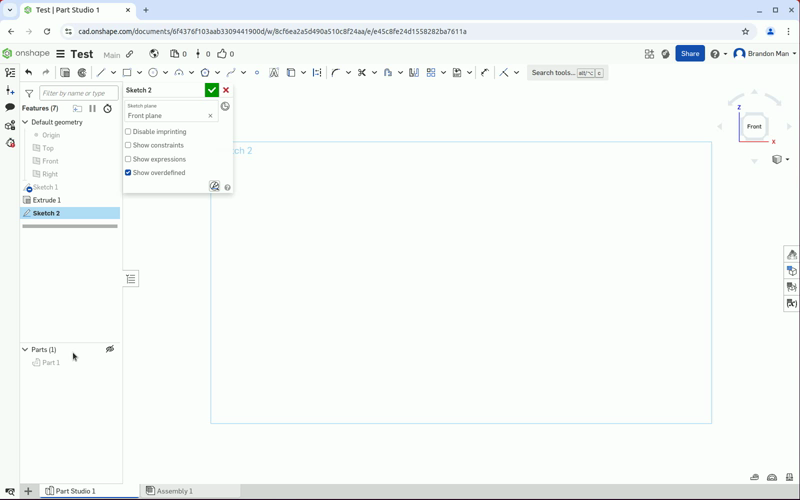
mouse_move(460, 282)
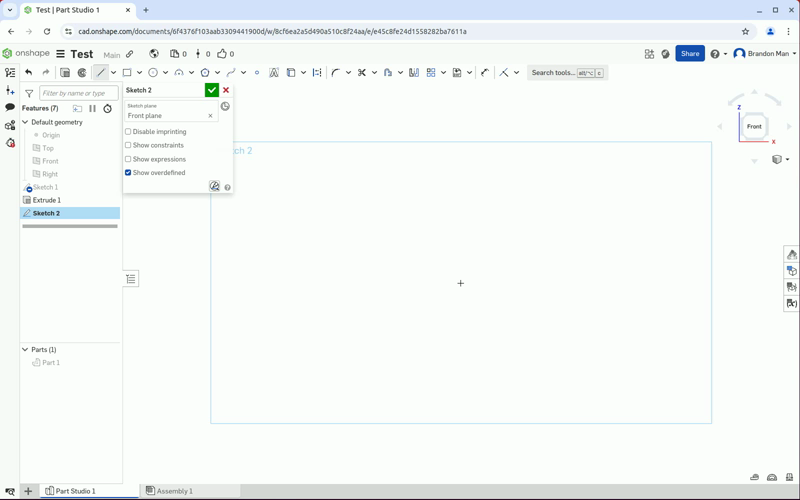
click(460, 282)
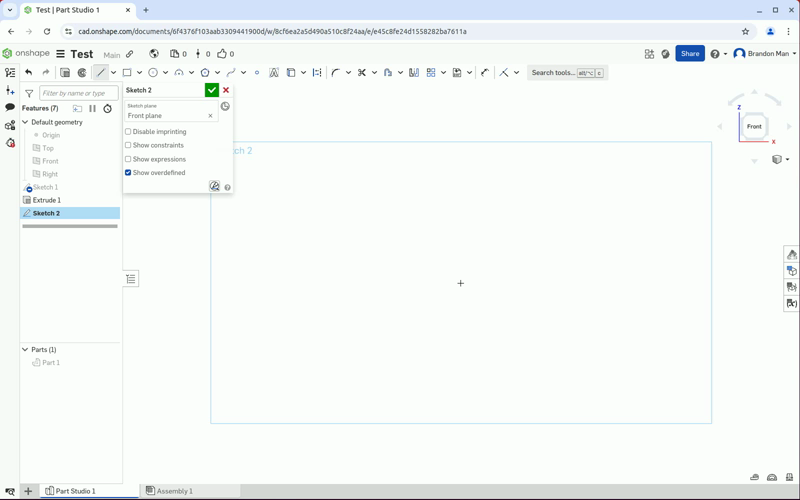
key_up(shift)
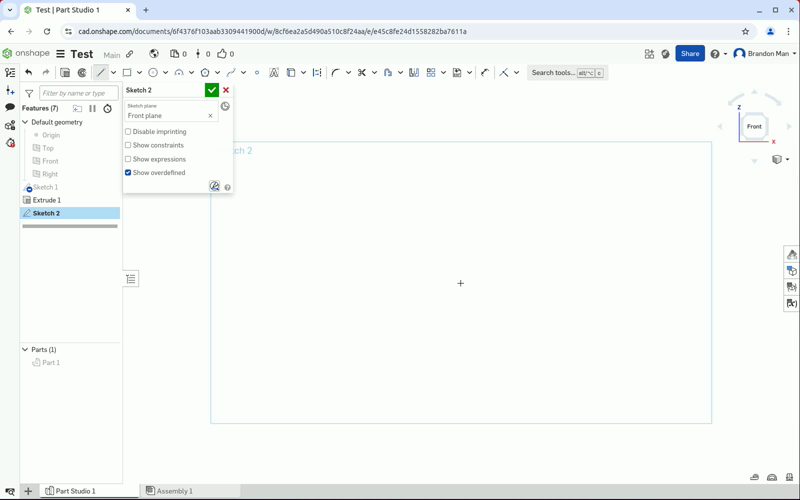
key_down(shift)
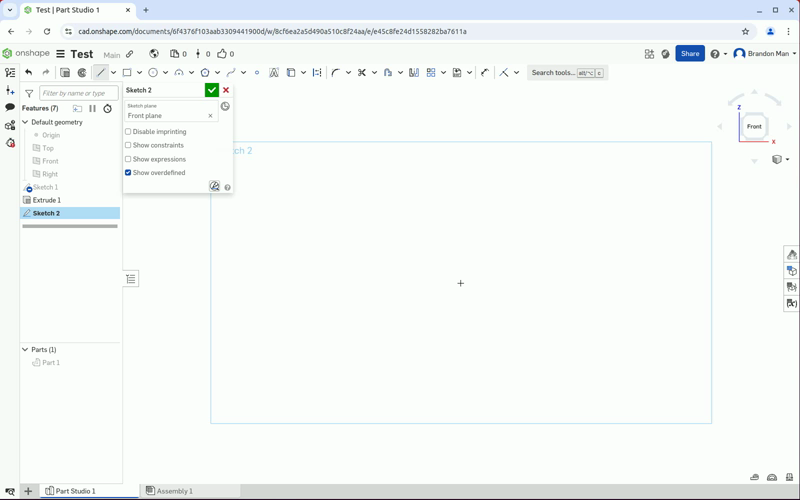
mouse_move(490, 282)
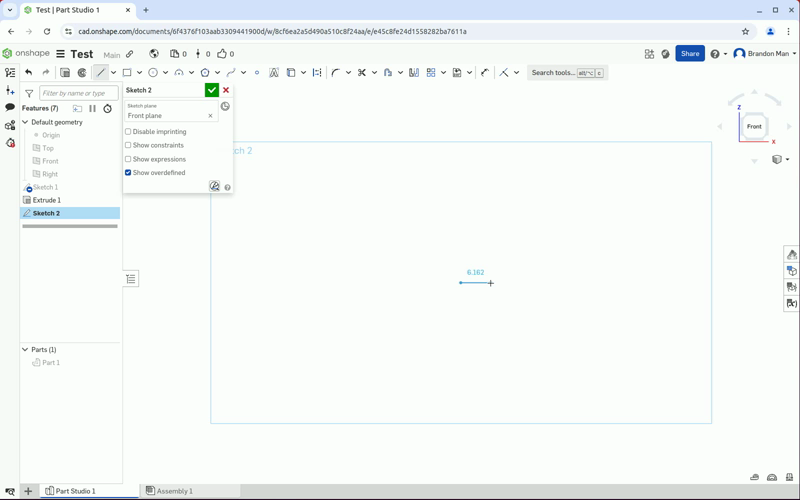
mouse_move(480, 282)
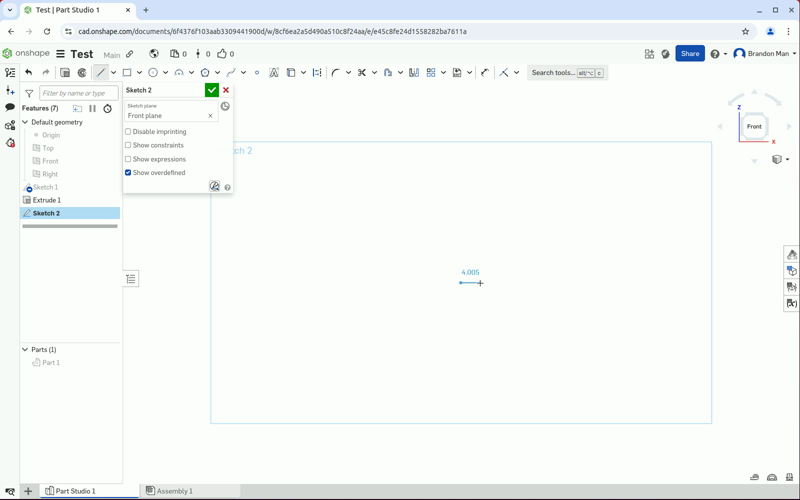
click(480, 282)
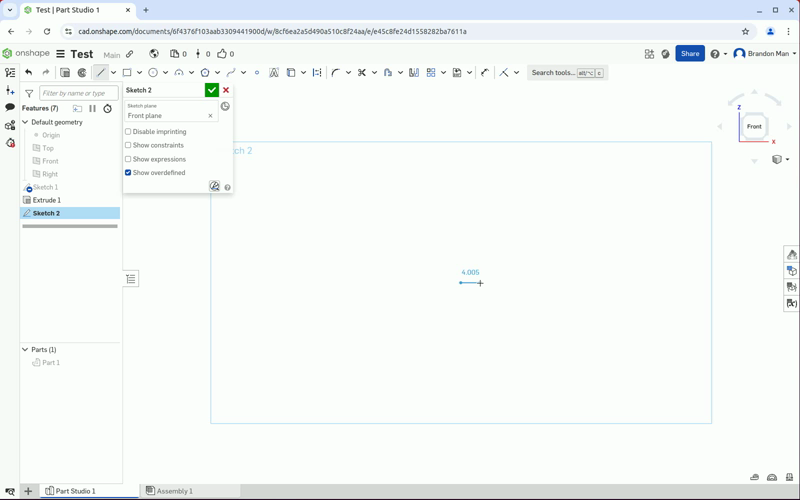
key_up(shift)
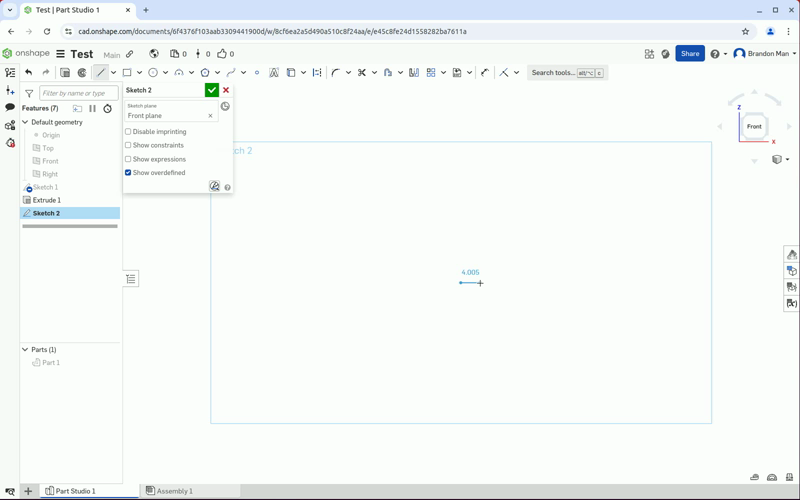
key_down(shift)
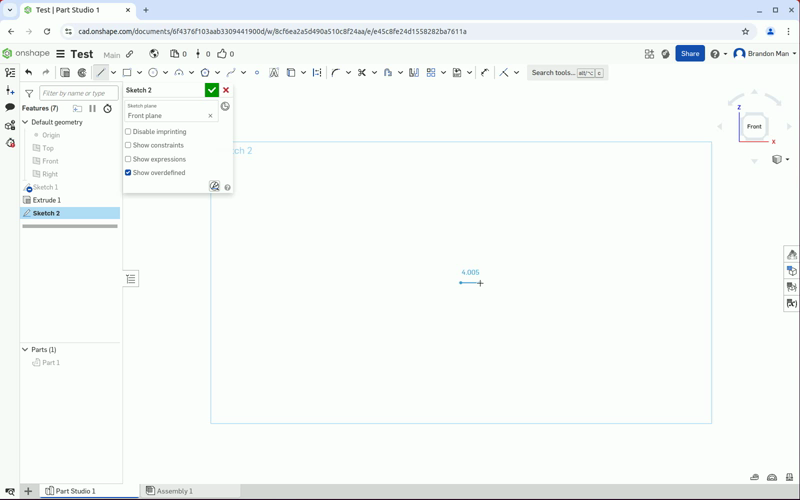
mouse_move(510, 282)
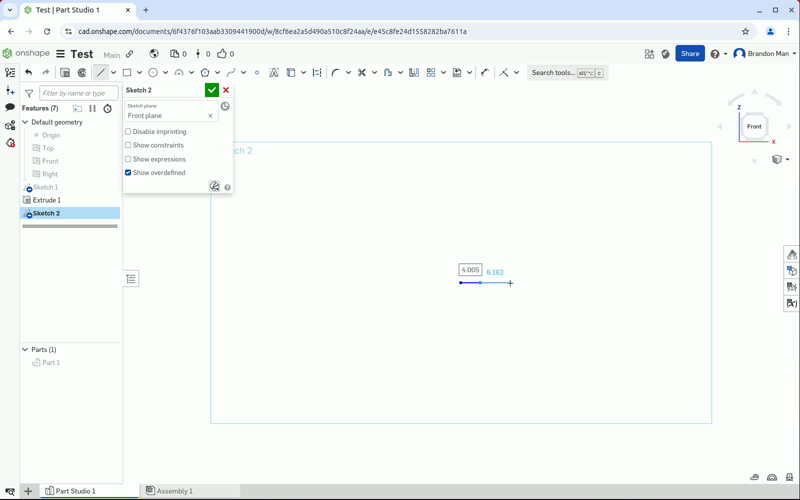
mouse_move(480, 244)
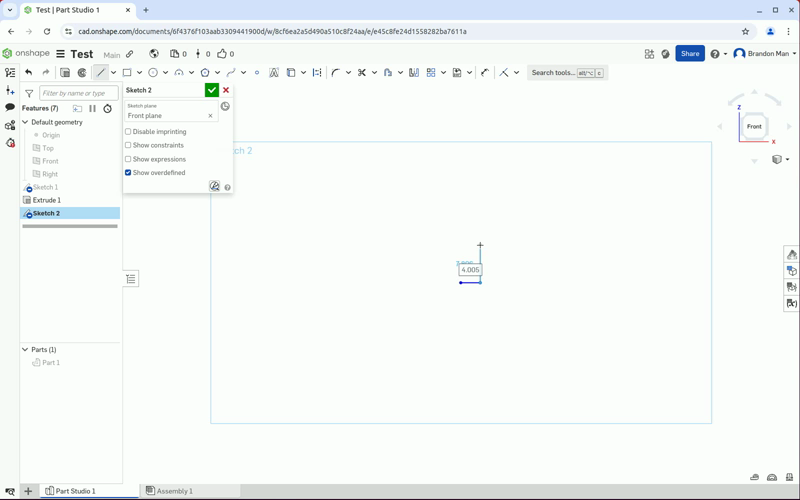
click(480, 244)
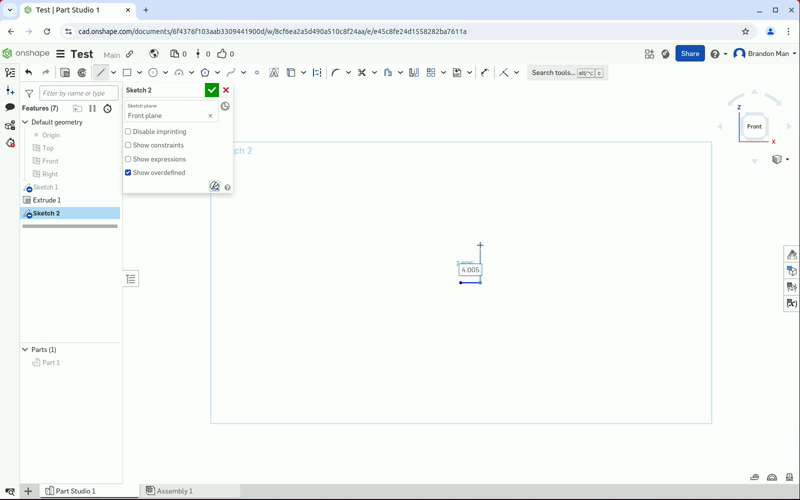
key_up(shift)
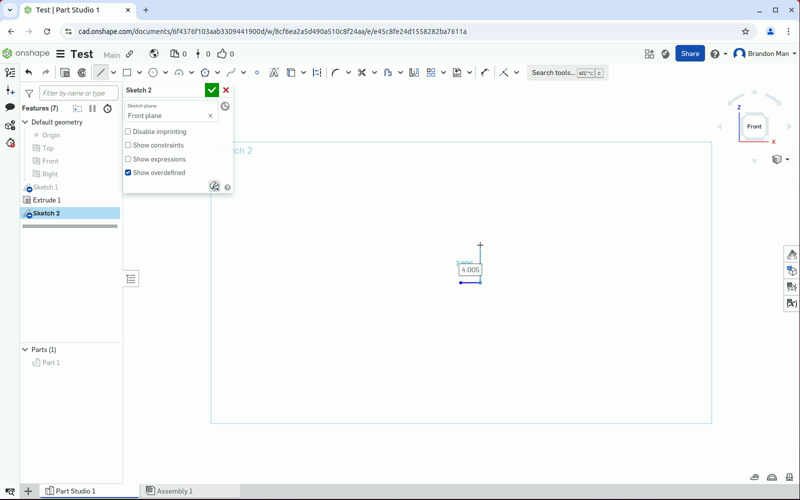
key_down(shift)
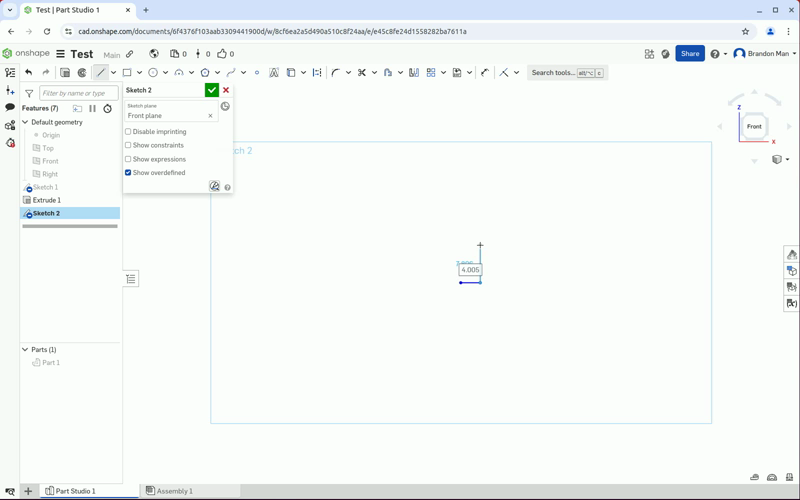
mouse_move(510, 244)
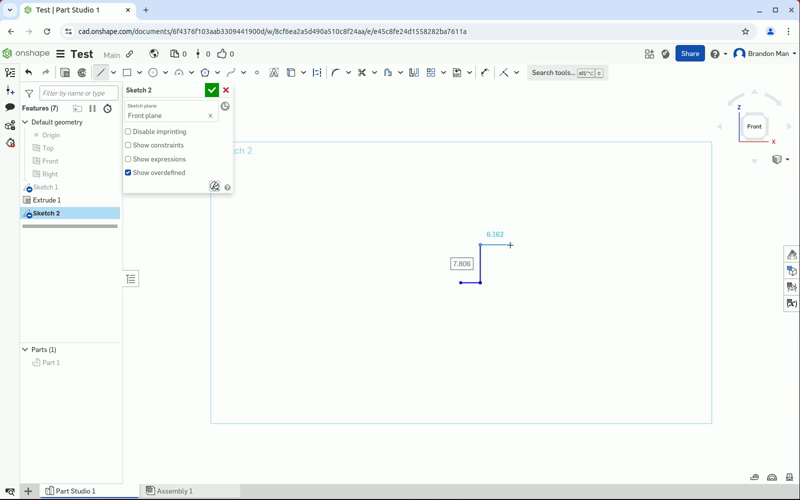
mouse_move(460, 244)
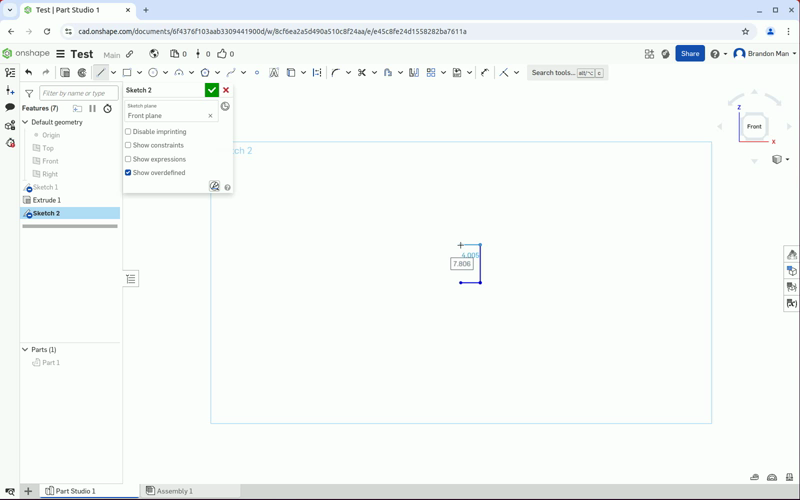
click(460, 244)
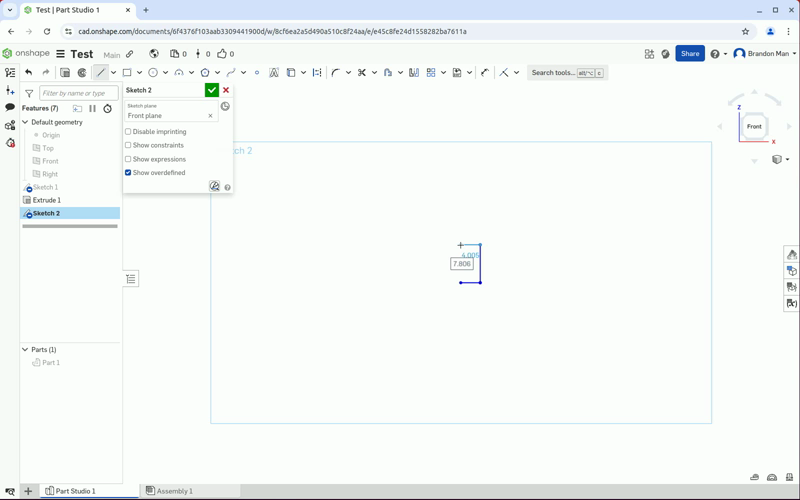
key_up(shift)
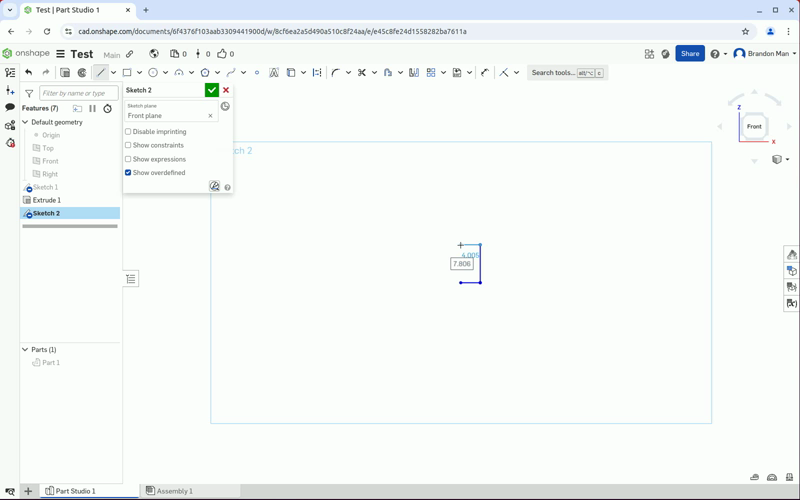
mouse_move(490, 244)
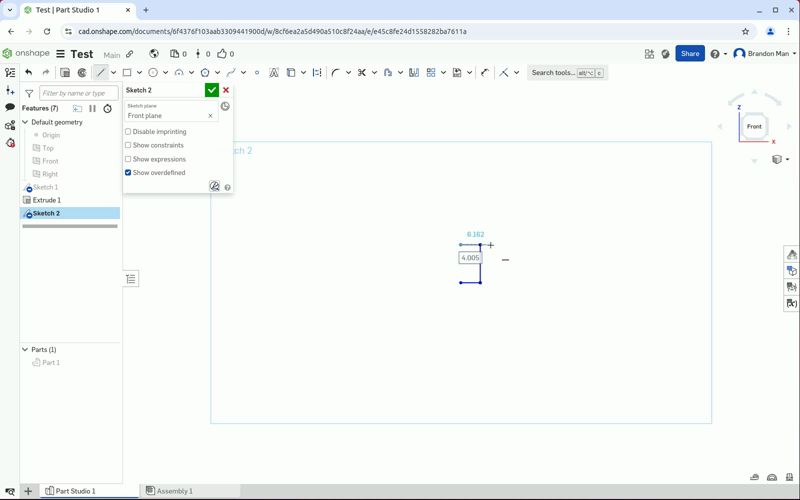
key_down(shift)
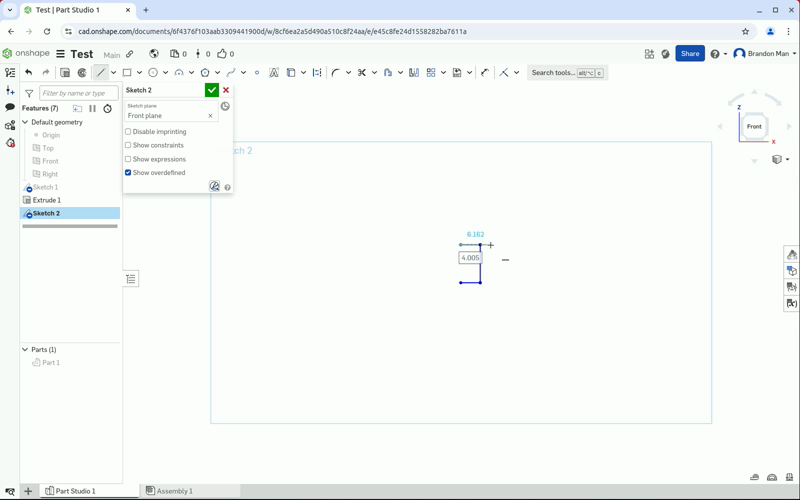
mouse_move(460, 282)
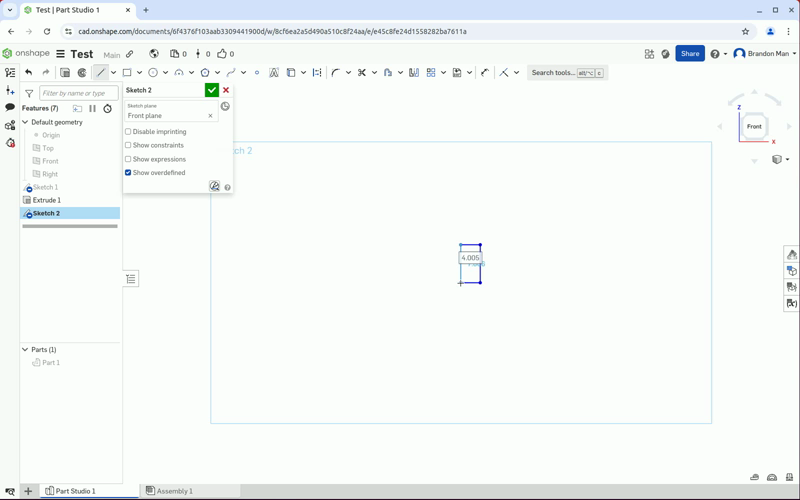
key_up(shift)
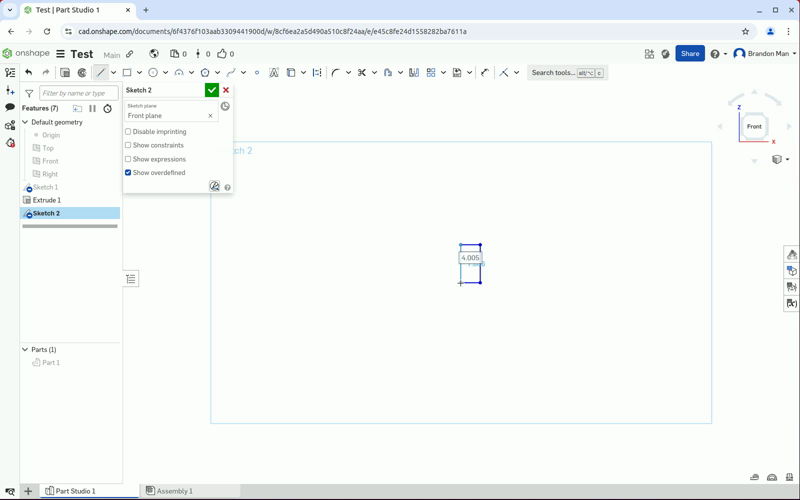
click(460, 282)
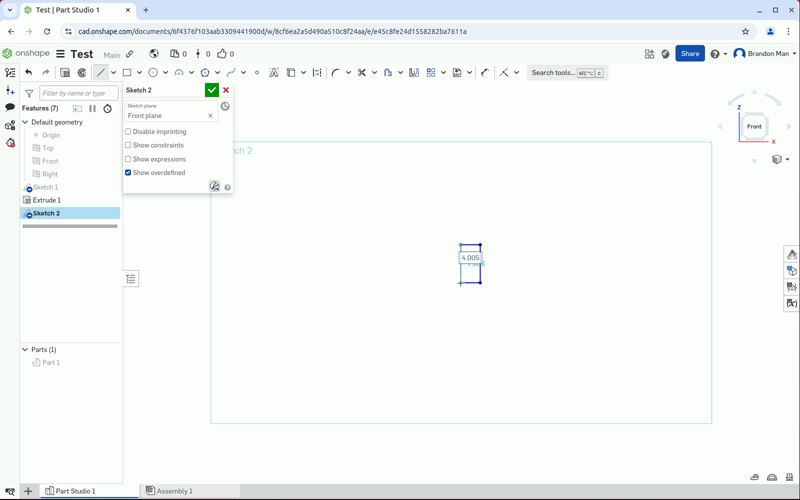
key(esc)
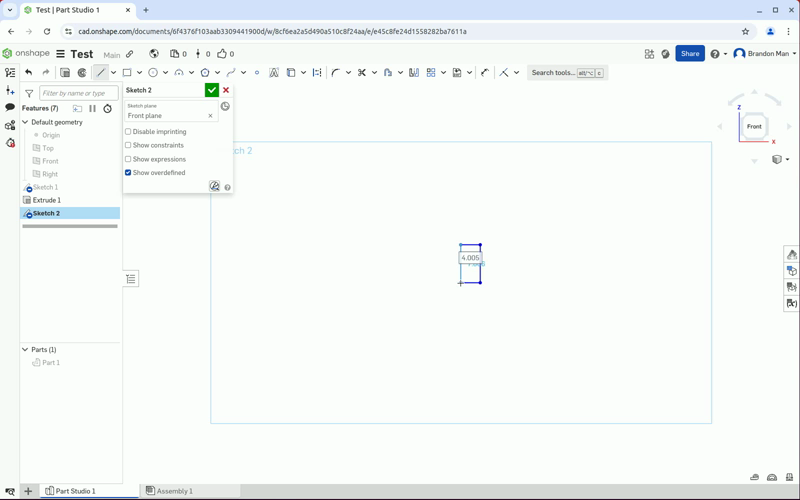
mouse_move(471, 267)
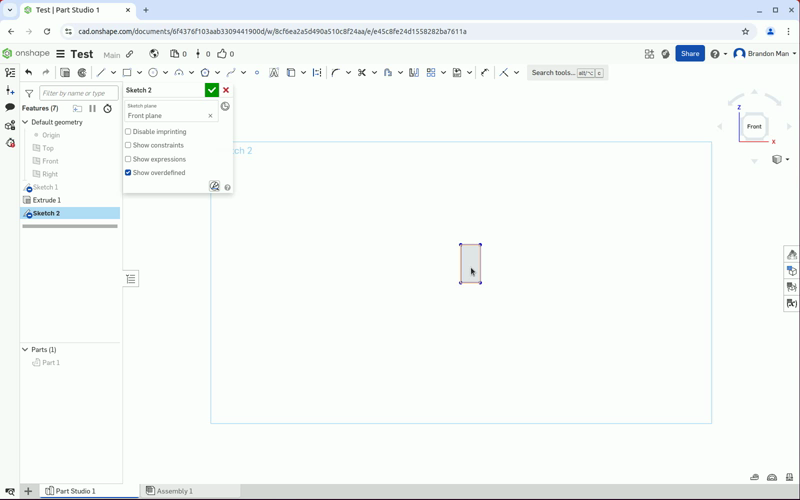
scroll(6)
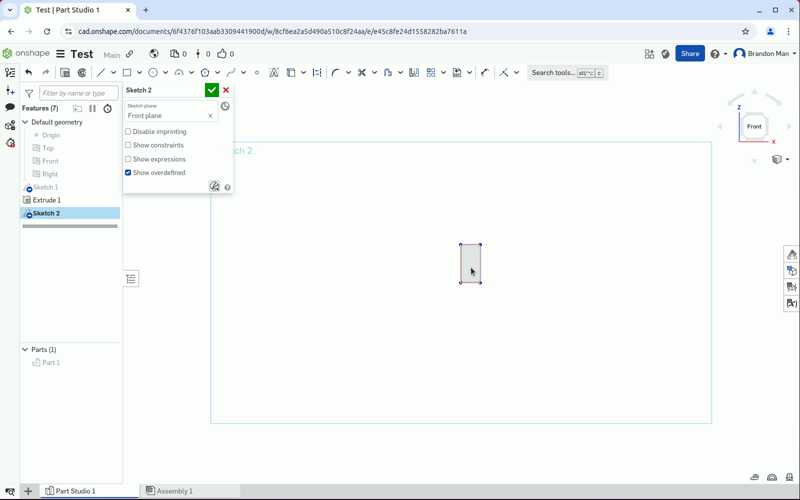
scroll(6)
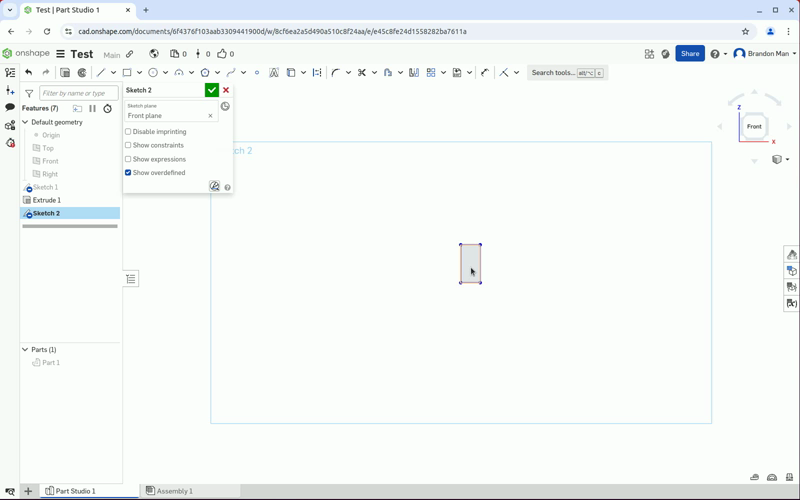
scroll(6)
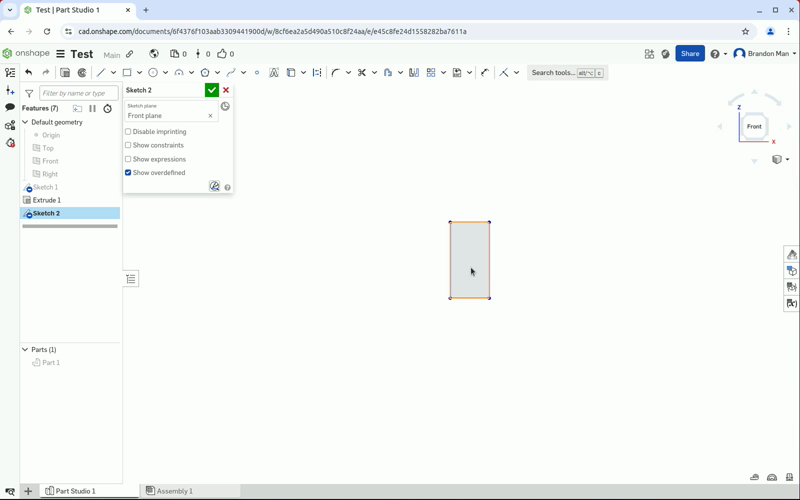
scroll(6)
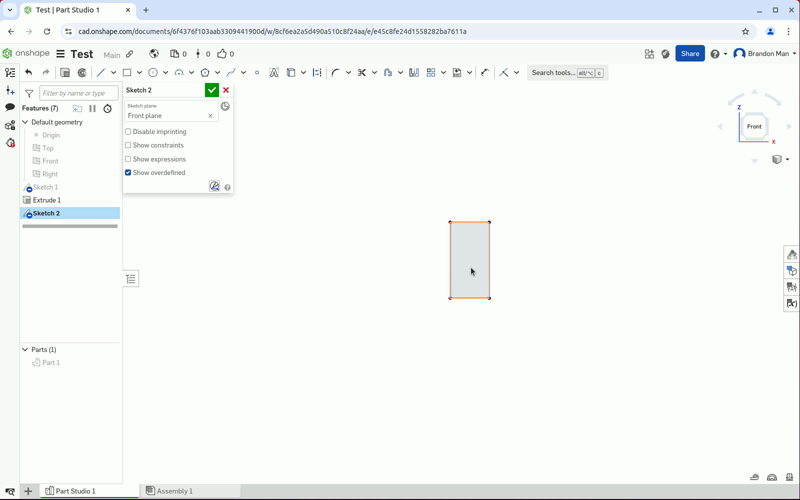
scroll(6)
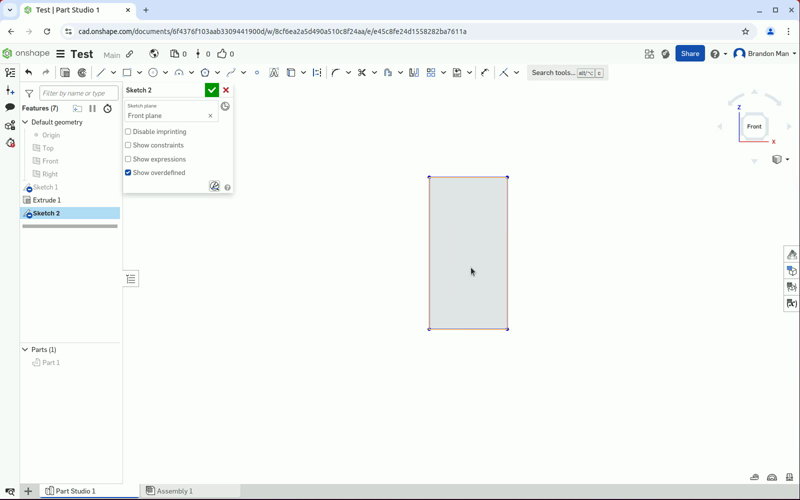
scroll(6)
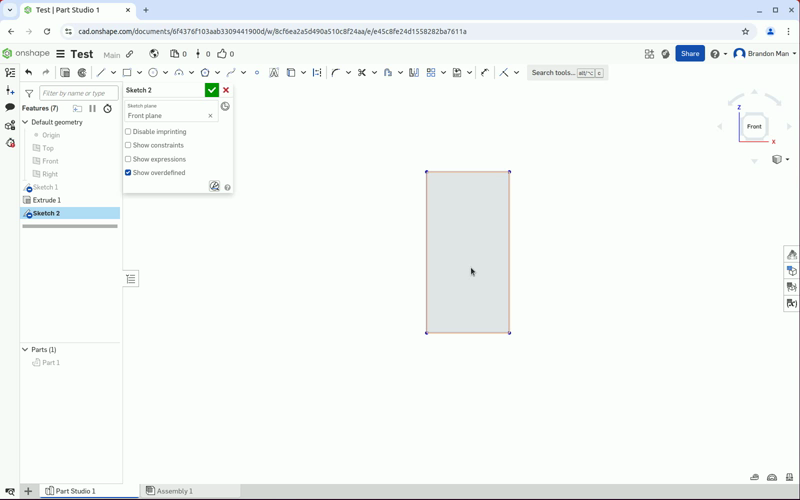
scroll(6)
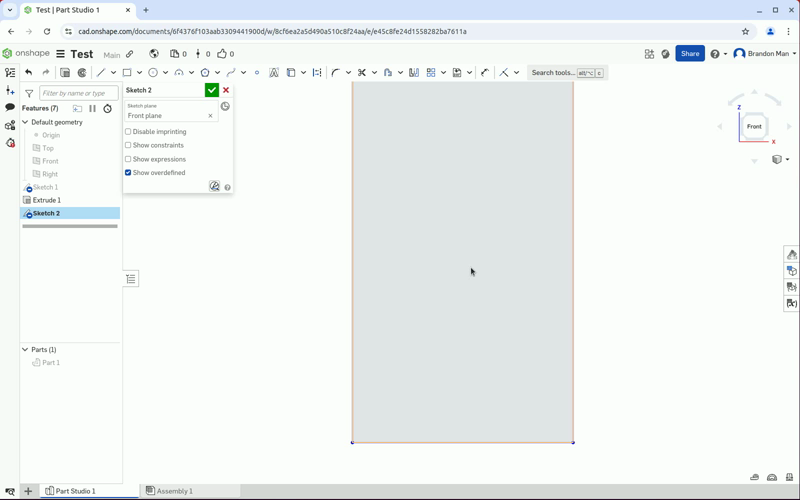
click(471, 267)
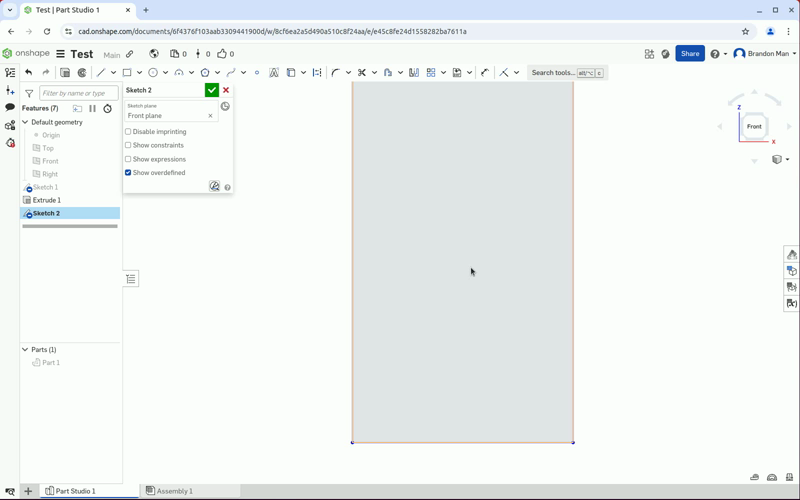
scroll(-6)
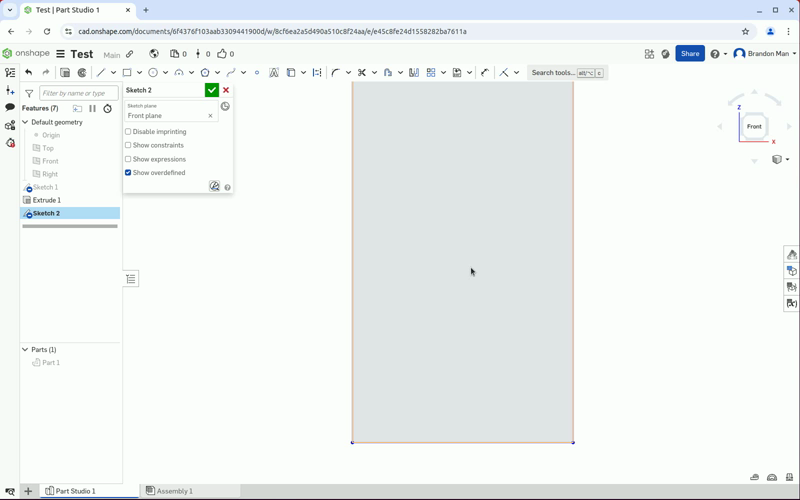
scroll(-6)
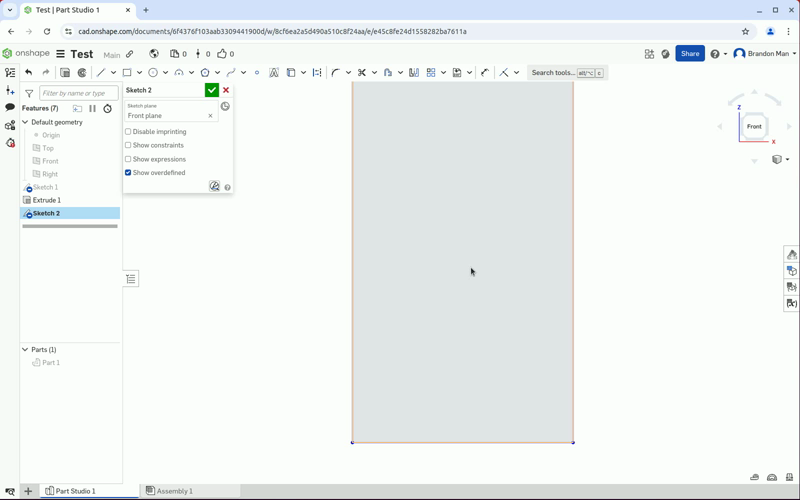
scroll(-6)
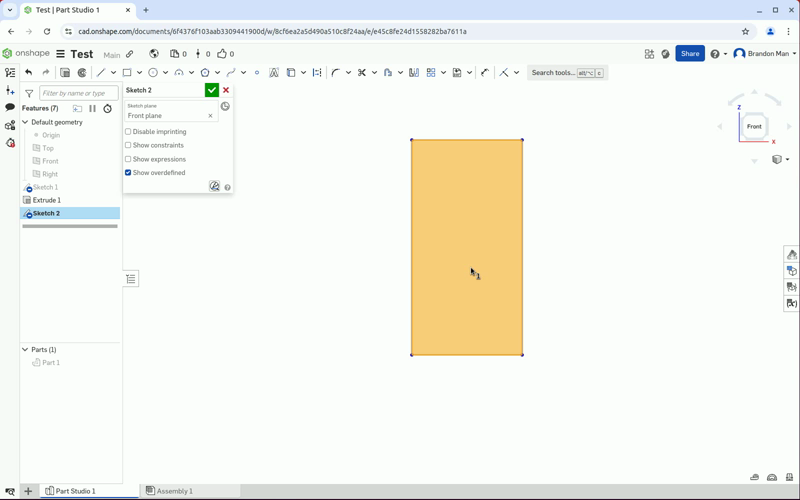
scroll(-6)
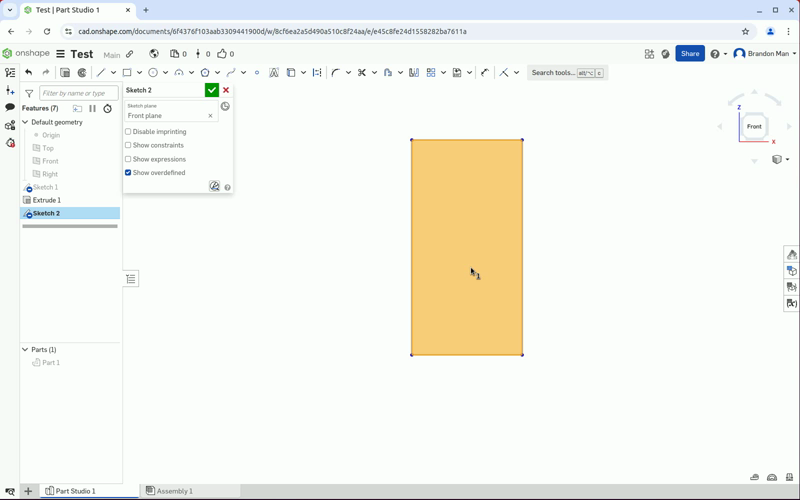
scroll(-6)
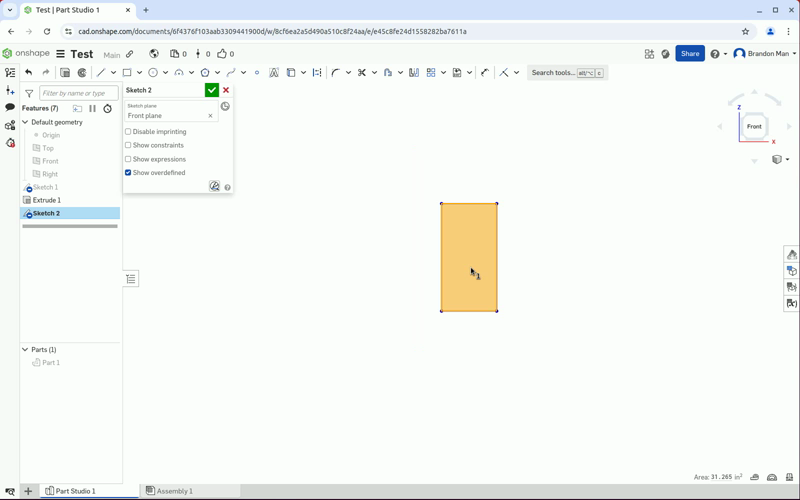
scroll(-6)
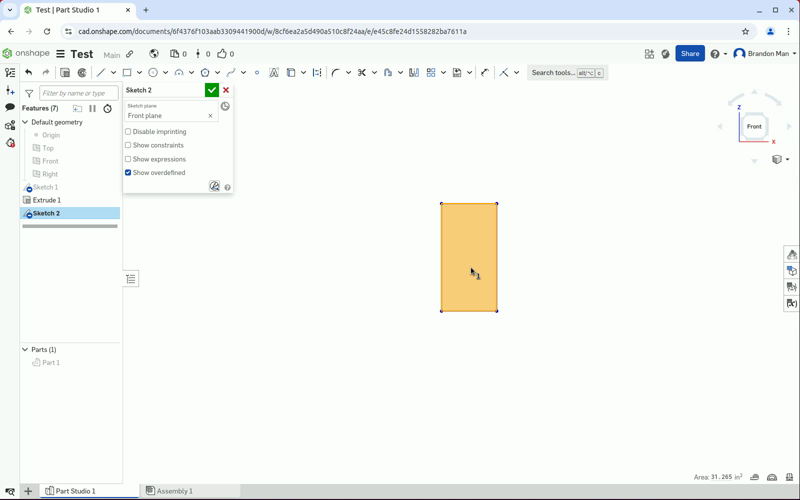
scroll(-6)
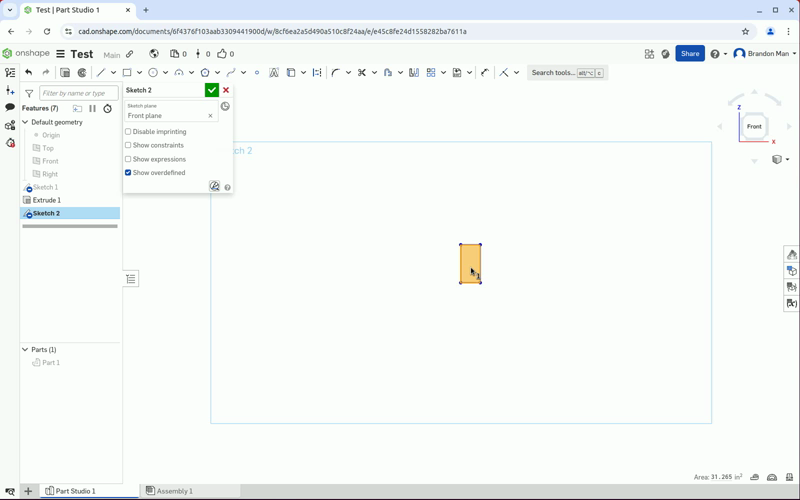
mouse_move(73, 352)
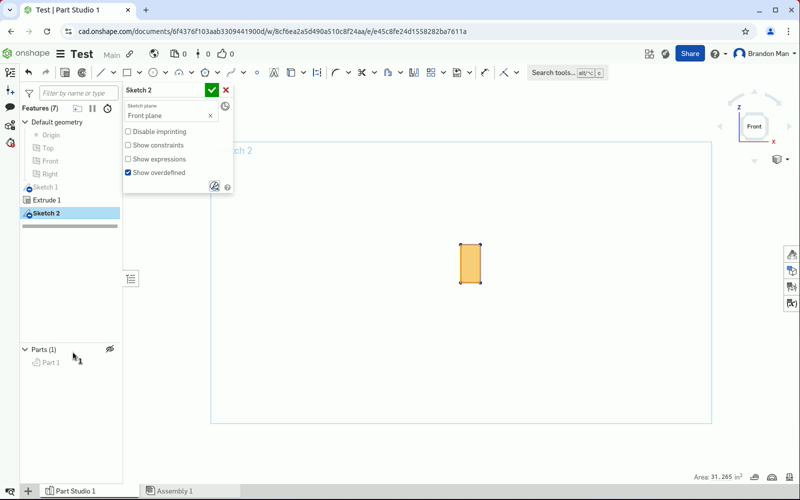
key(shift+y)
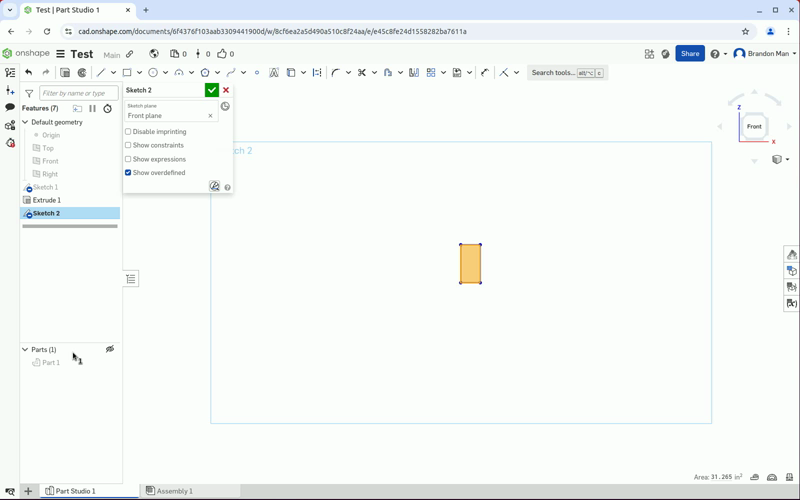
key(shift+e)
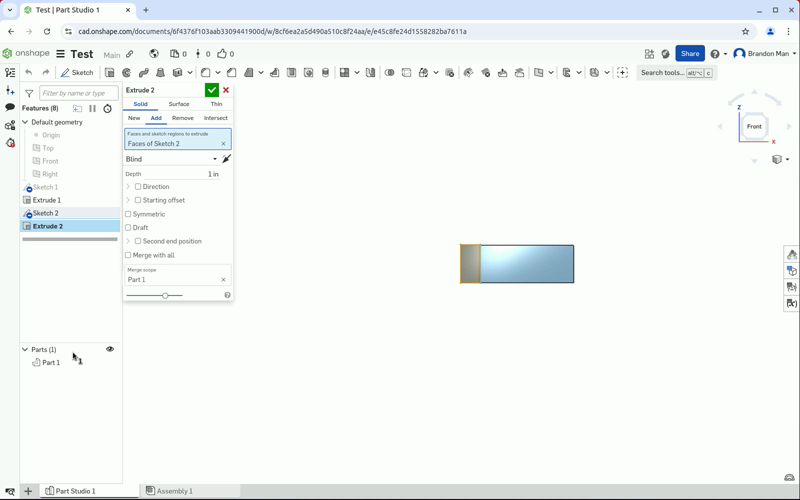
mouse_move(143, 106)
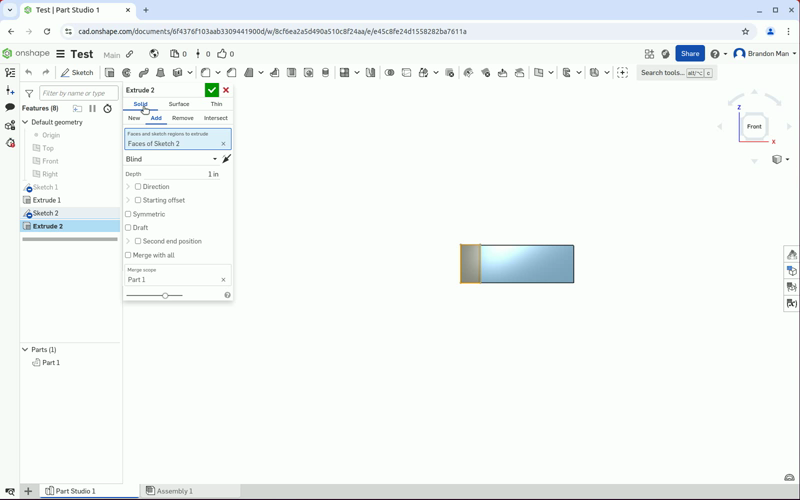
click(143, 106)
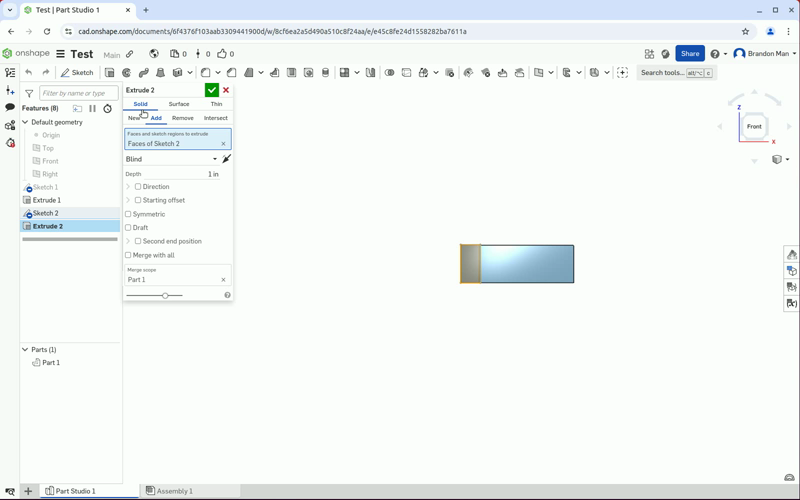
mouse_move(137, 120)
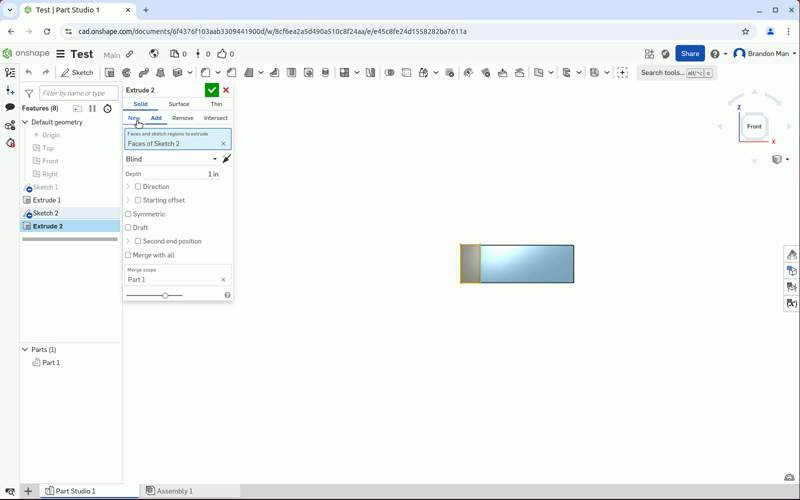
click(137, 120)
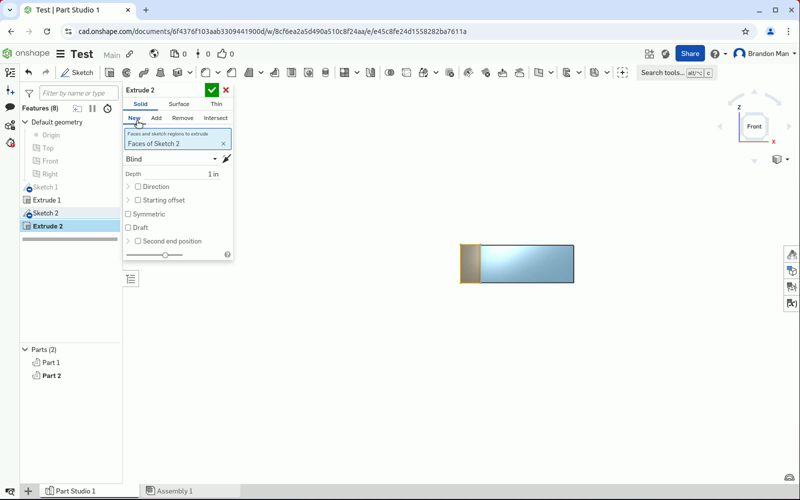
key(tab, 4)
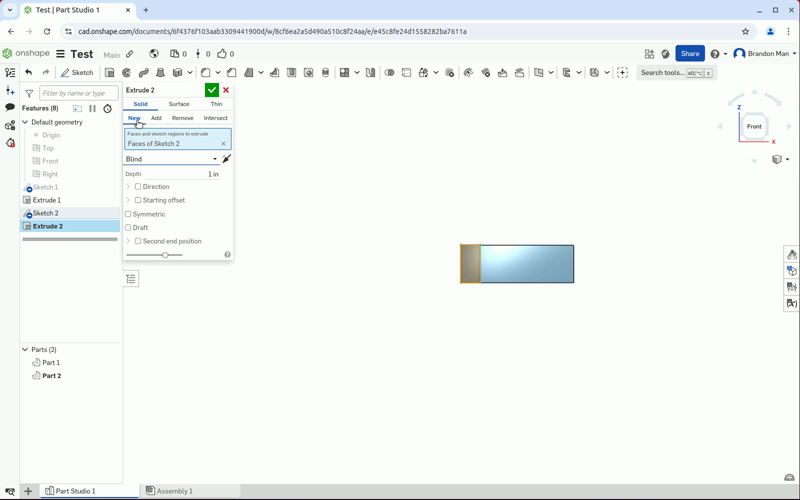
text(-11.554)
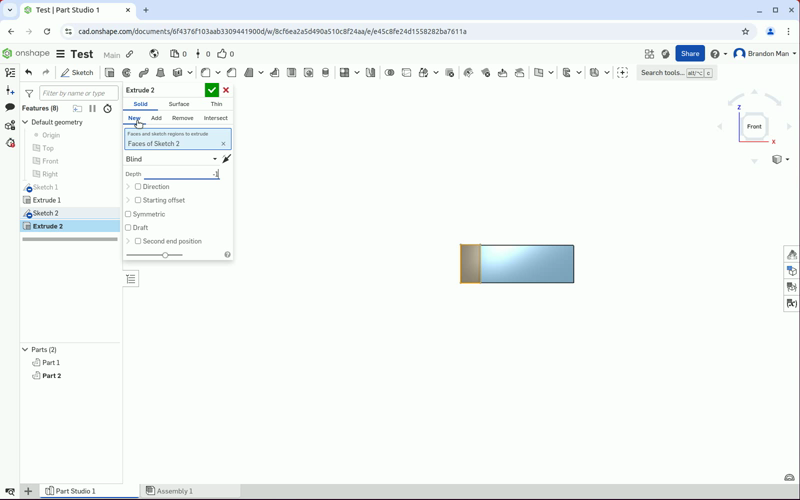
key(enter)
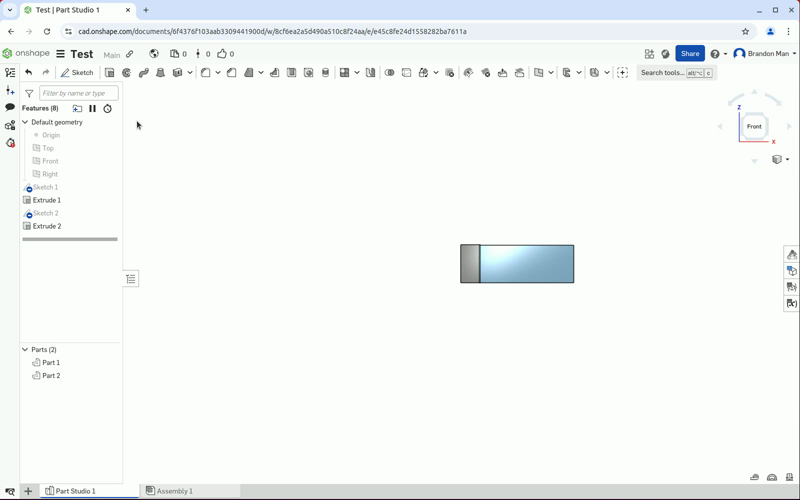
key(shift+h)
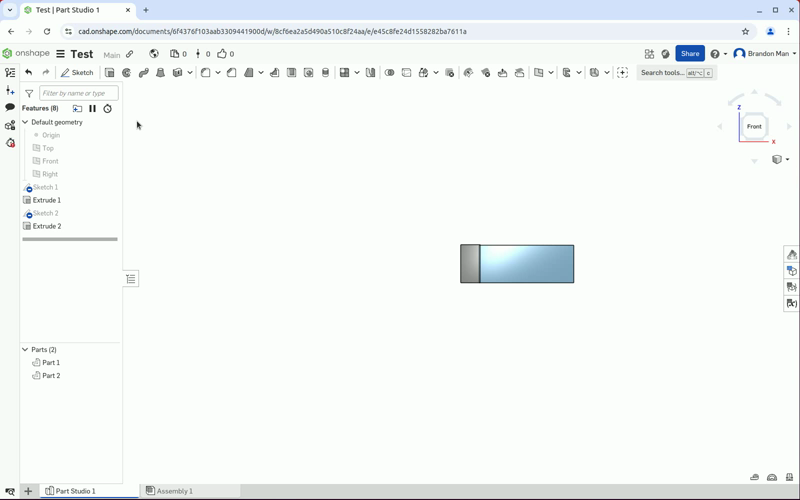
key(shift+h)
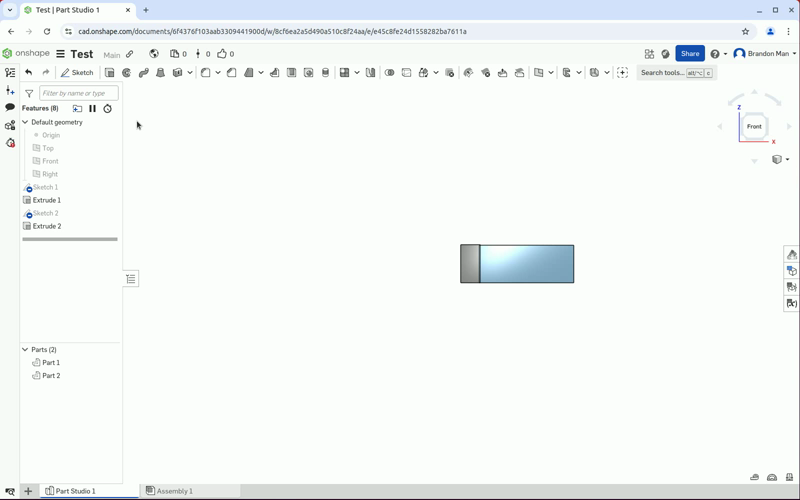
mouse_move(73, 189)
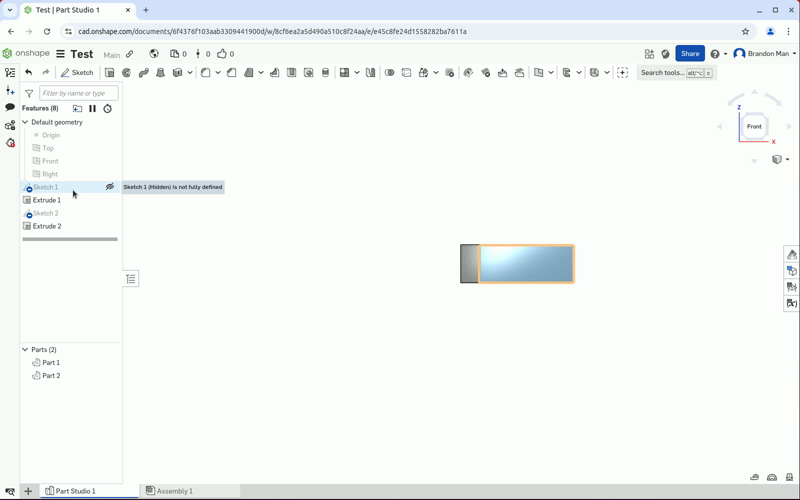
click(73, 189)
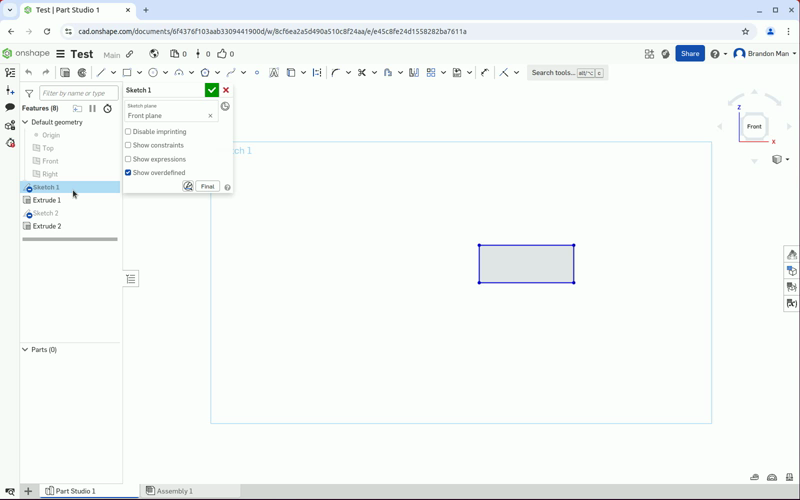
mouse_move(229, 92)
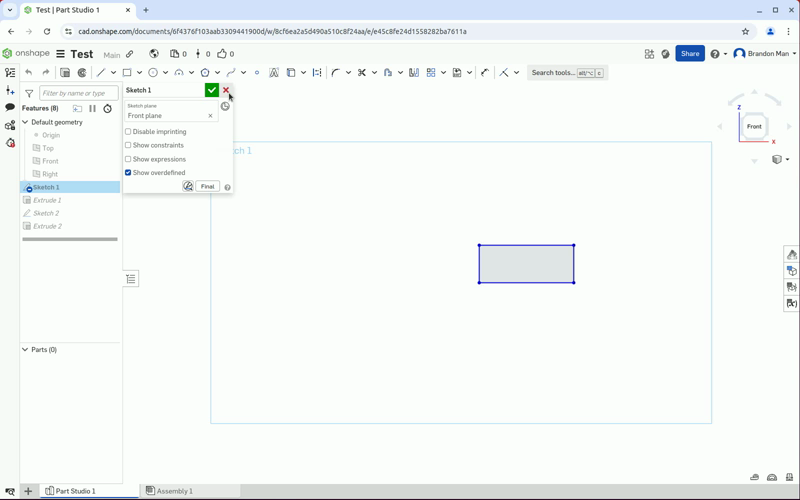
click(229, 92)
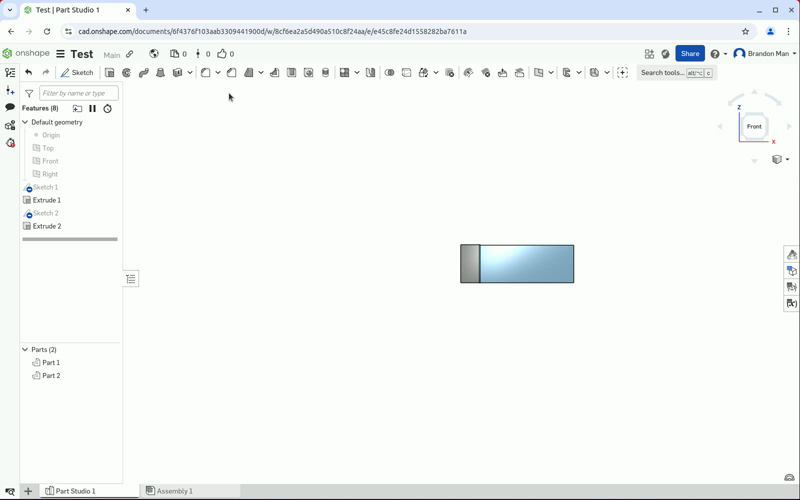
mouse_move(73, 352)
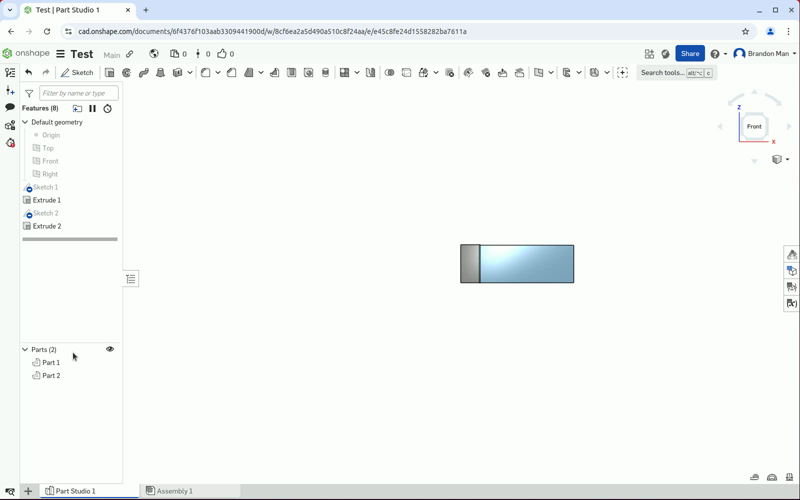
key(y)
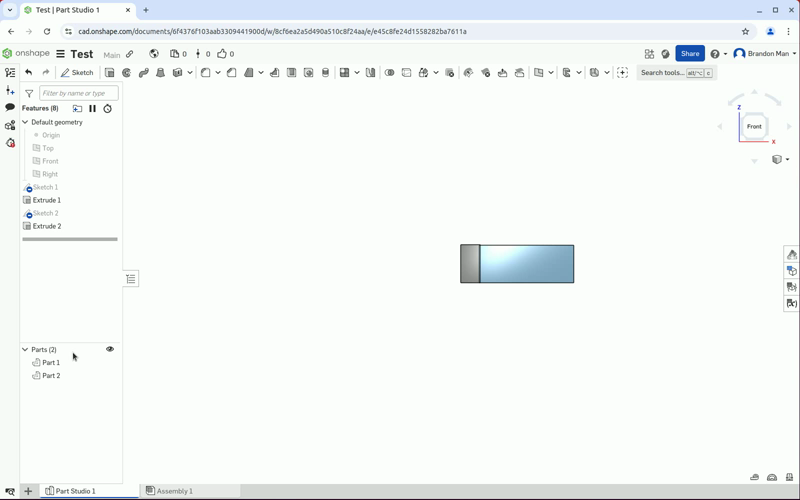
key(shift+p)
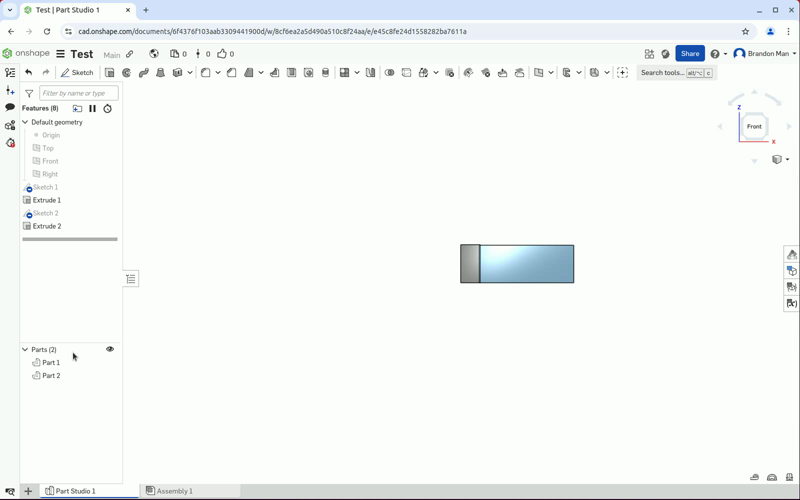
key(space)
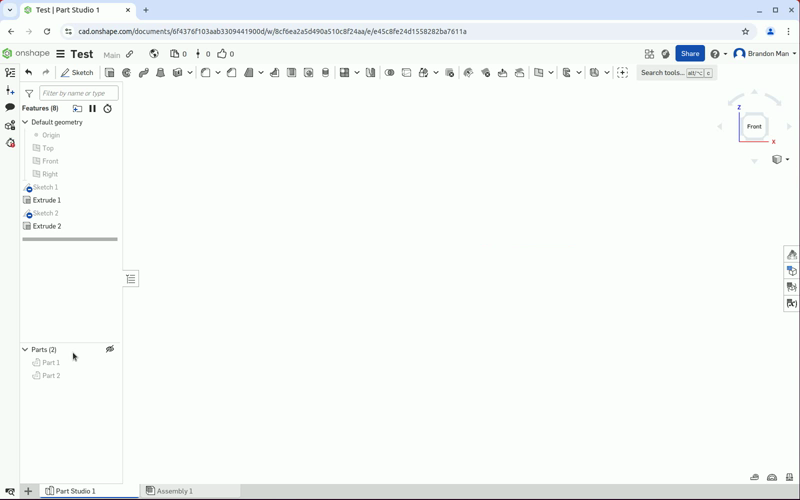
key_down(shift)
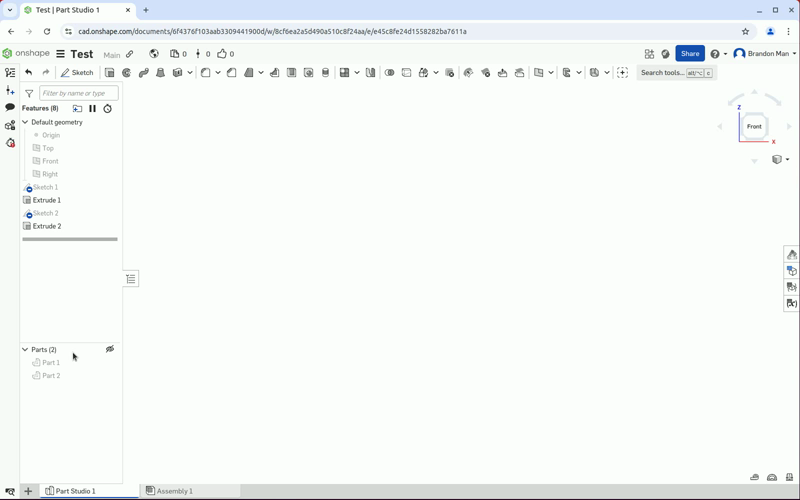
key(down)
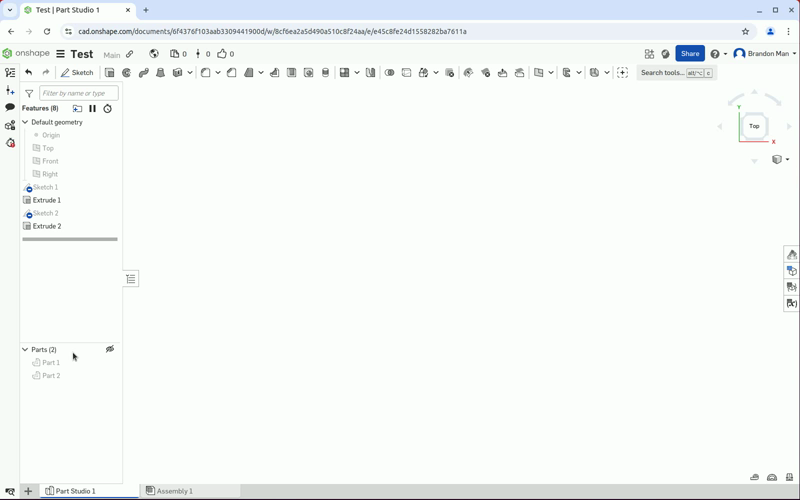
key_up(shift)
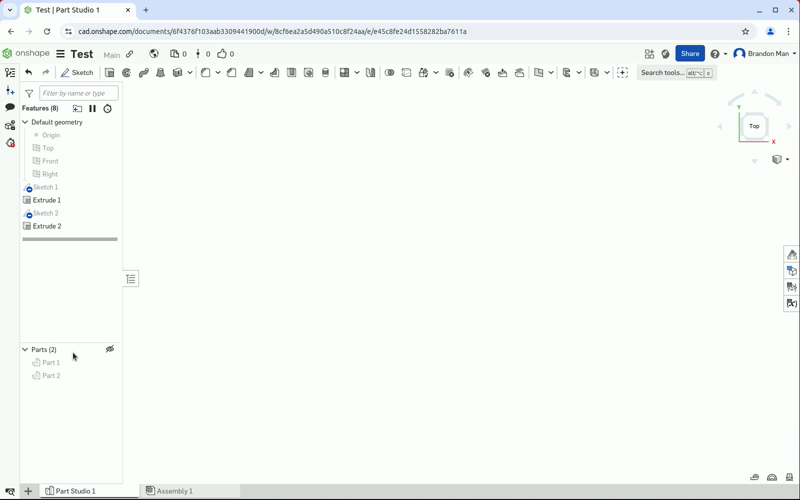
mouse_move(73, 352)
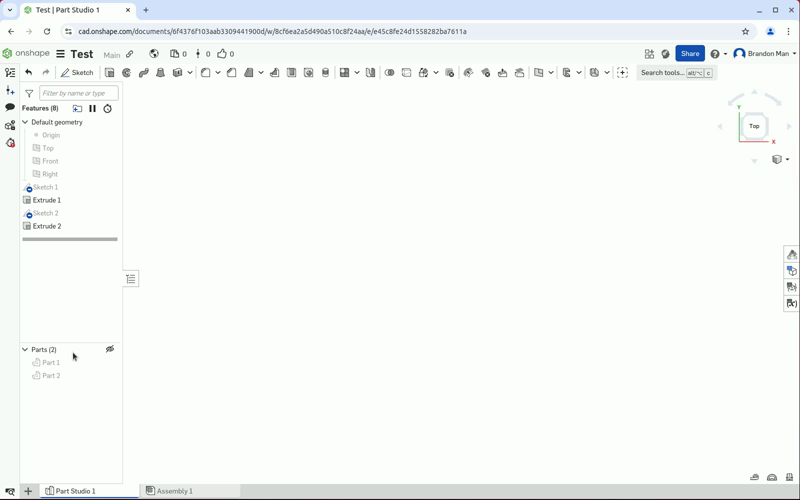
key(shift+y)
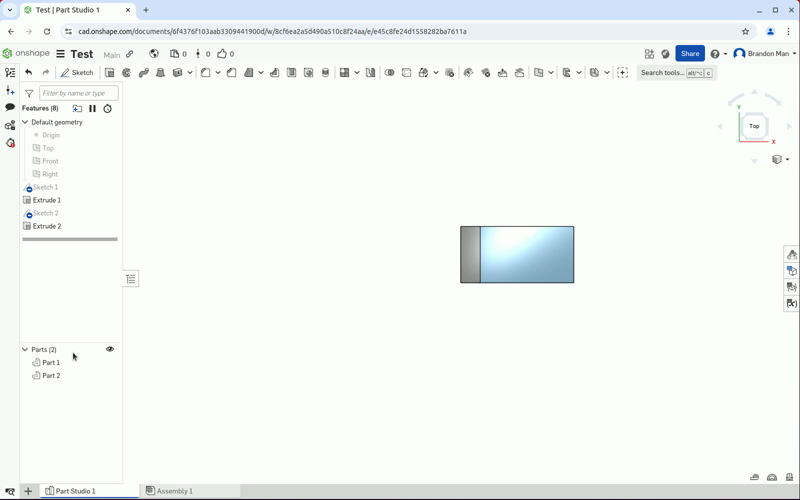
mouse_move(541, 75)
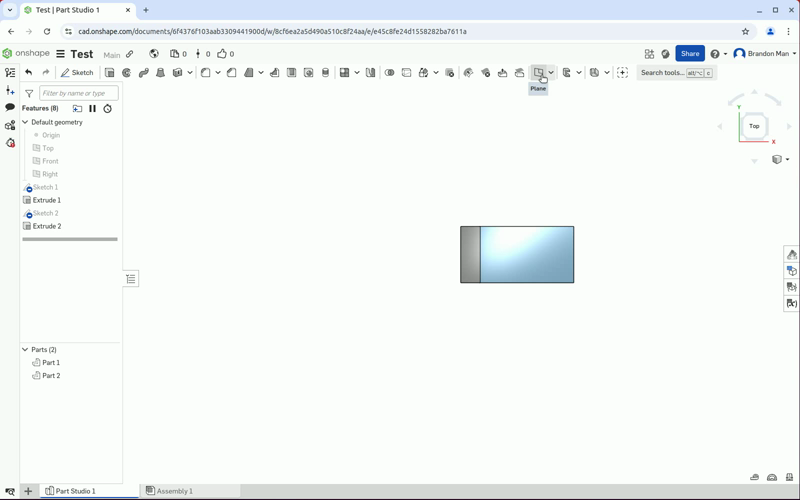
click(541, 75)
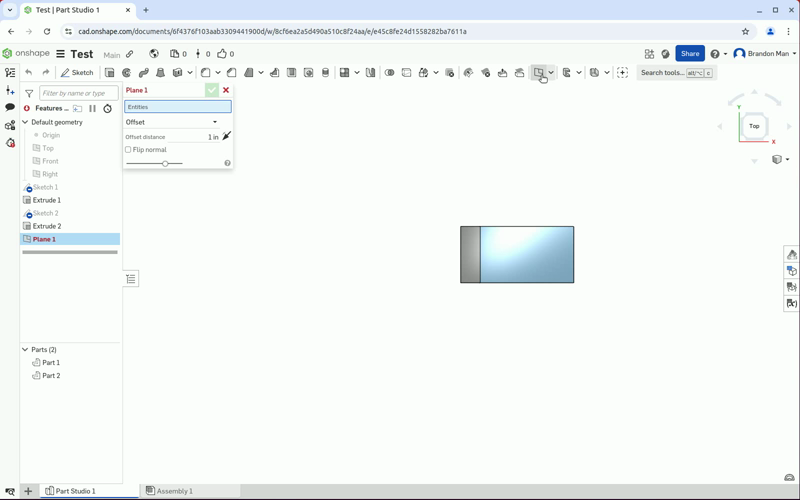
mouse_move(73, 150)
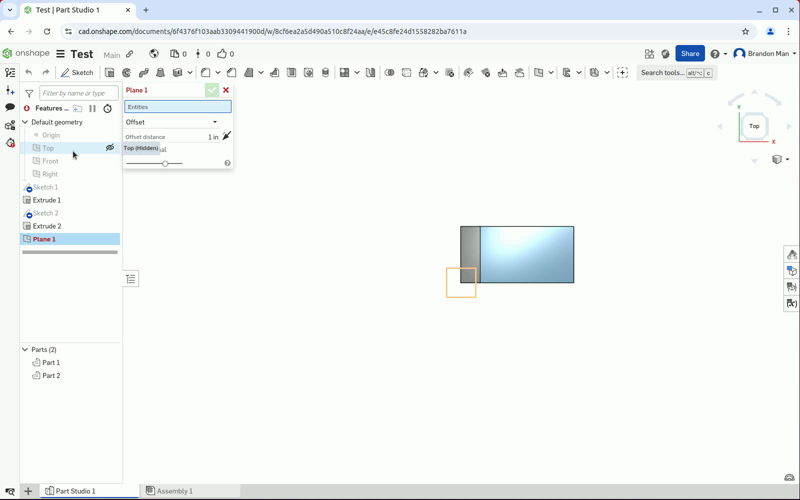
click(73, 150)
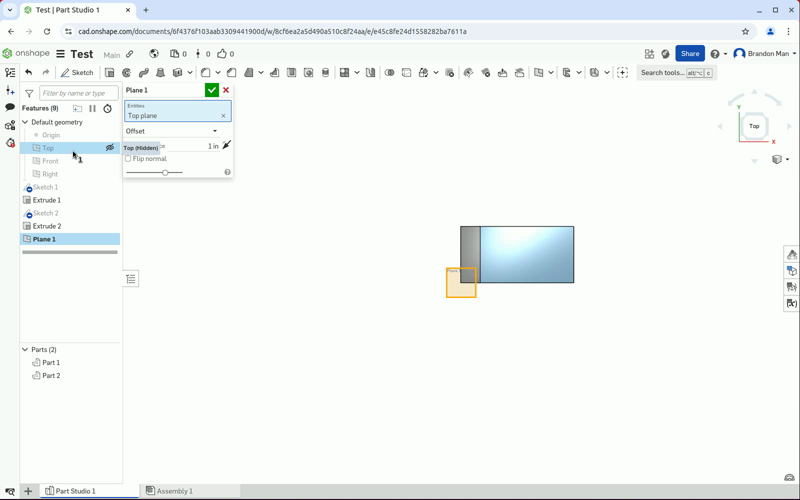
key(tab, 2)
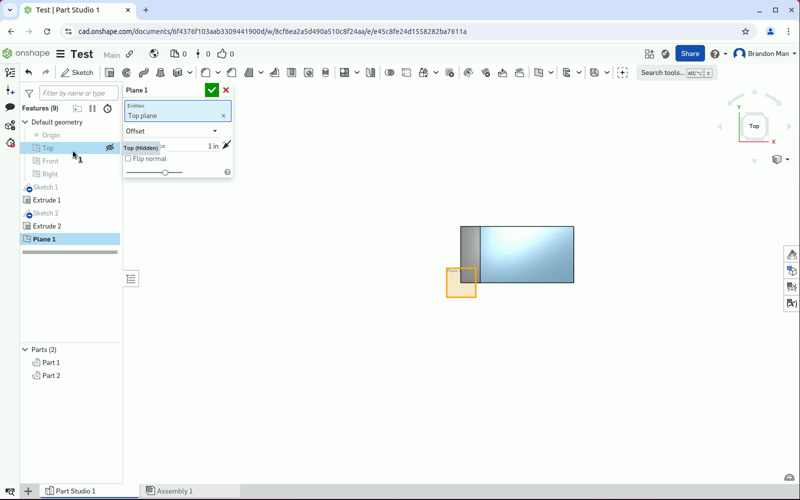
text(7.703)
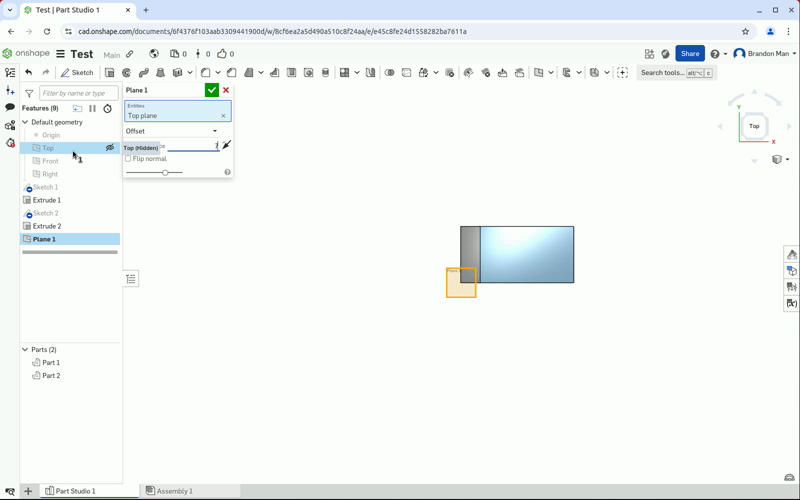
key(enter, 2)
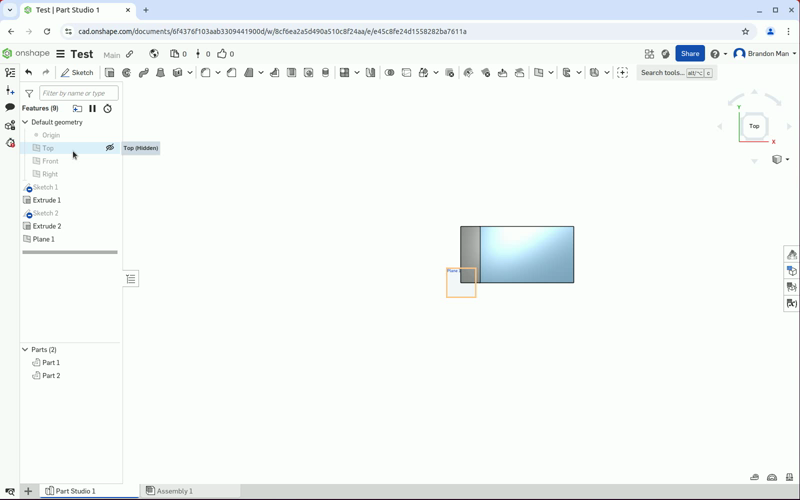
key(shift+s)
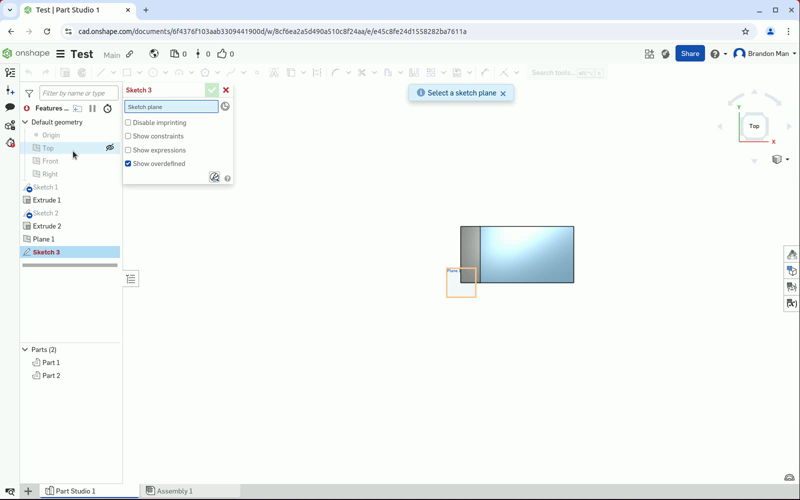
mouse_move(73, 241)
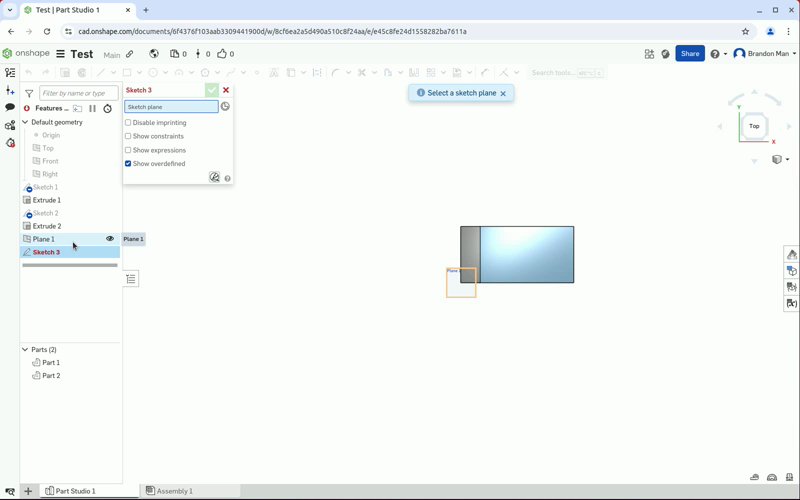
click(73, 241)
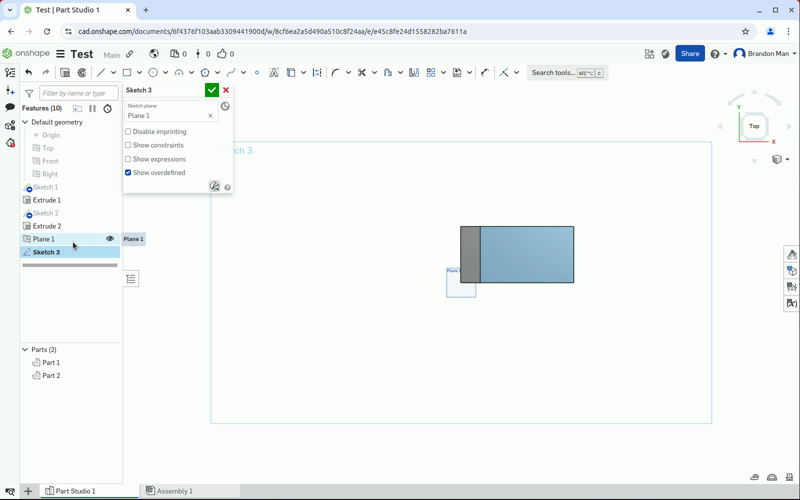
mouse_move(73, 352)
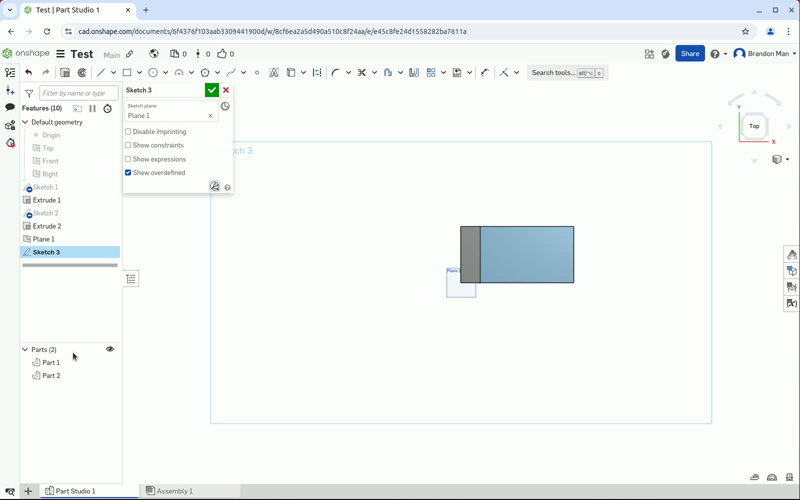
key(y)
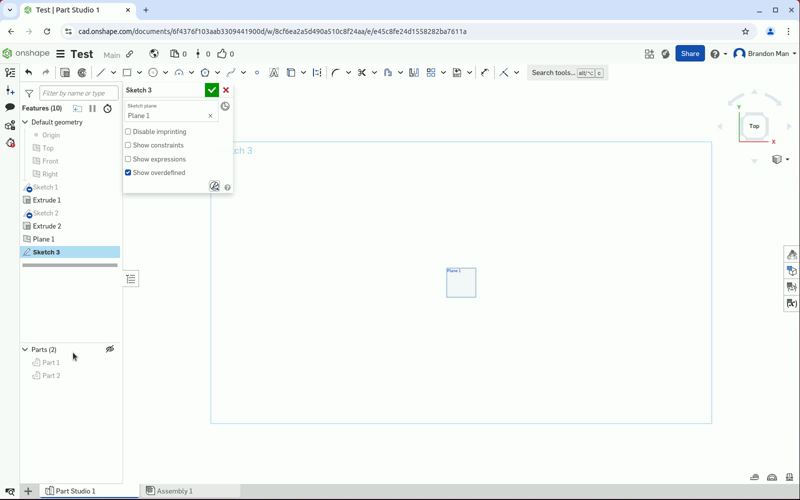
key(l)
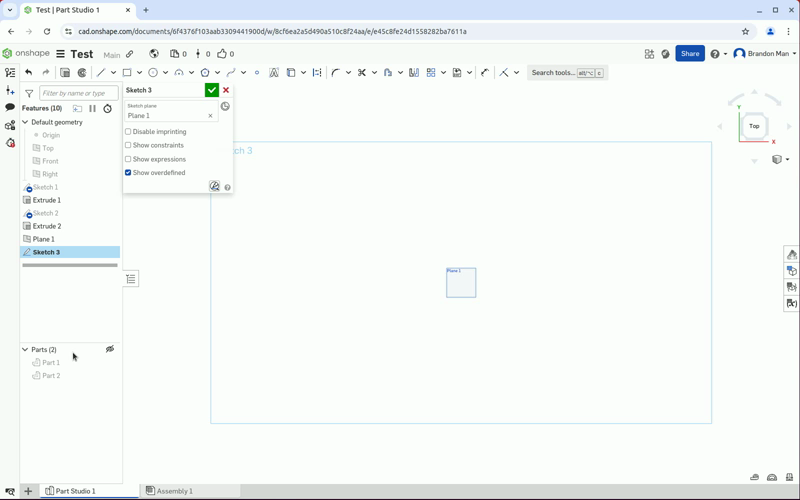
key_down(shift)
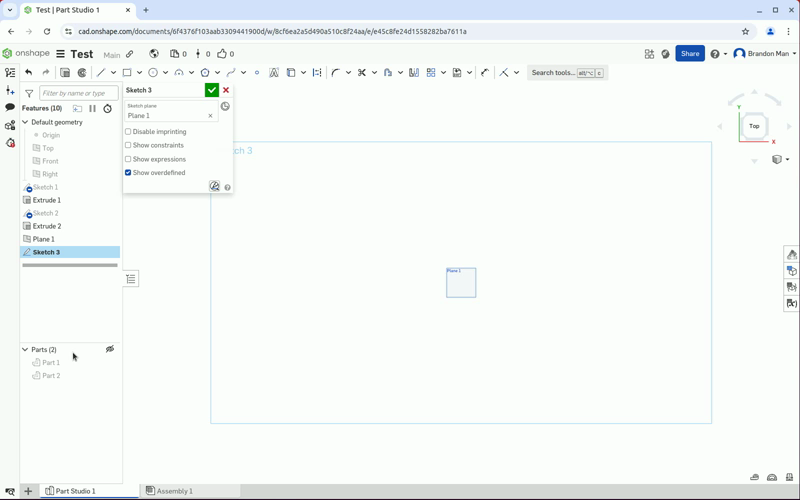
mouse_move(479, 282)
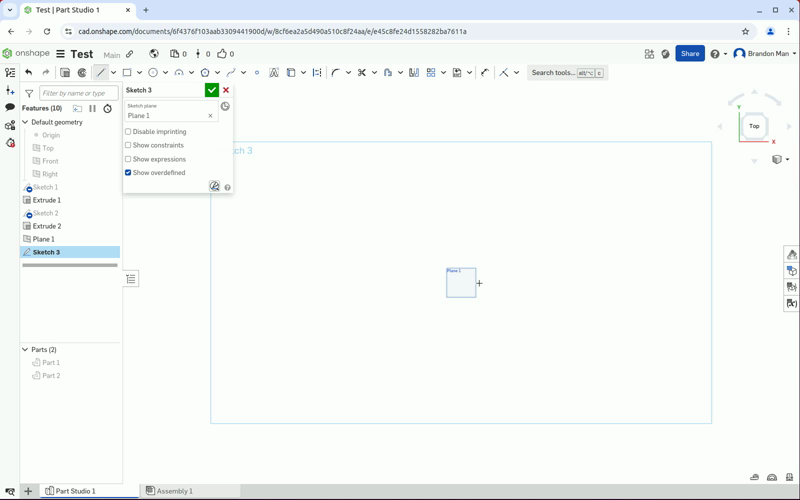
click(479, 282)
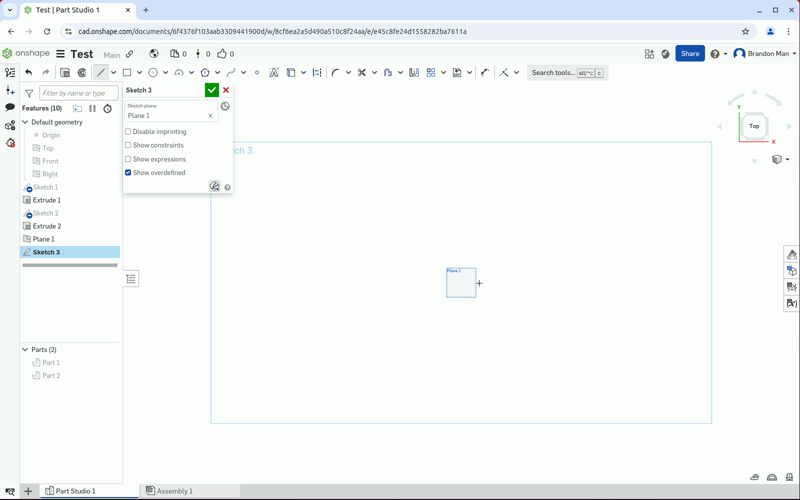
key_up(shift)
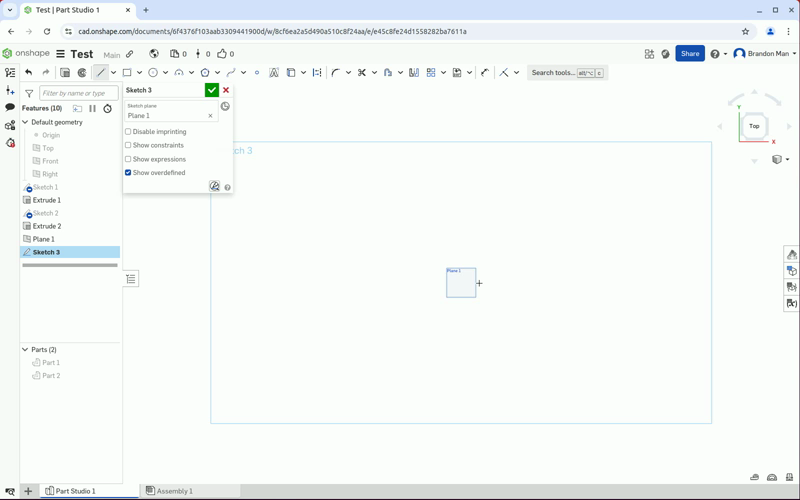
key_down(shift)
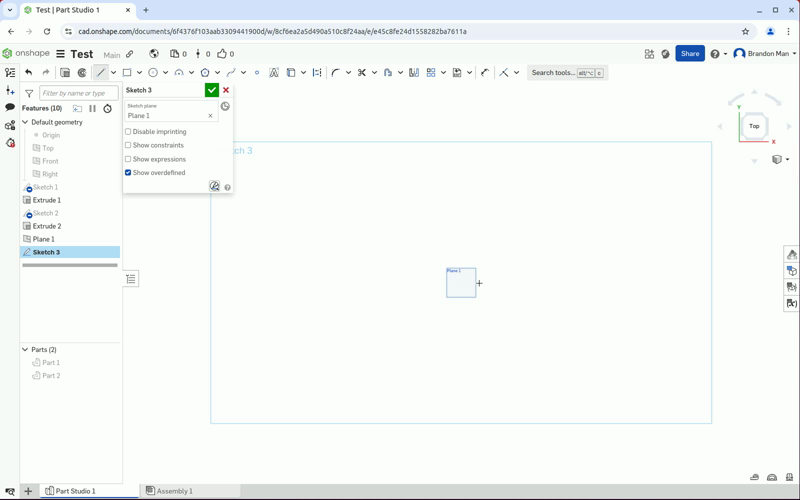
mouse_move(573, 282)
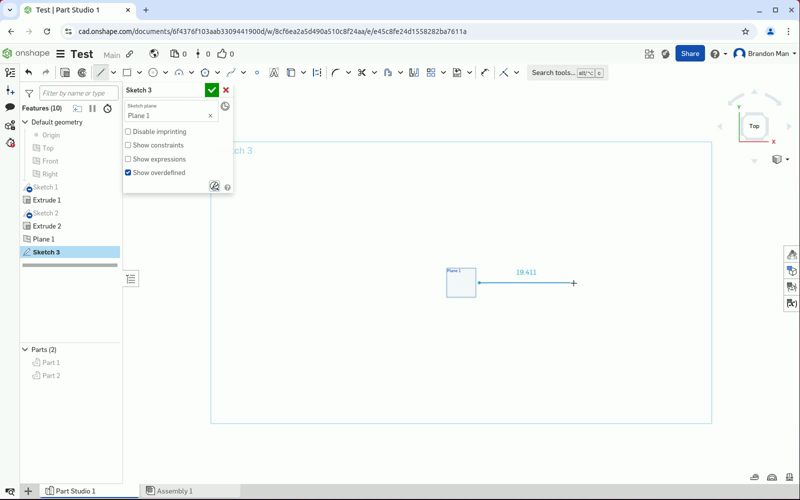
click(573, 282)
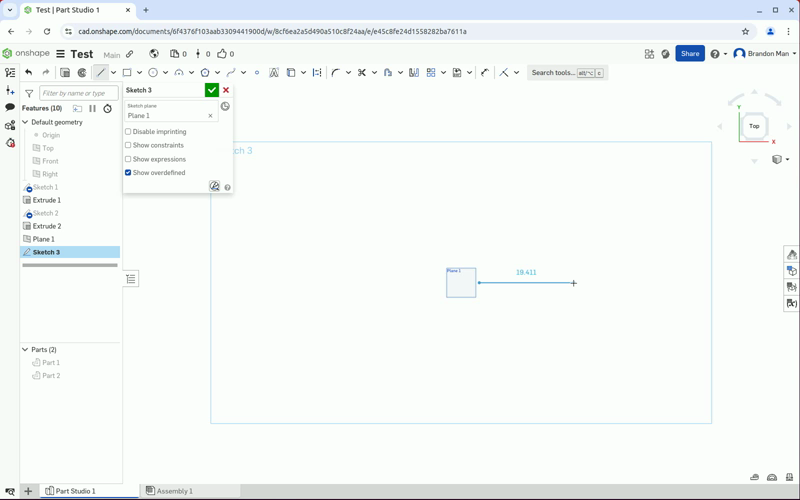
key_up(shift)
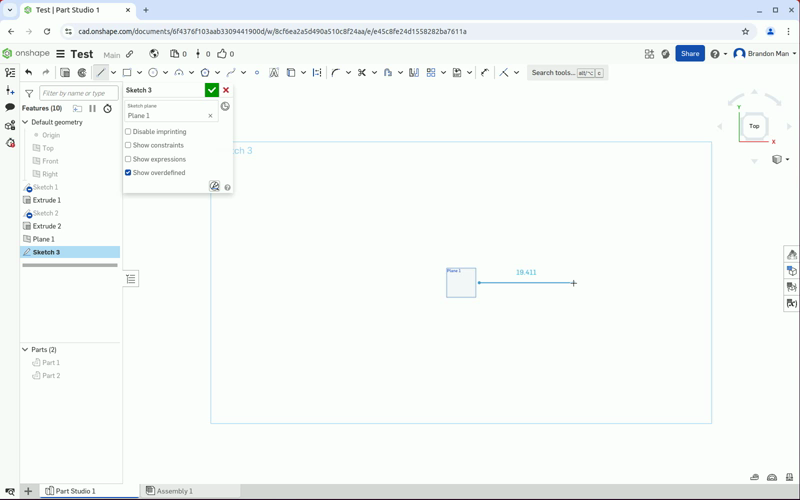
key_down(shift)
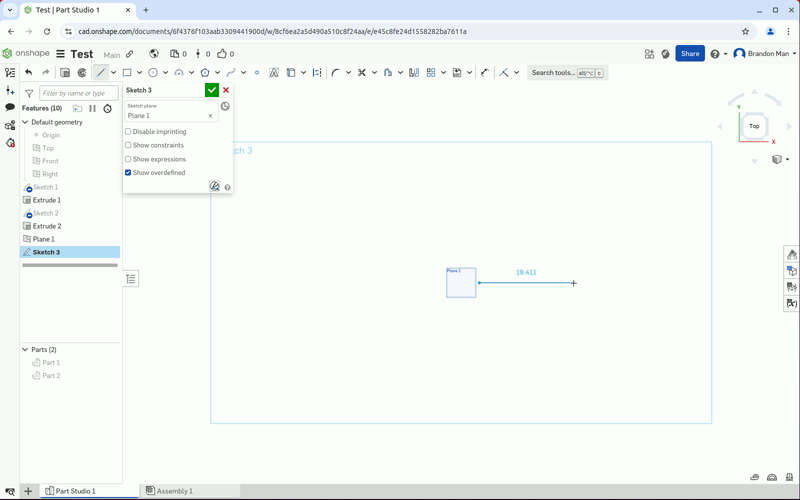
mouse_move(589, 282)
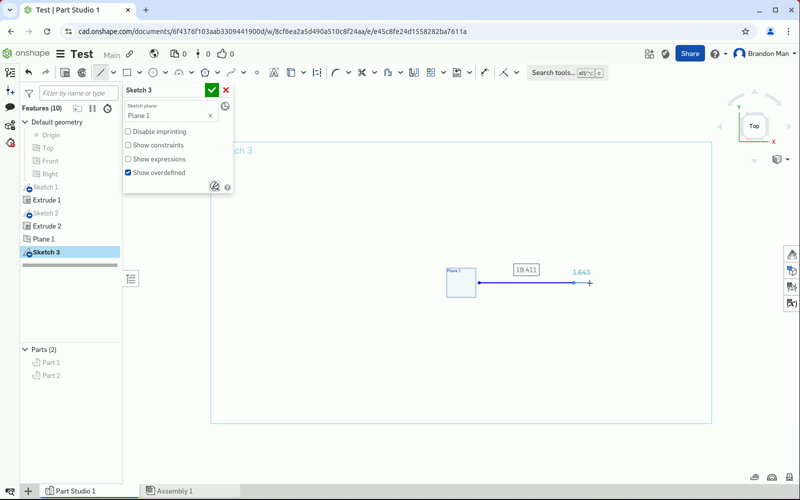
mouse_move(573, 245)
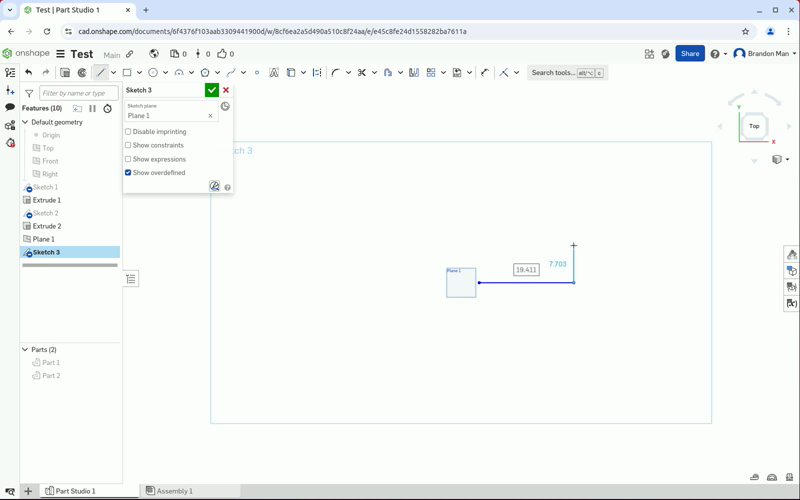
click(573, 245)
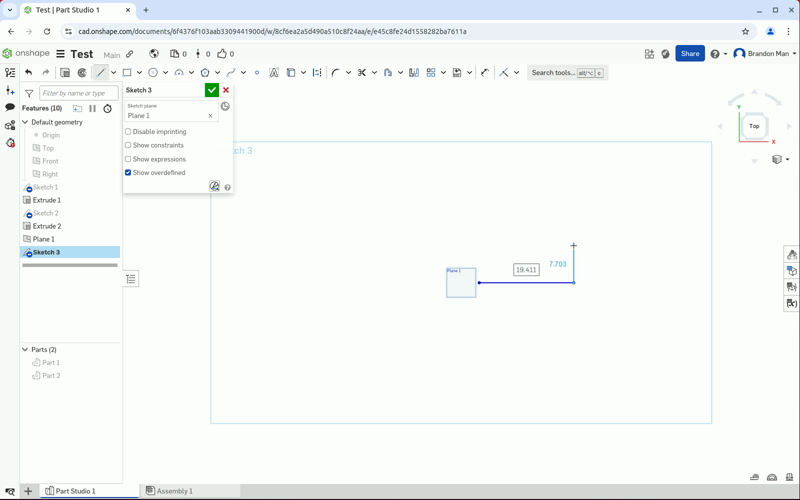
key_up(shift)
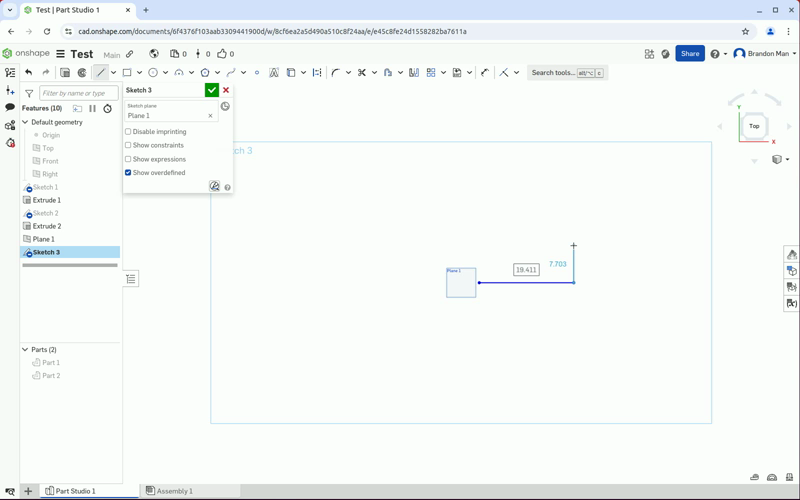
key_down(shift)
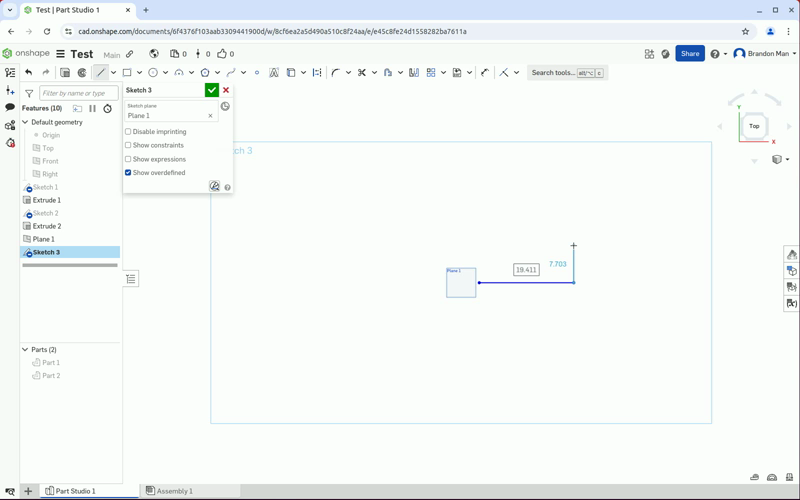
mouse_move(479, 245)
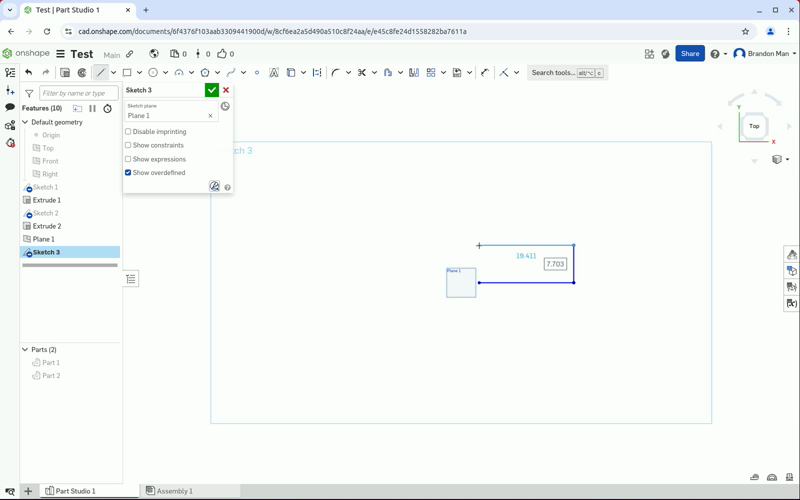
click(479, 245)
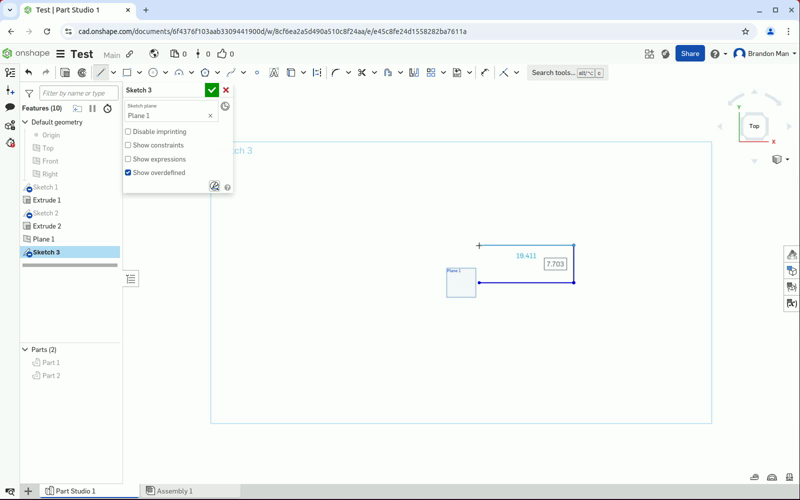
key_up(shift)
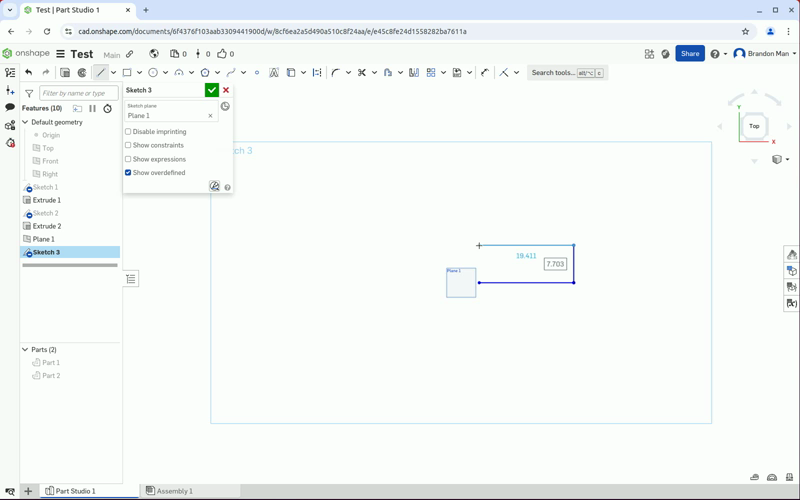
mouse_move(509, 245)
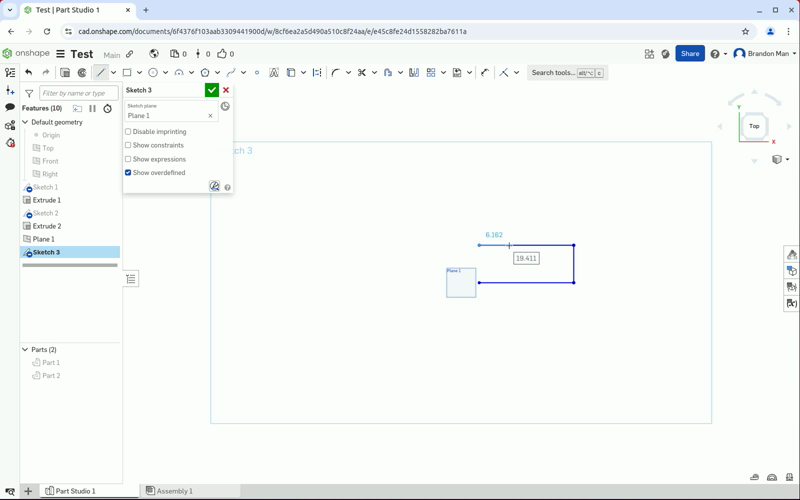
key_down(shift)
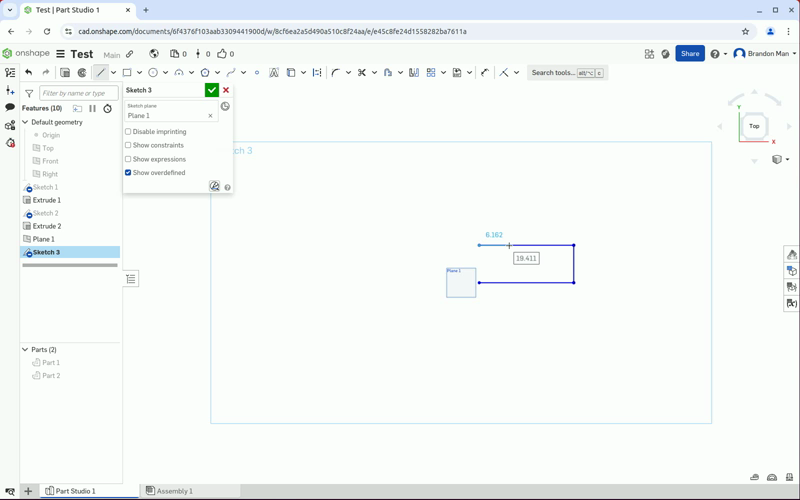
mouse_move(479, 282)
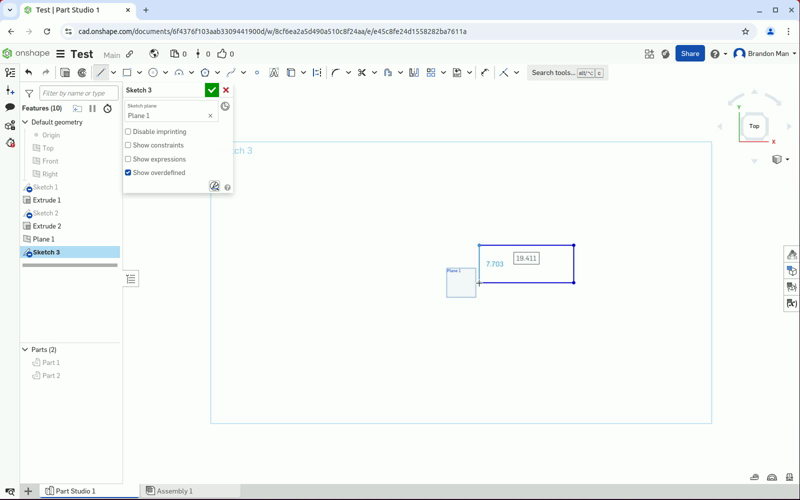
key_up(shift)
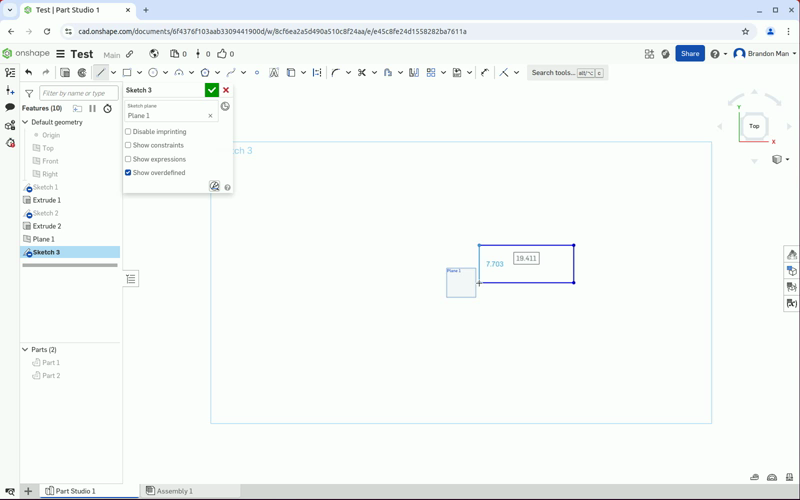
click(479, 282)
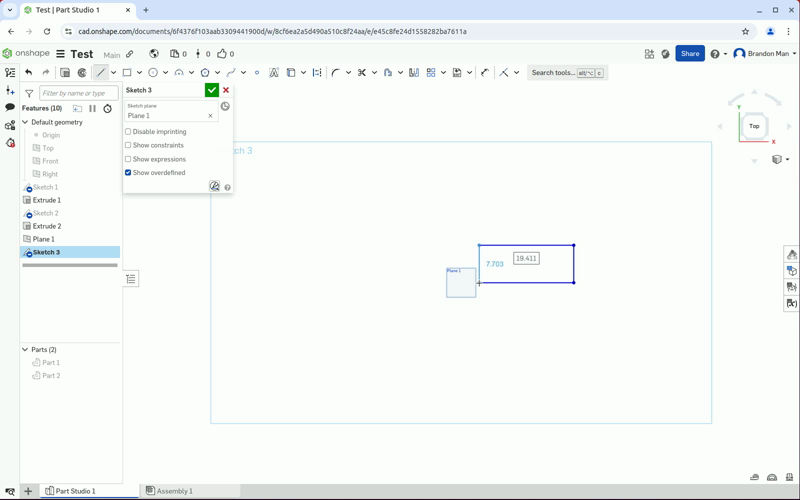
key(esc)
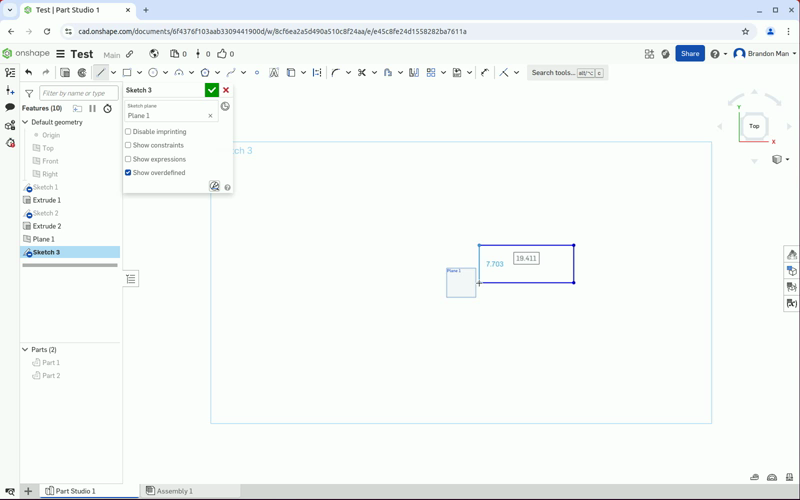
mouse_move(534, 254)
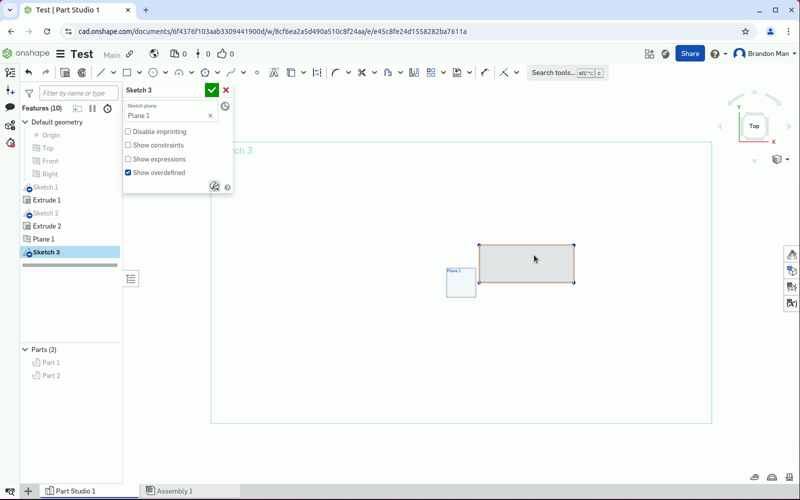
click(534, 254)
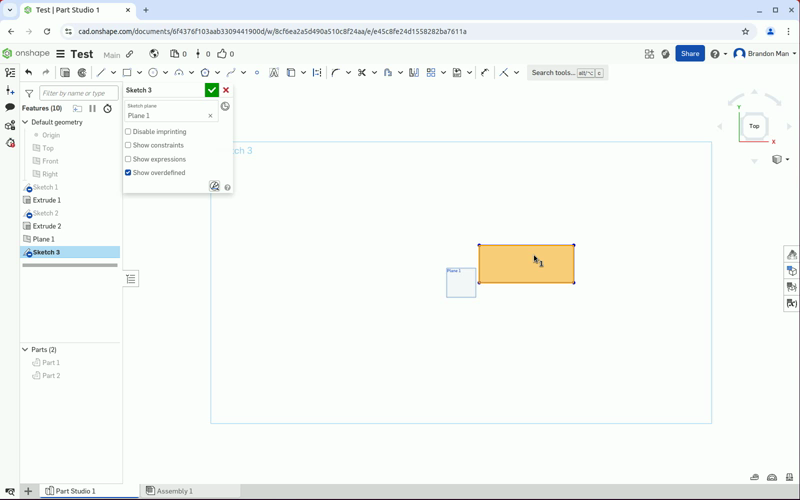
mouse_move(73, 352)
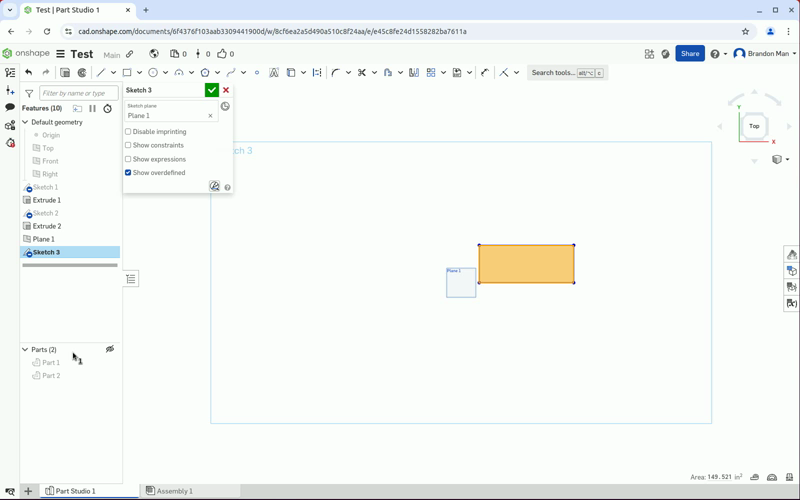
key(shift+y)
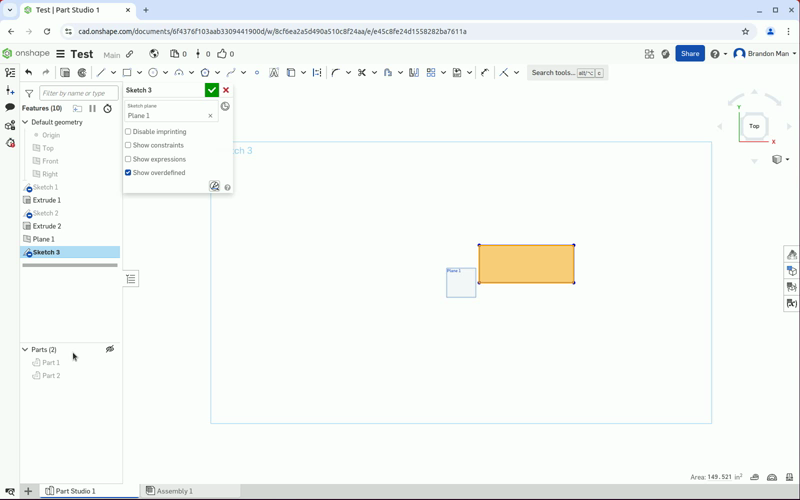
key(shift+e)
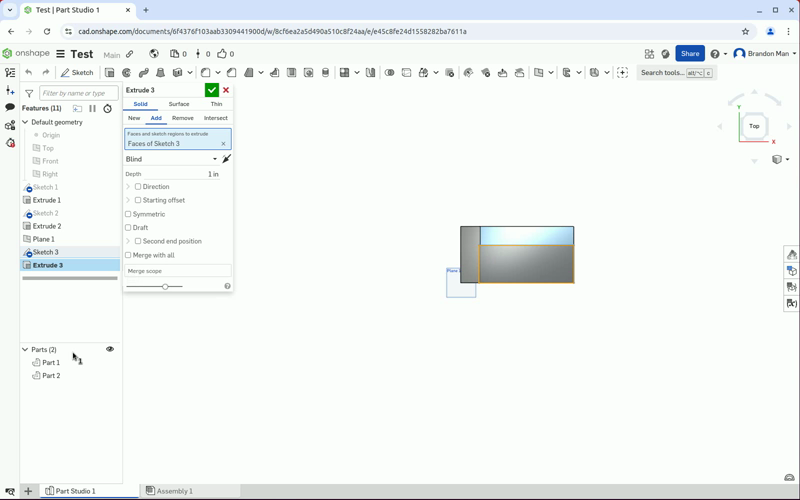
mouse_move(143, 106)
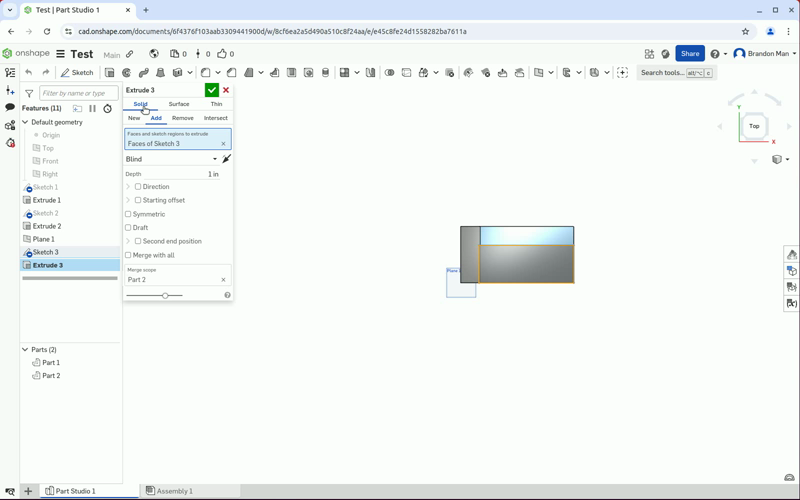
click(143, 106)
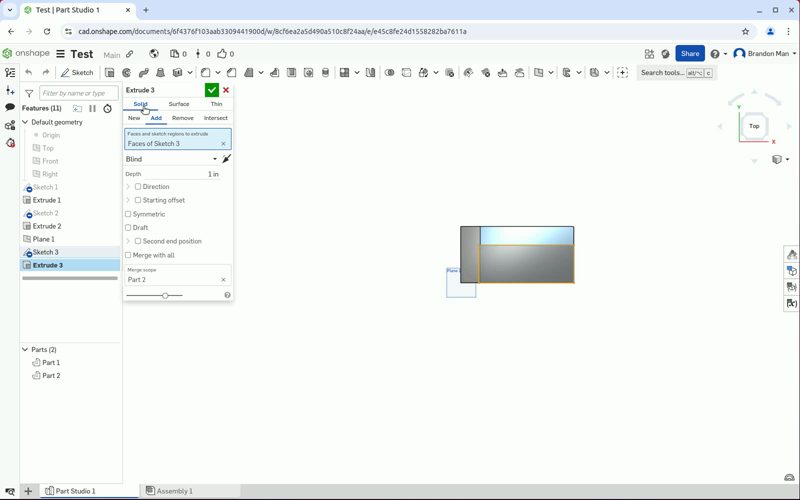
mouse_move(186, 120)
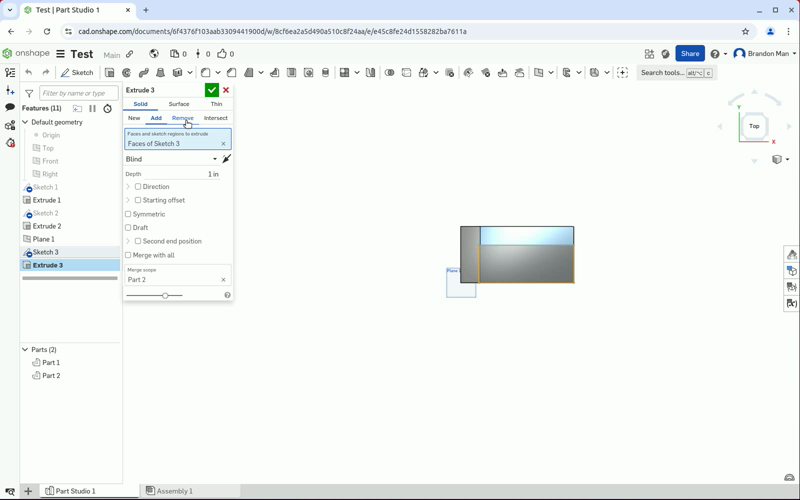
click(186, 120)
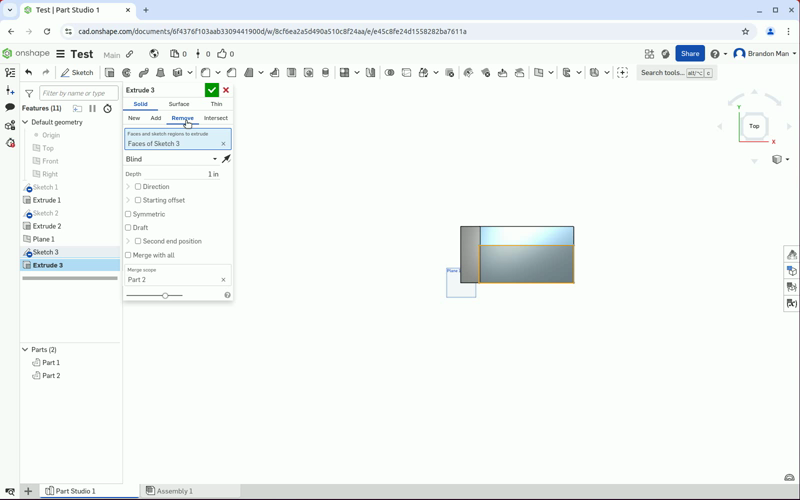
key(tab, 4)
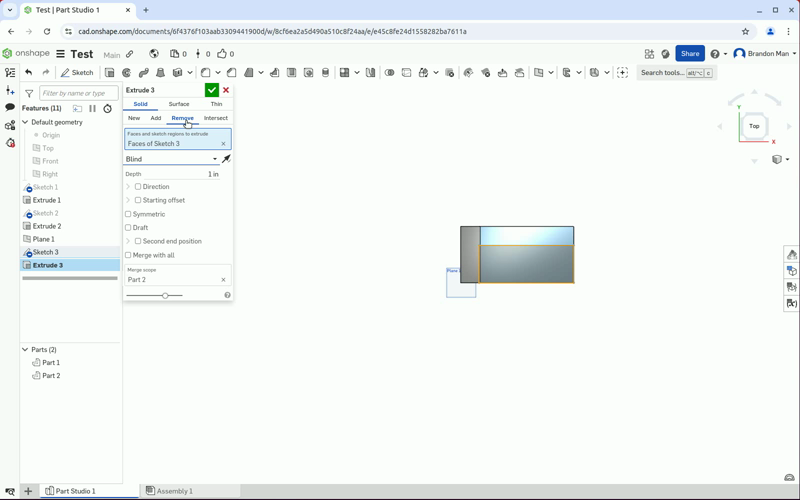
text(7.703)
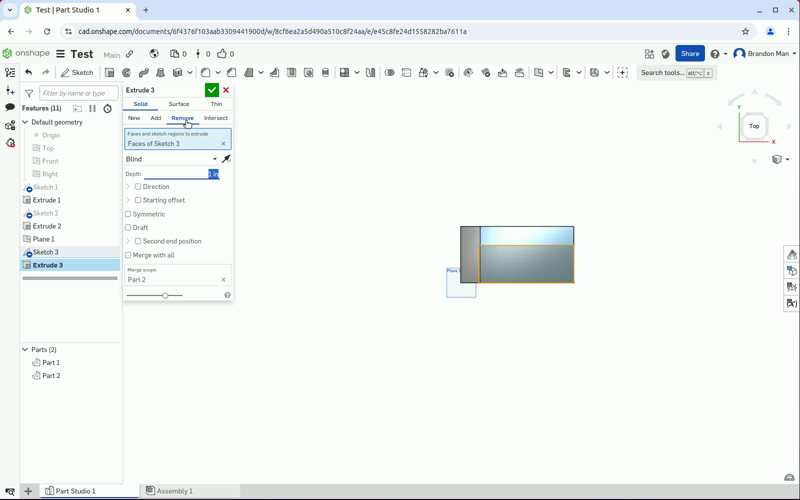
key(tab, 6)
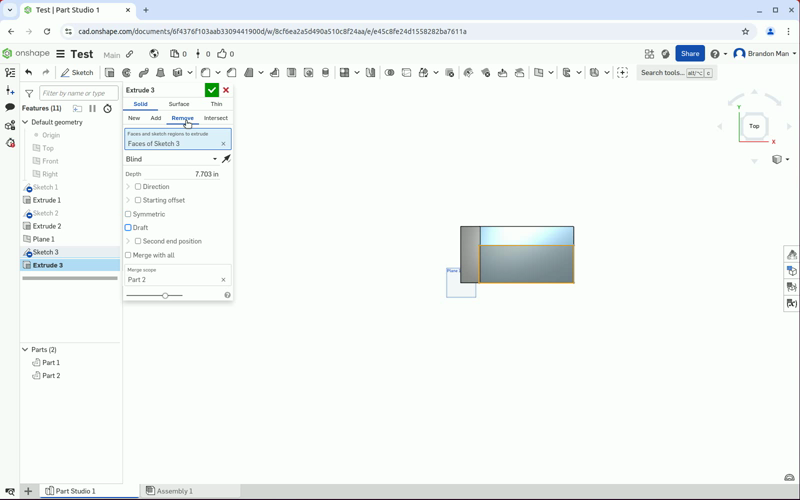
key(space)
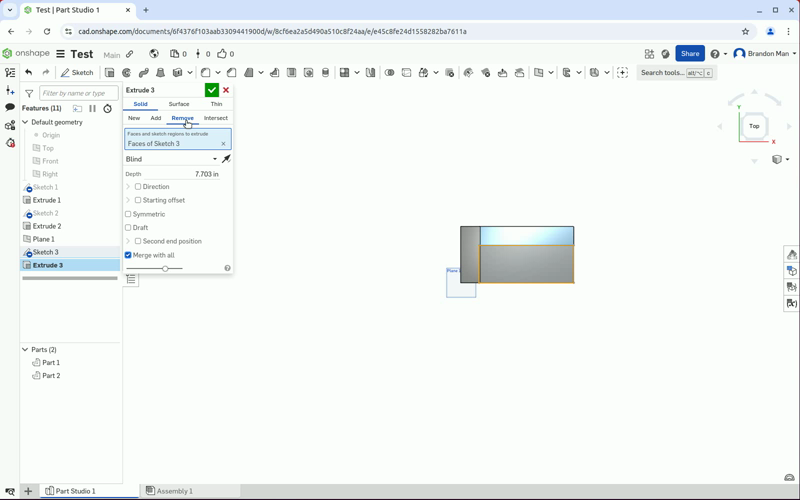
key(enter)
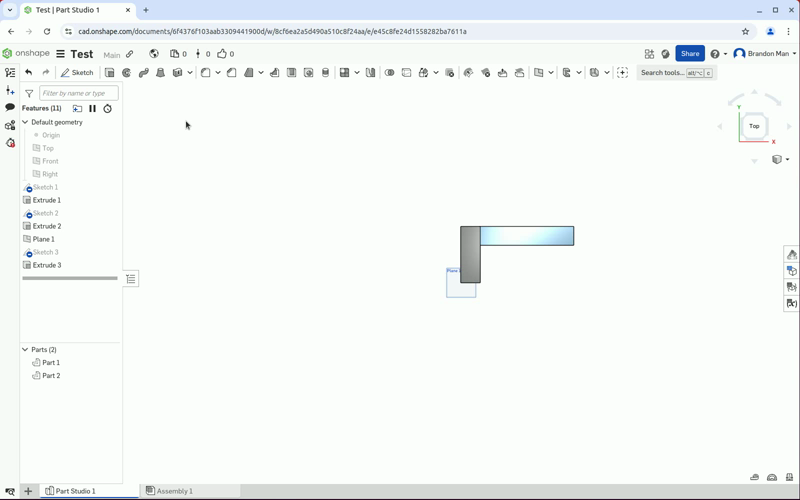
key(shift+h)
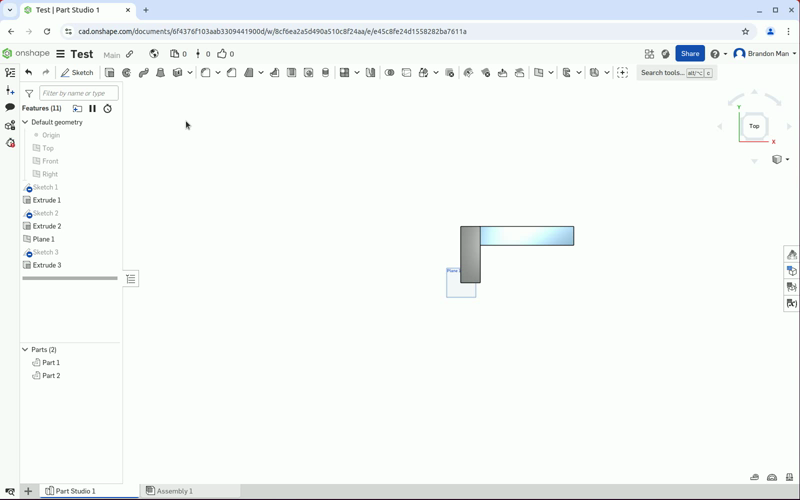
key(shift+h)
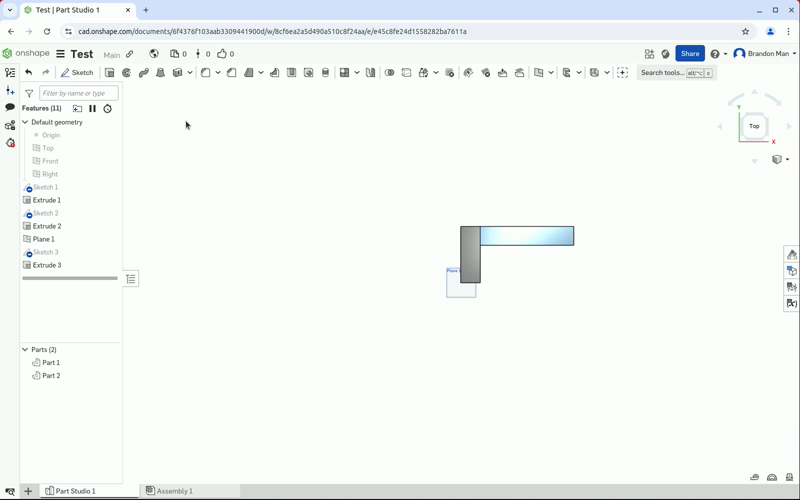
mouse_move(73, 189)
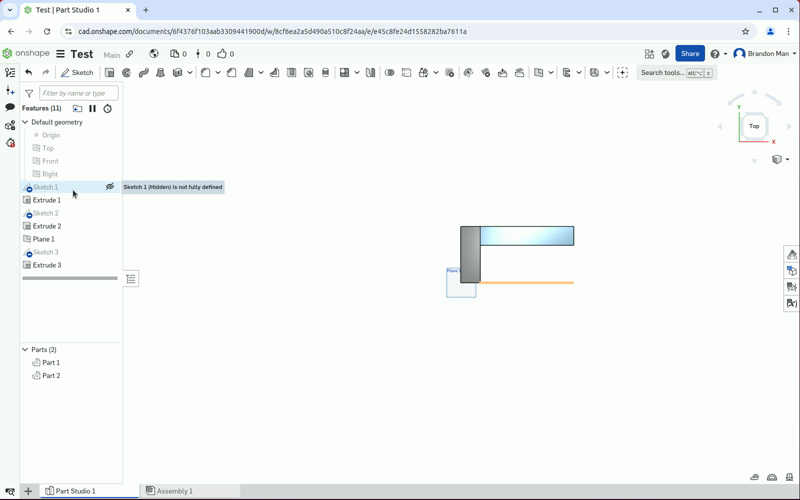
click(73, 189)
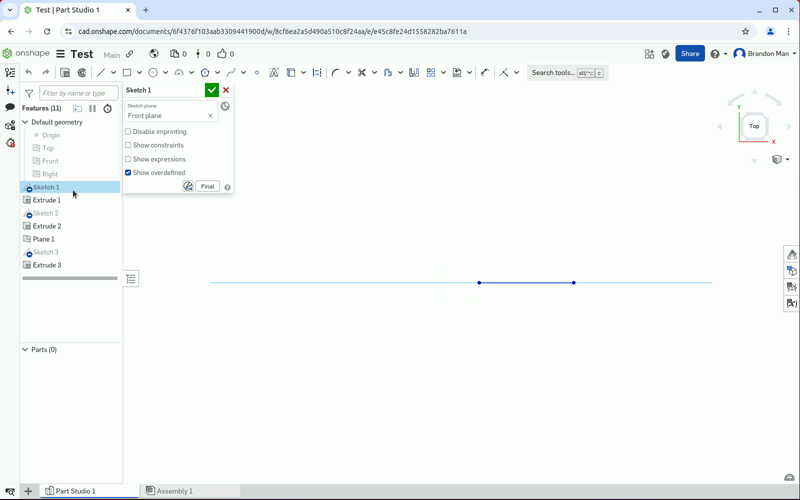
mouse_move(229, 92)
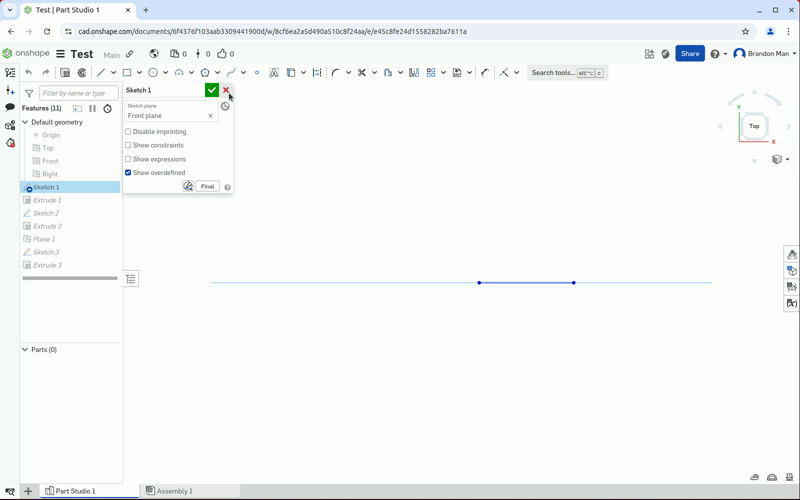
click(229, 92)
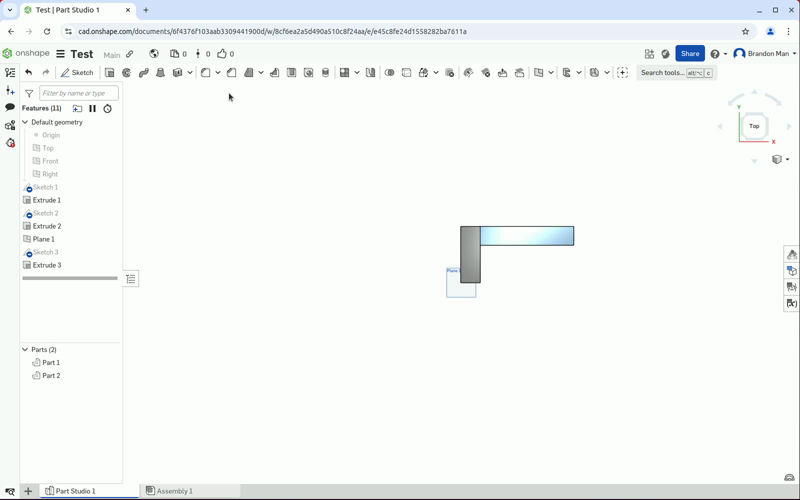
mouse_move(73, 352)
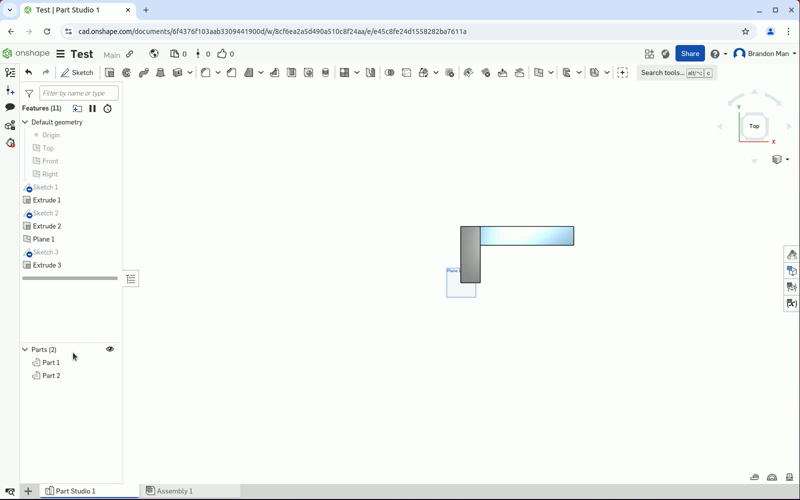
key(y)
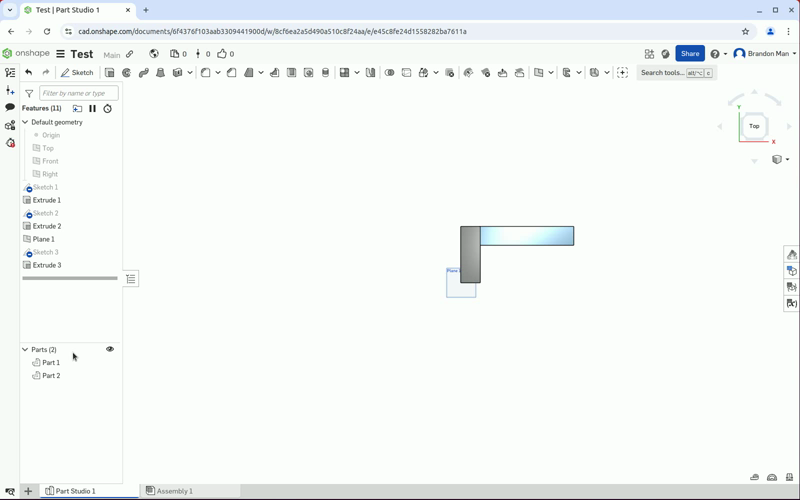
key(shift+p)
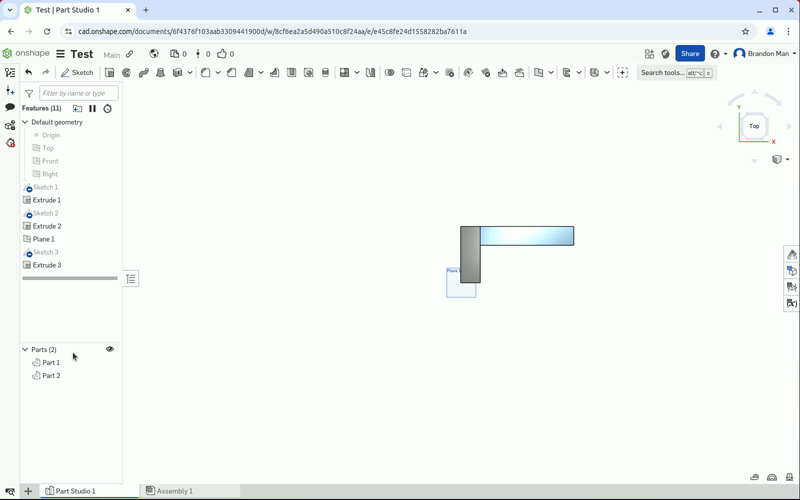
key(space)
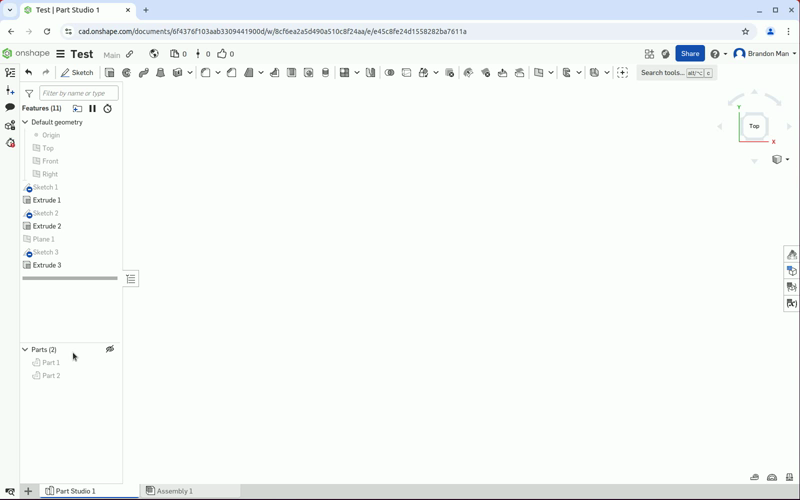
key_down(shift)
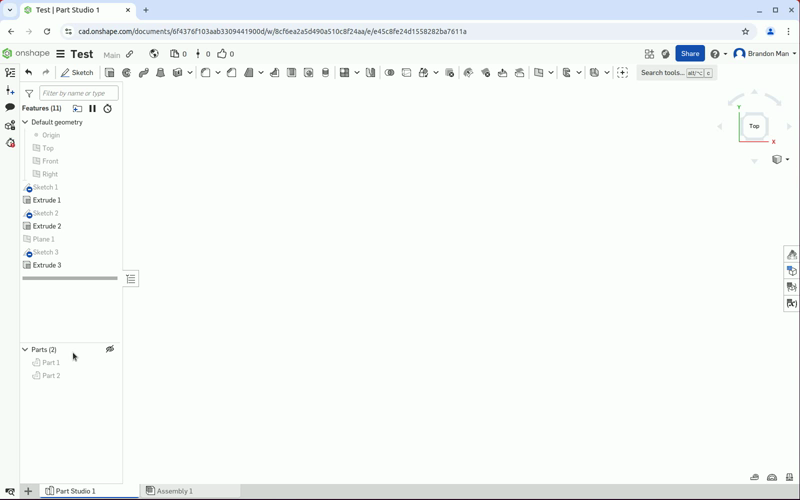
key(up)
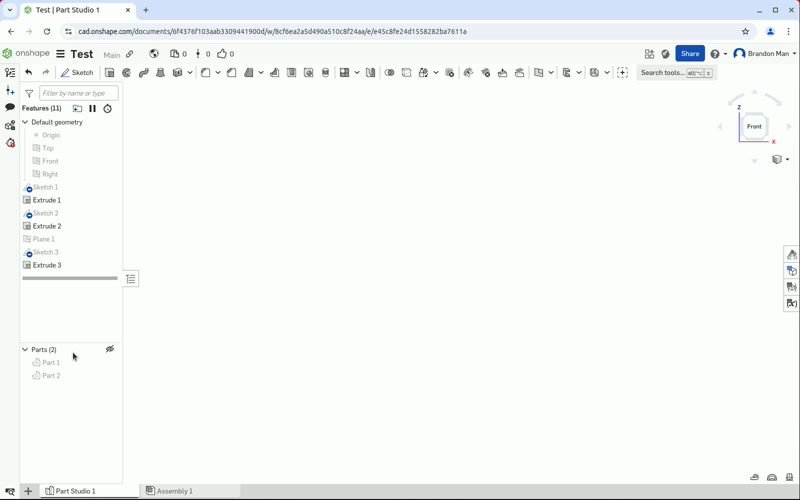
key_up(shift)
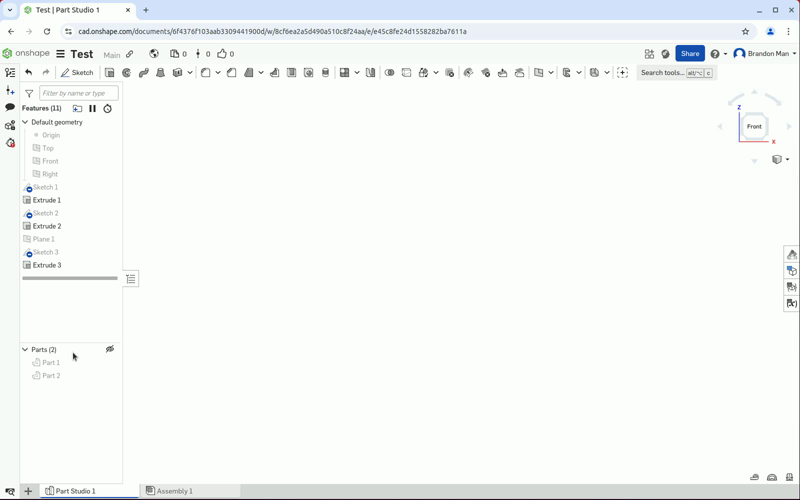
mouse_move(73, 352)
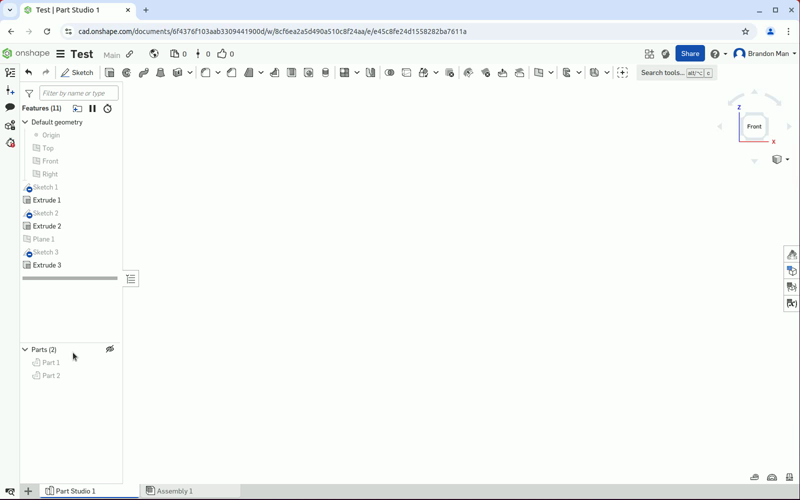
key(shift+y)
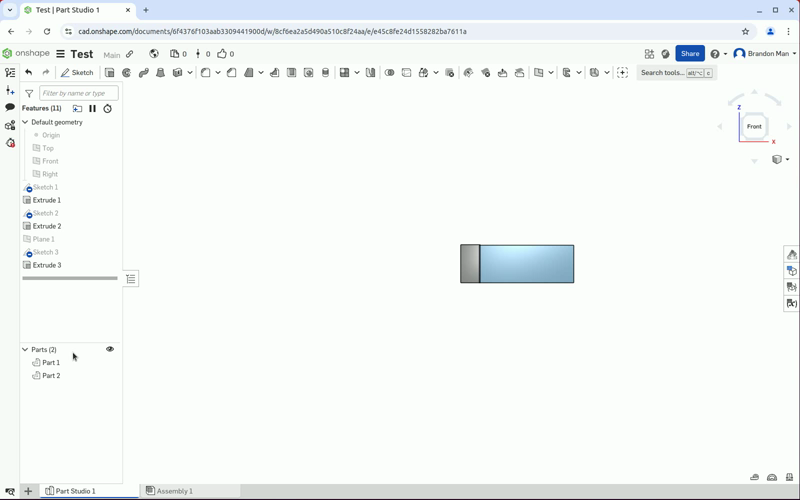
mouse_move(541, 75)
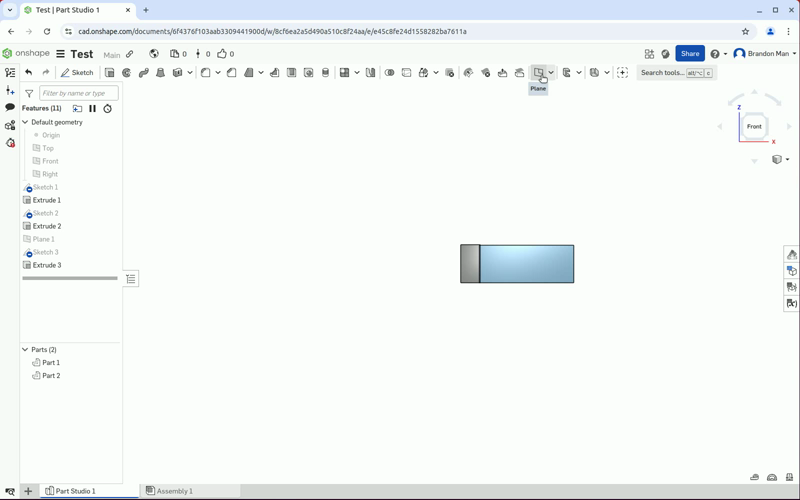
click(541, 75)
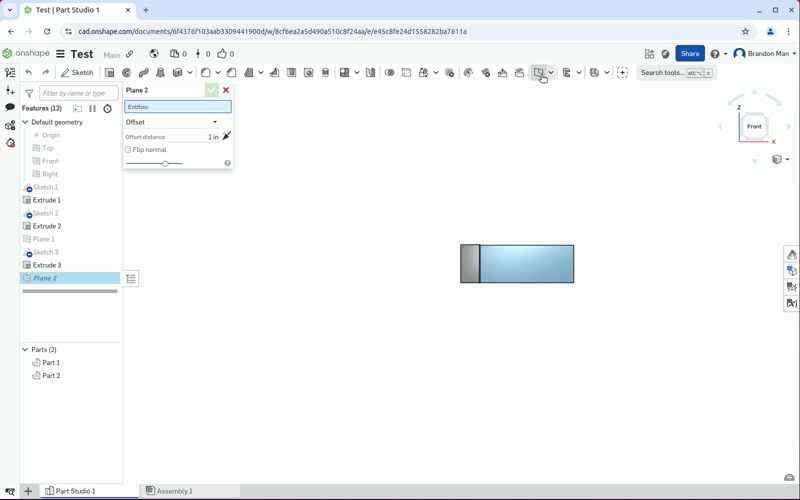
mouse_move(73, 163)
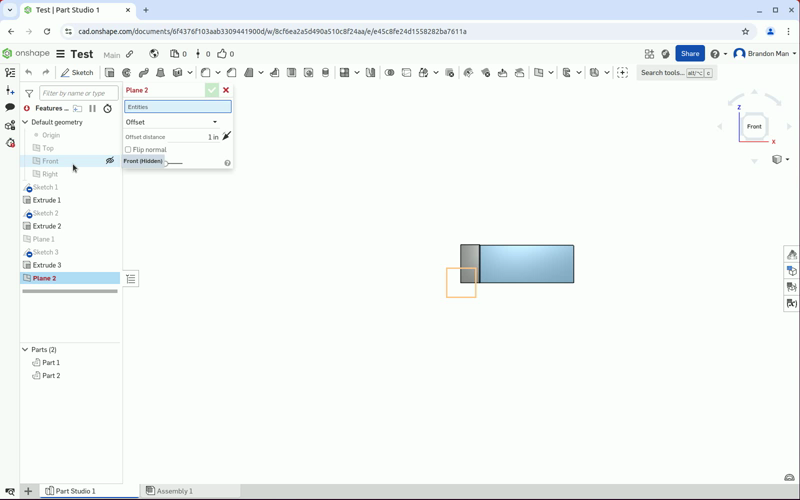
click(73, 163)
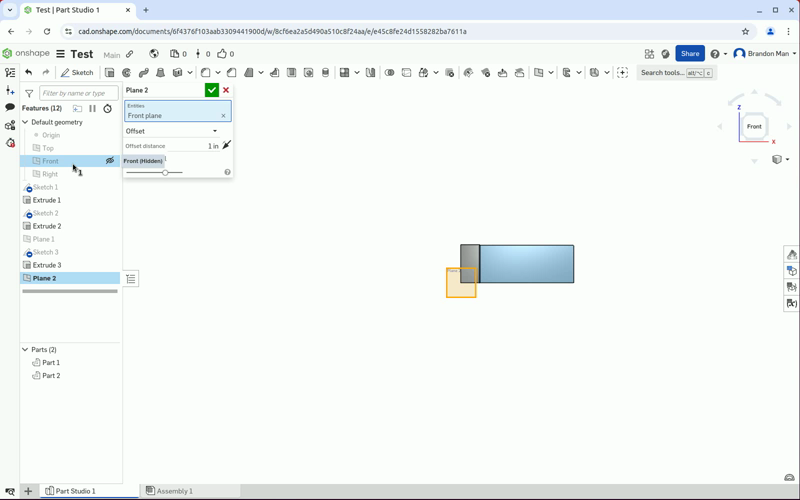
key(tab, 2)
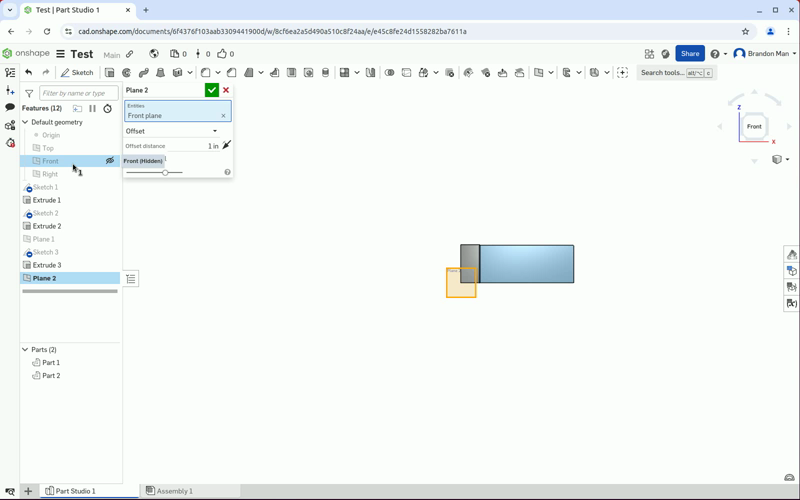
text(7.703)
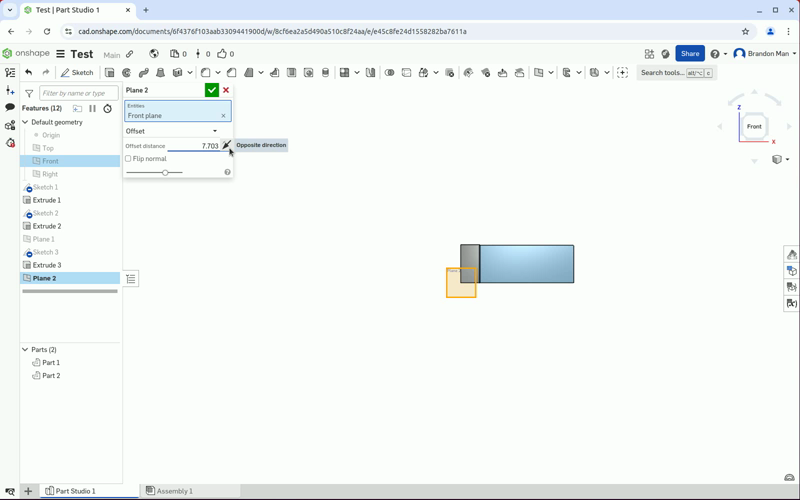
mouse_move(229, 147)
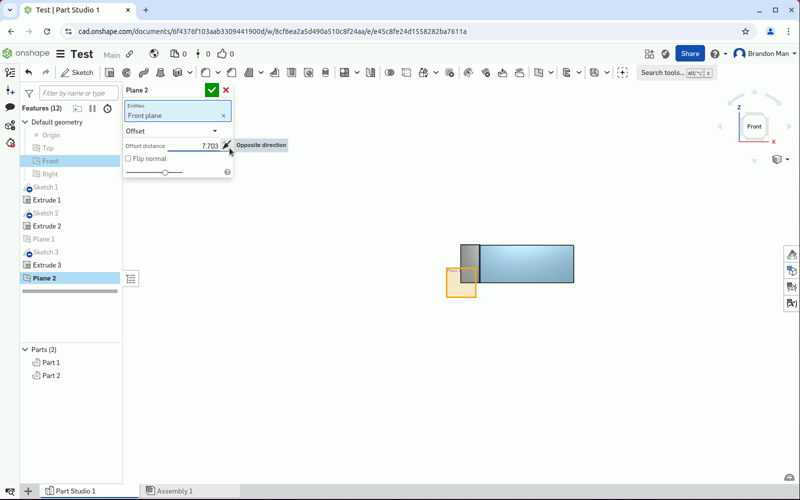
click(229, 147)
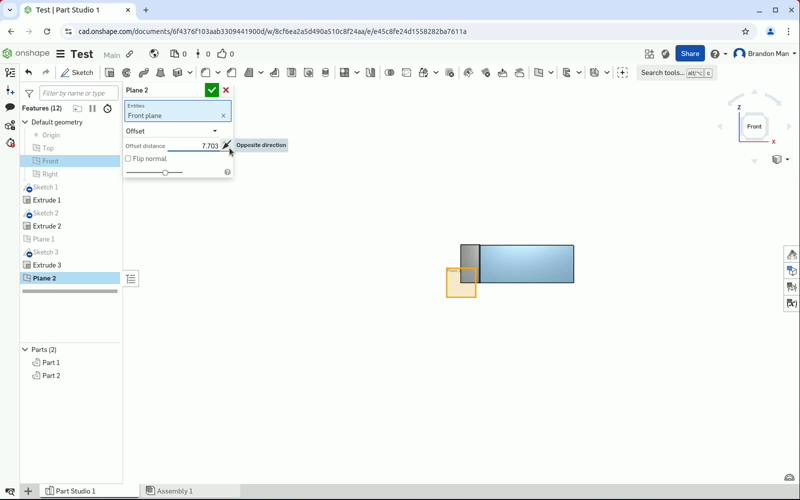
key(enter, 2)
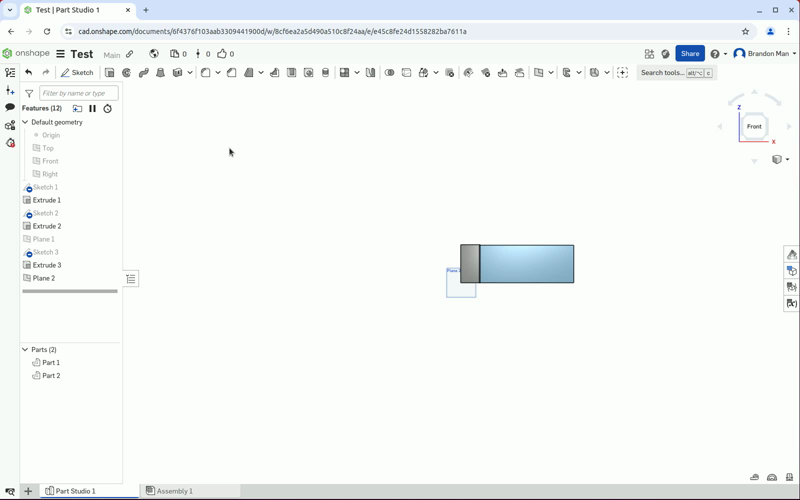
key(shift+s)
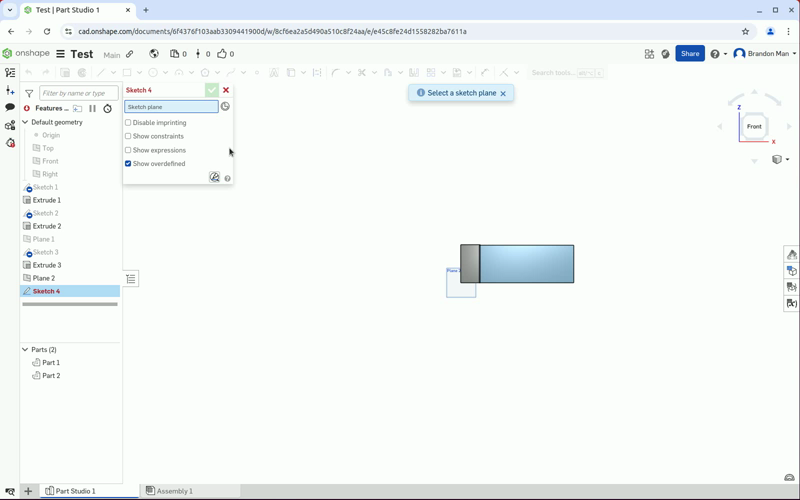
mouse_move(73, 280)
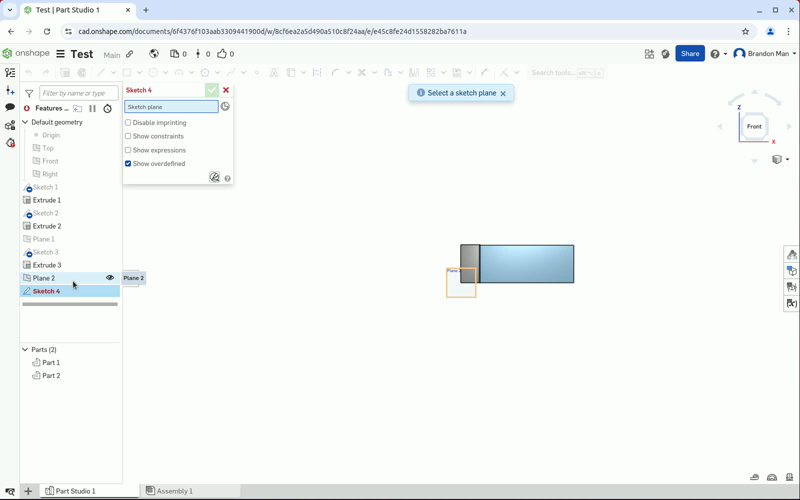
click(73, 280)
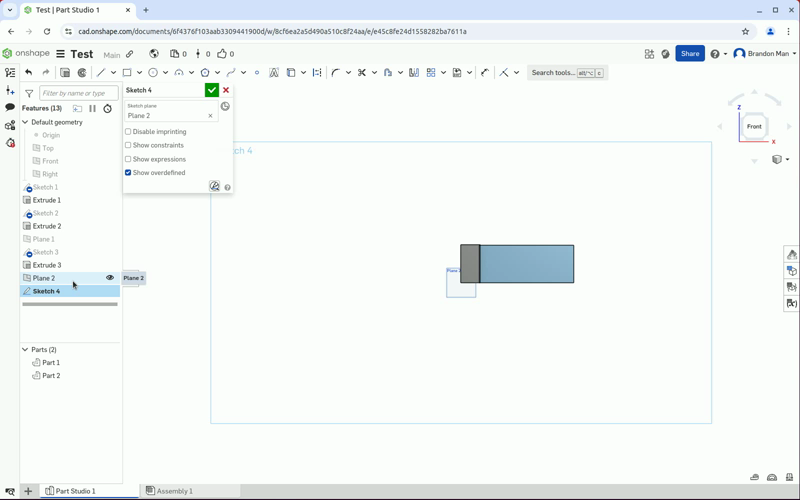
mouse_move(73, 352)
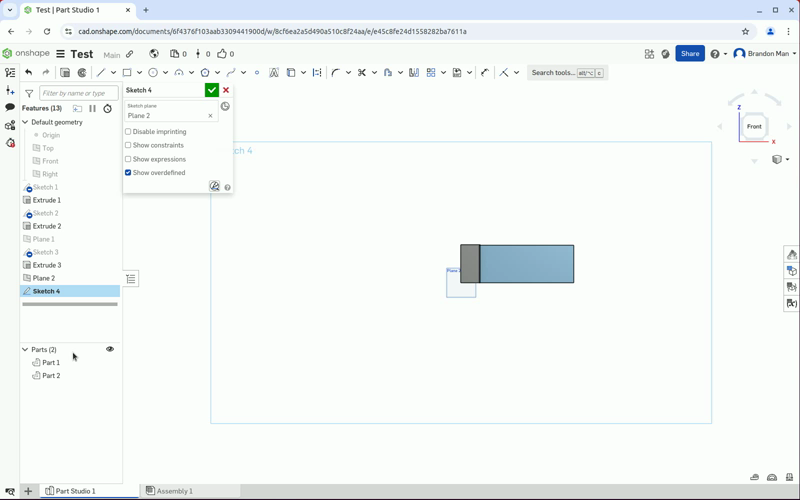
key(y)
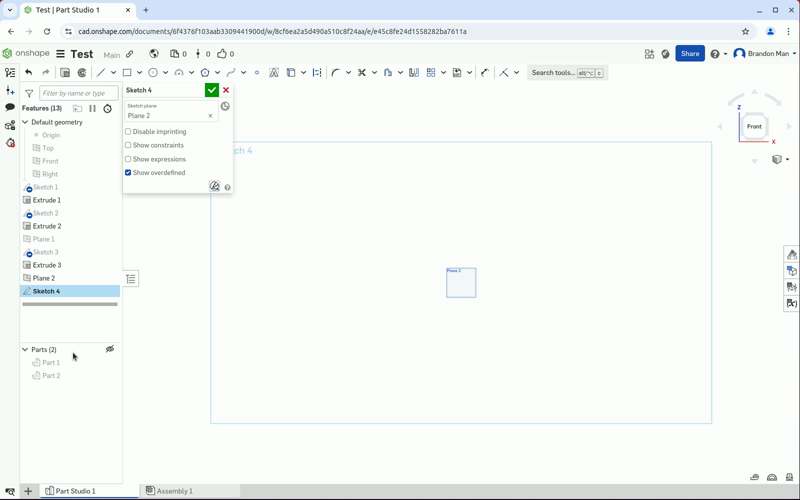
key(l)
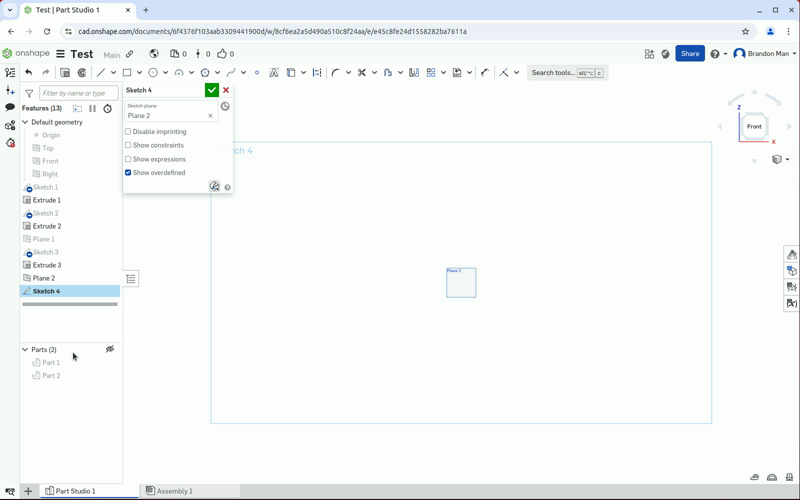
key_down(shift)
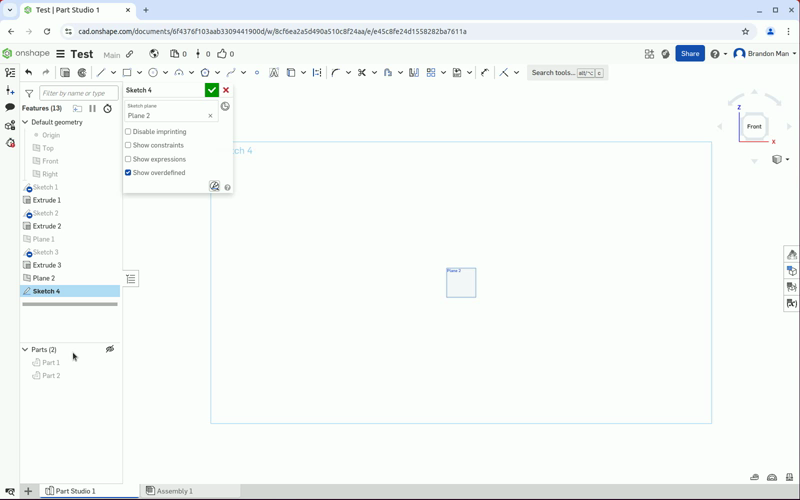
mouse_move(479, 282)
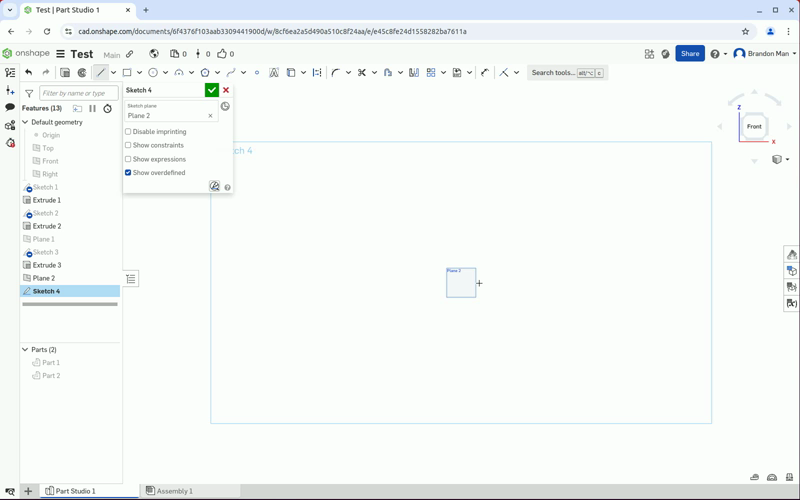
click(479, 282)
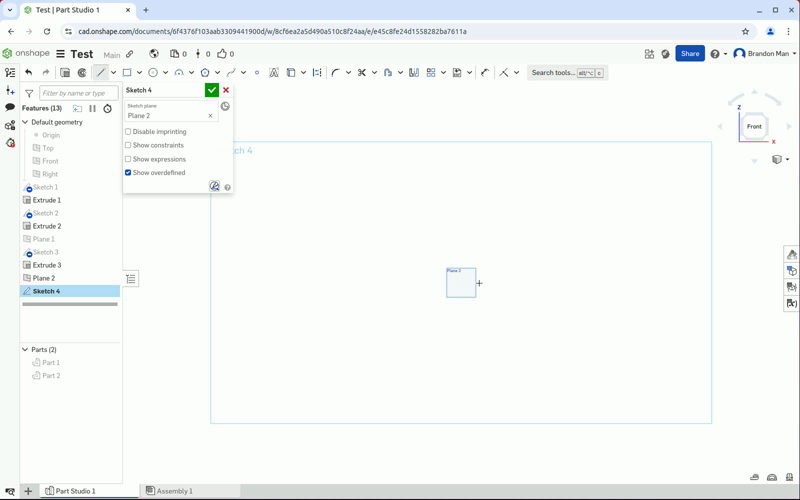
key_up(shift)
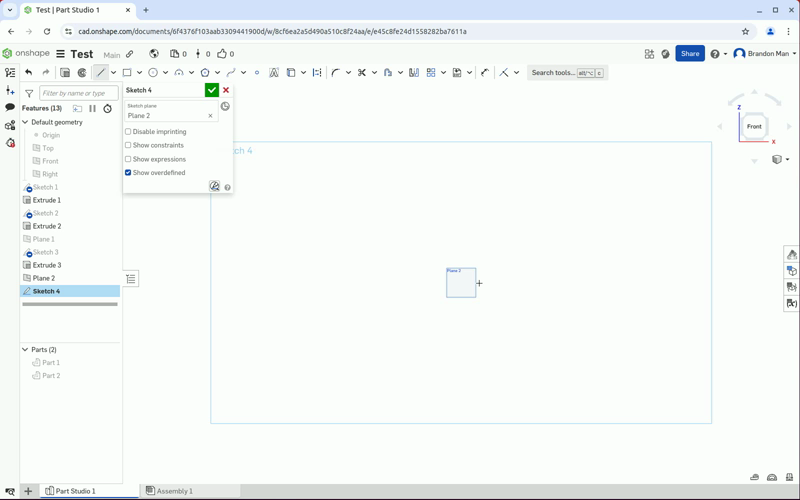
key_down(shift)
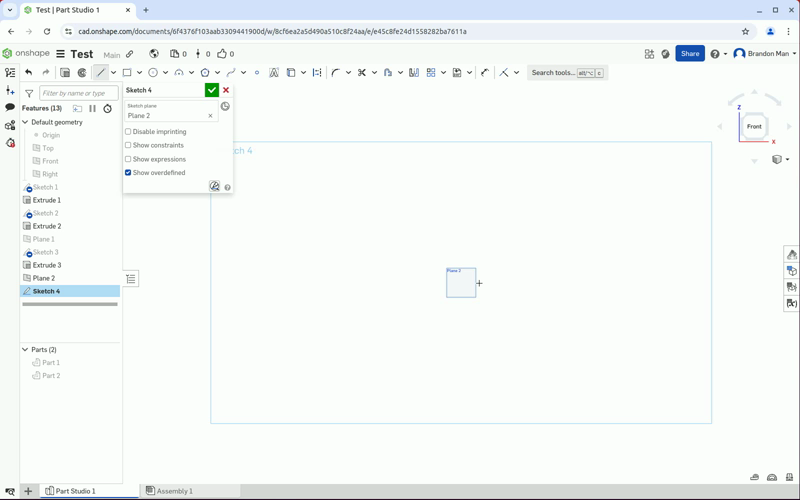
mouse_move(509, 282)
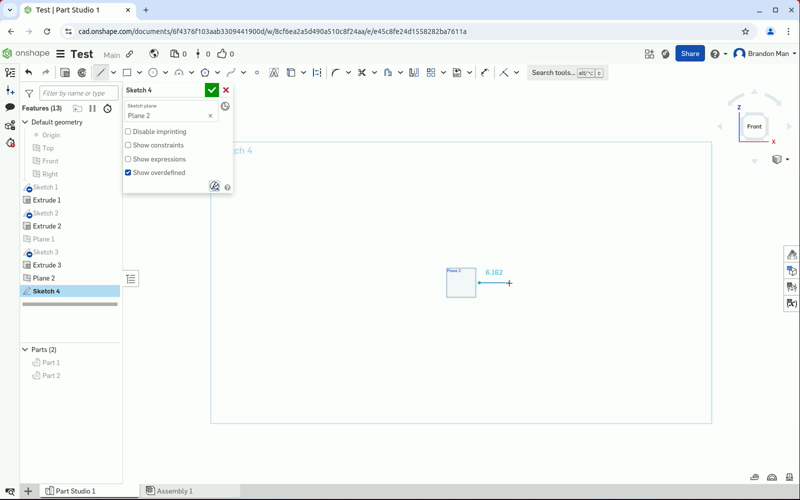
mouse_move(517, 282)
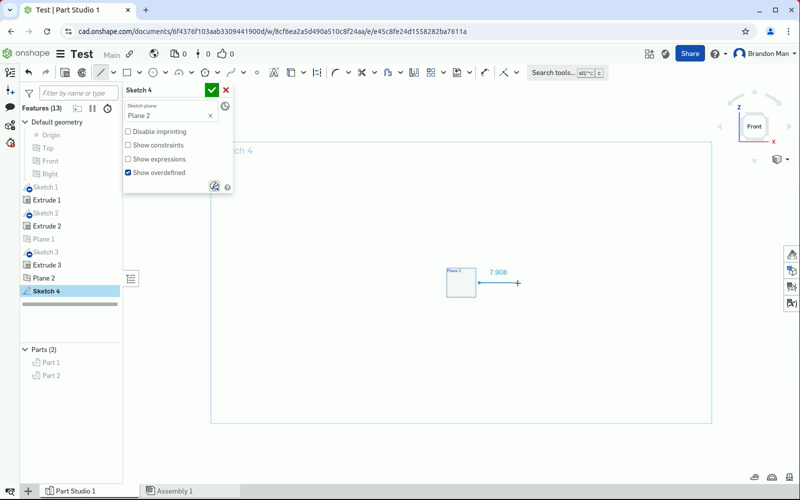
click(517, 282)
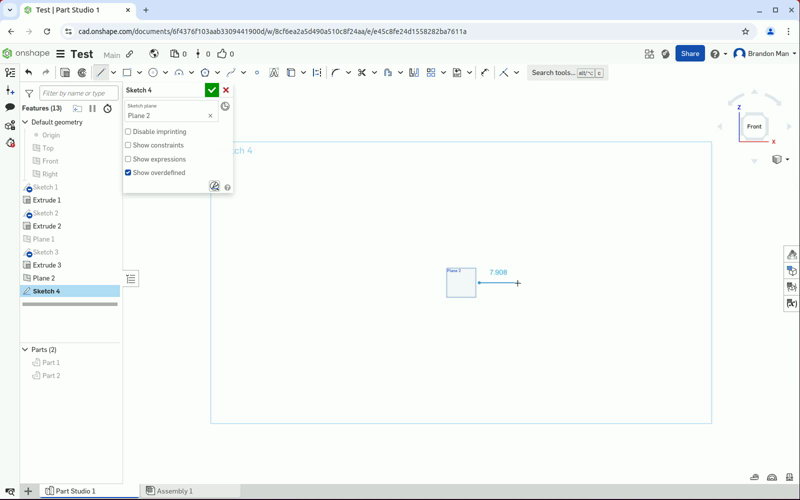
key_up(shift)
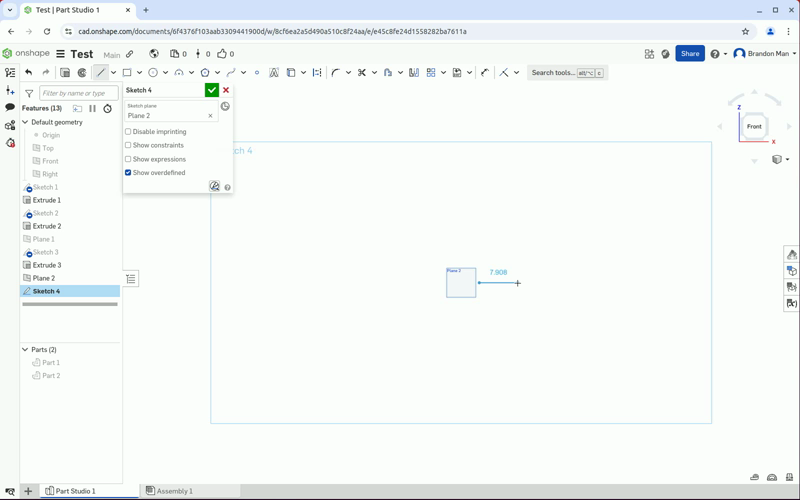
key_down(shift)
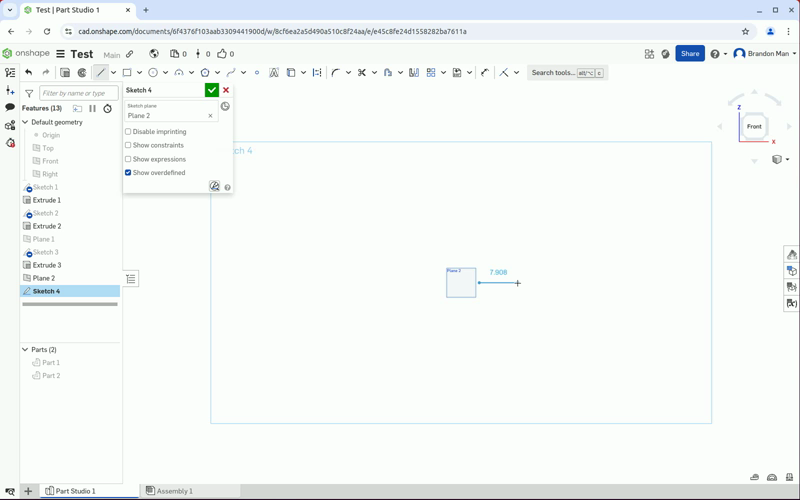
mouse_move(547, 282)
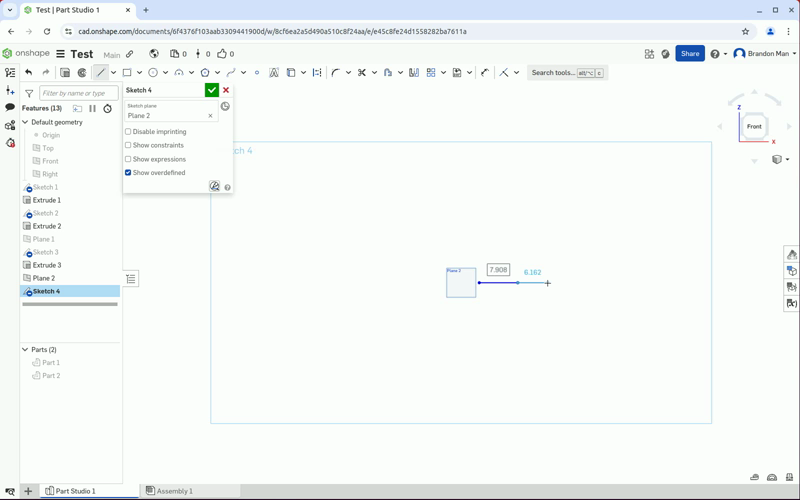
mouse_move(517, 263)
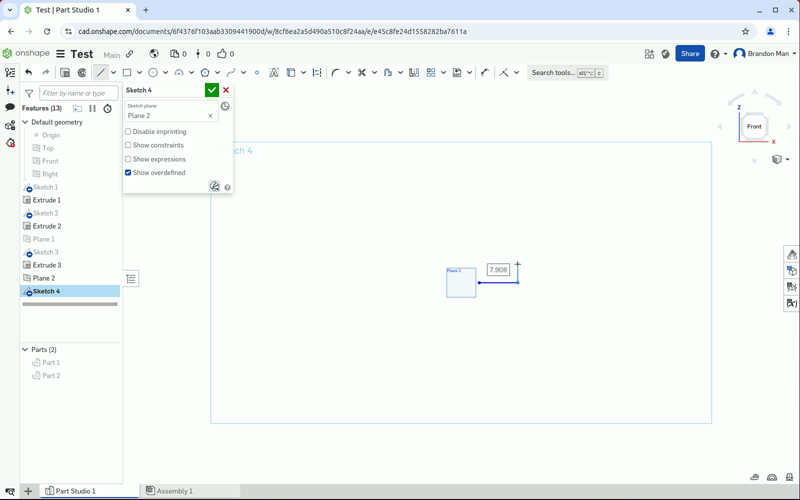
click(517, 263)
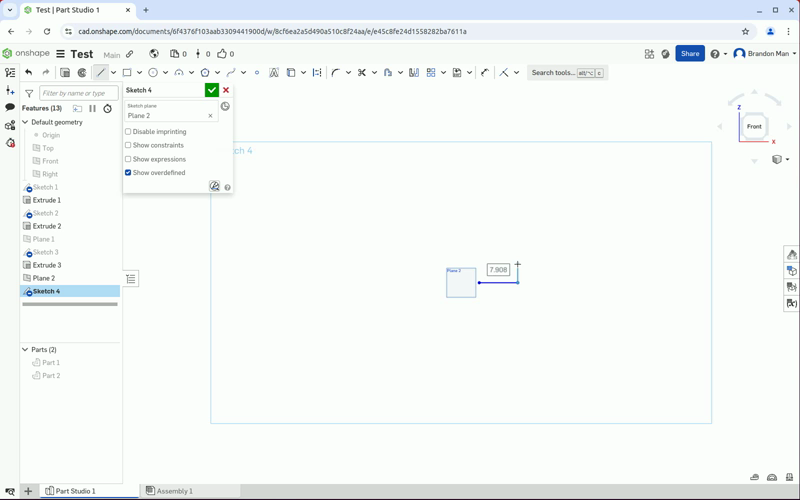
key_up(shift)
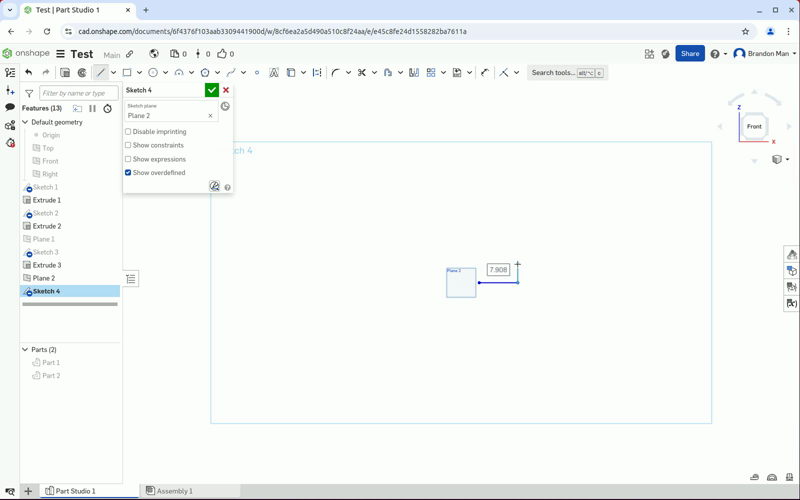
key_down(shift)
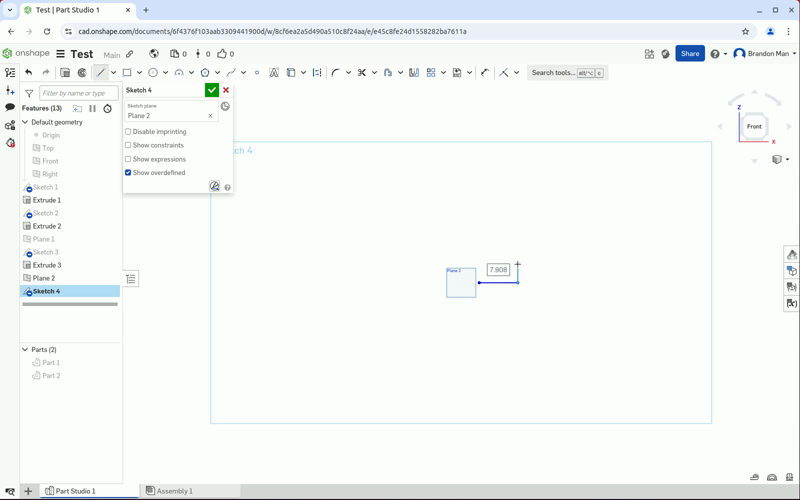
mouse_move(547, 263)
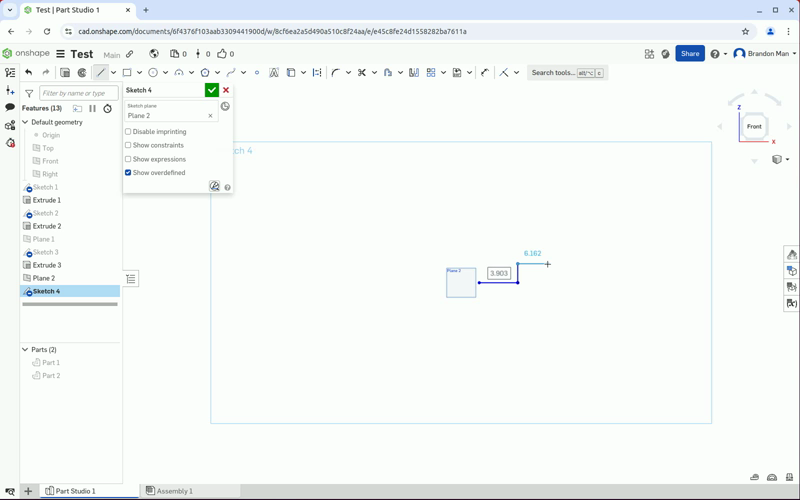
mouse_move(479, 263)
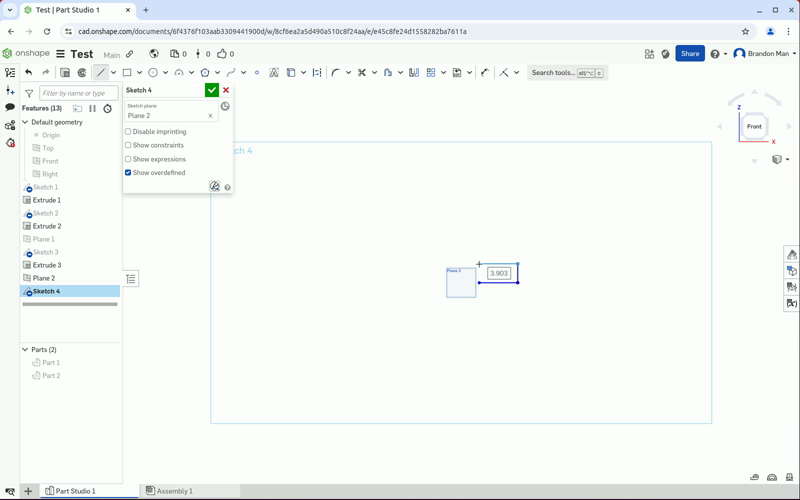
click(479, 263)
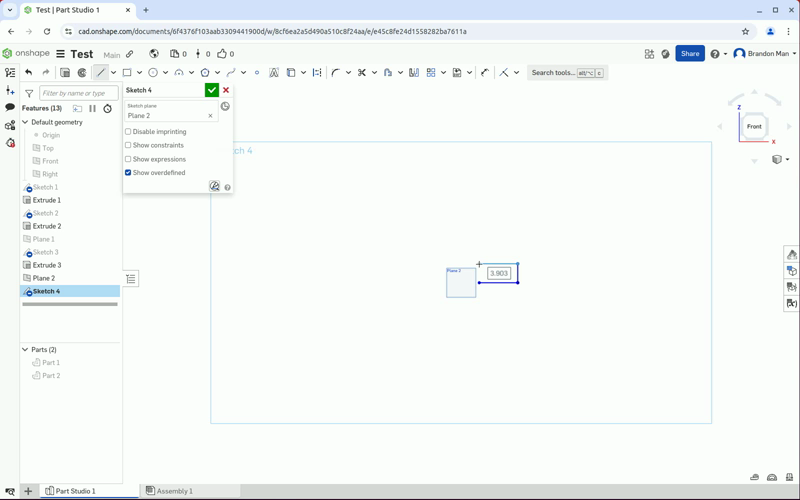
key_up(shift)
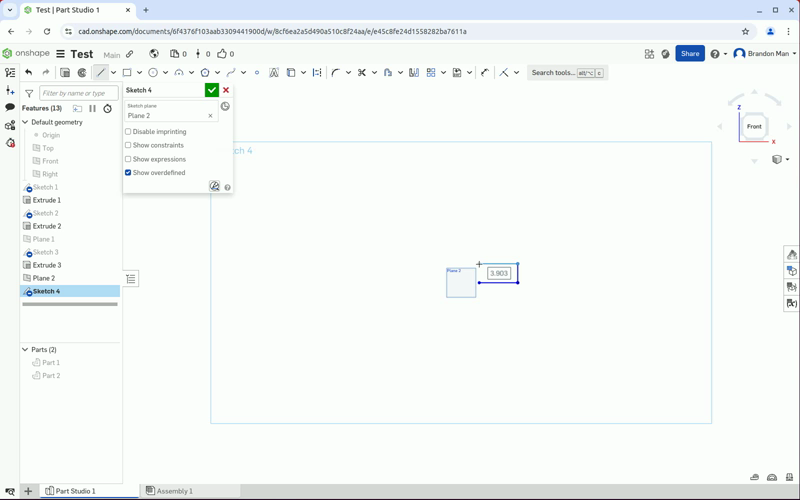
mouse_move(509, 263)
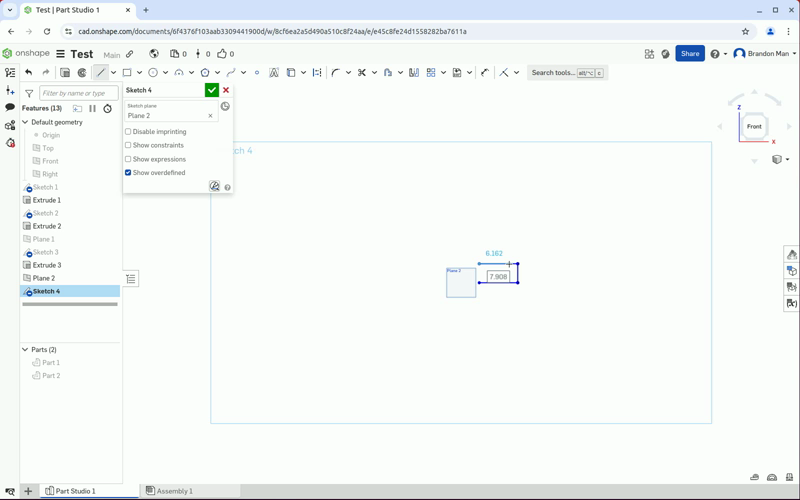
key_down(shift)
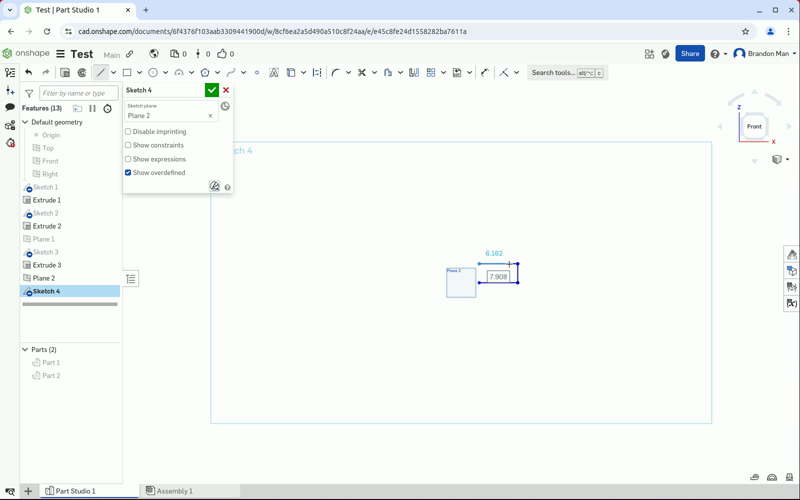
mouse_move(479, 282)
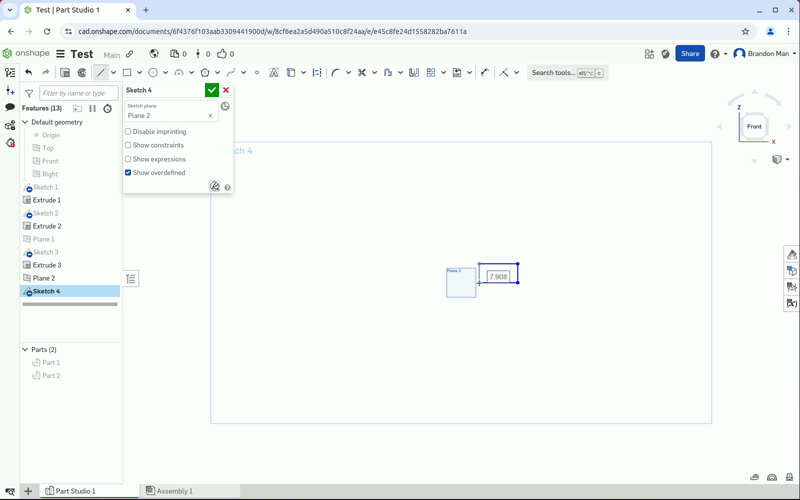
key_up(shift)
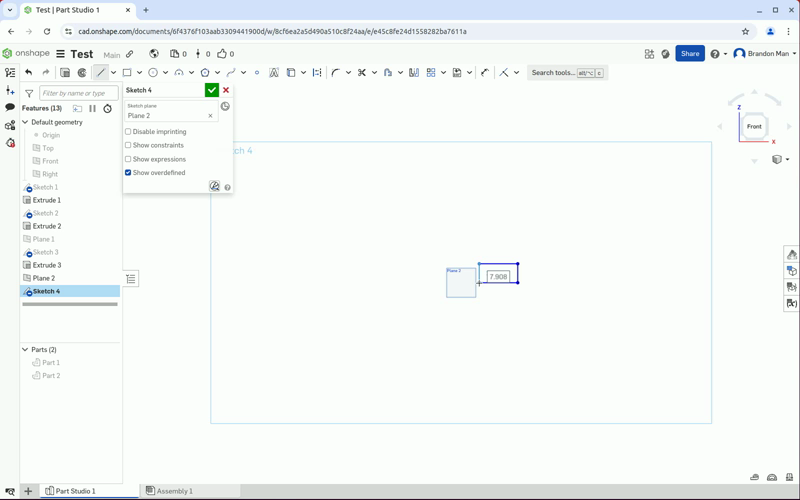
click(479, 282)
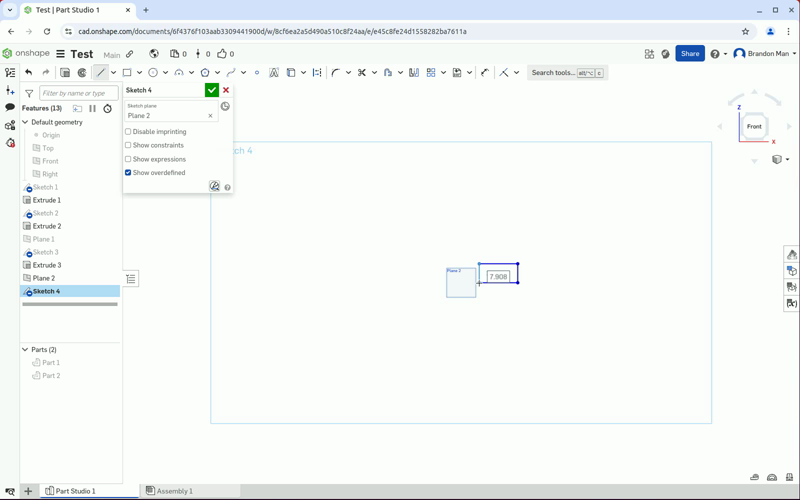
key(esc)
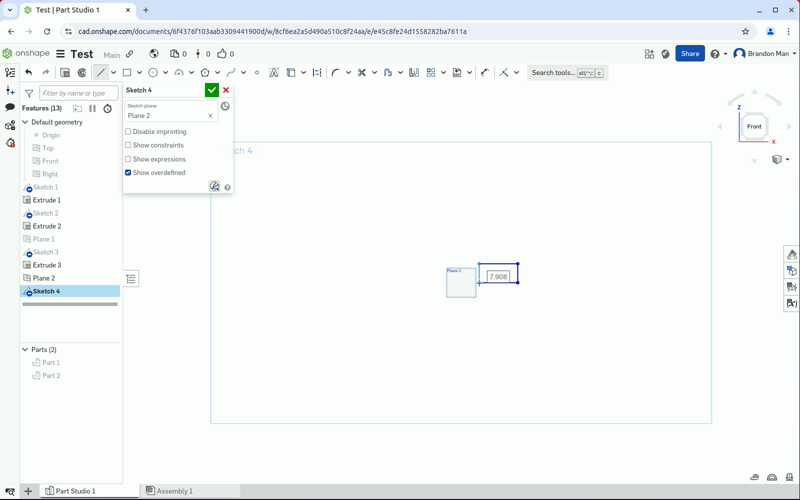
mouse_move(512, 265)
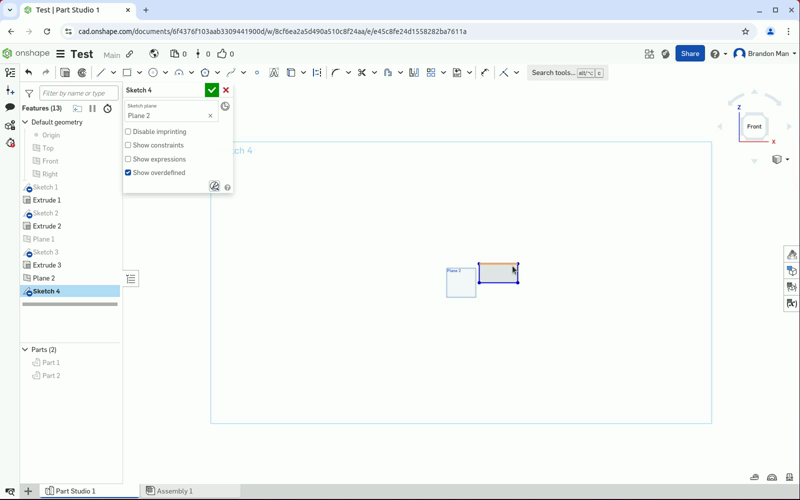
scroll(6)
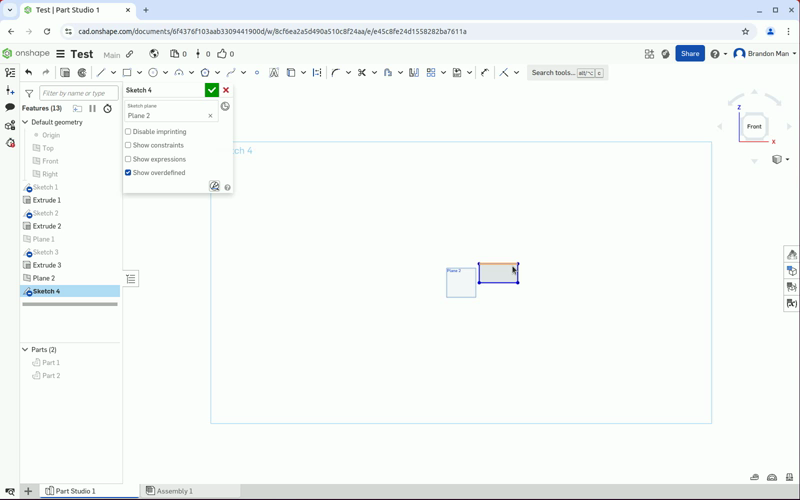
scroll(6)
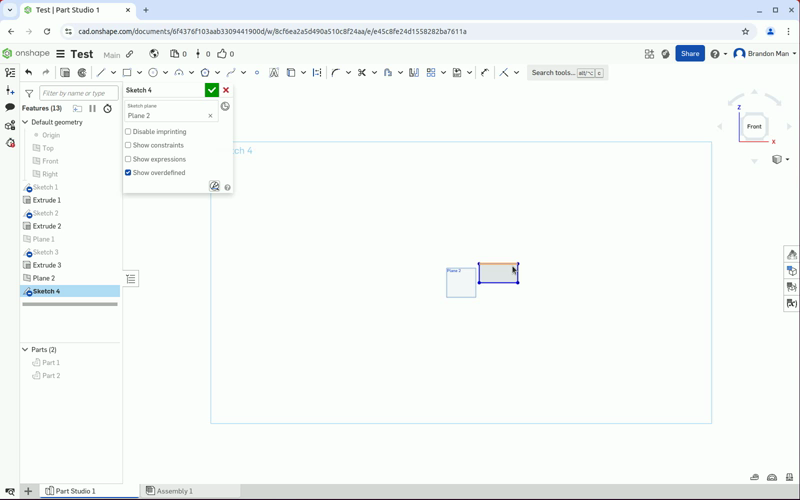
scroll(6)
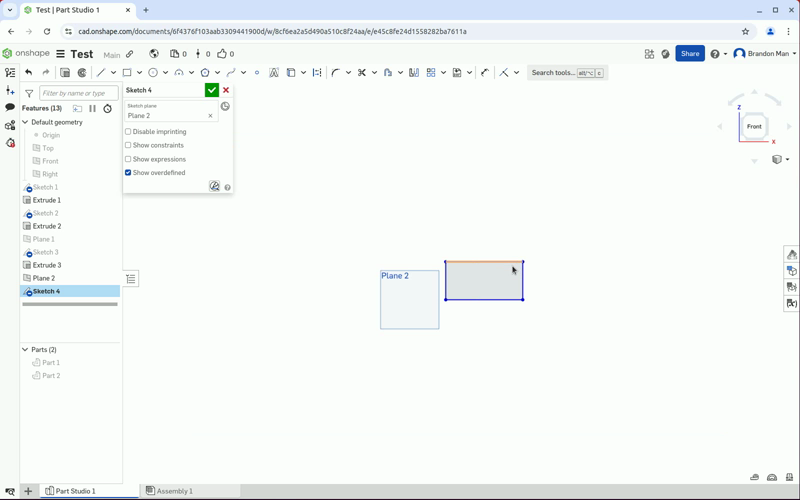
scroll(6)
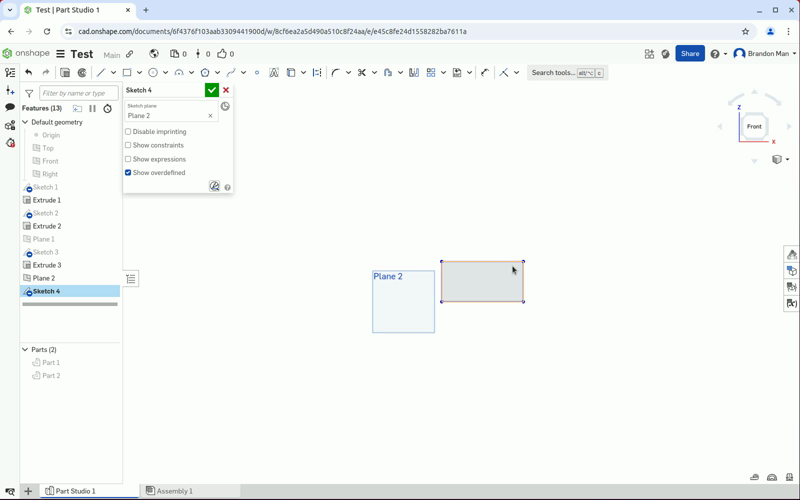
scroll(6)
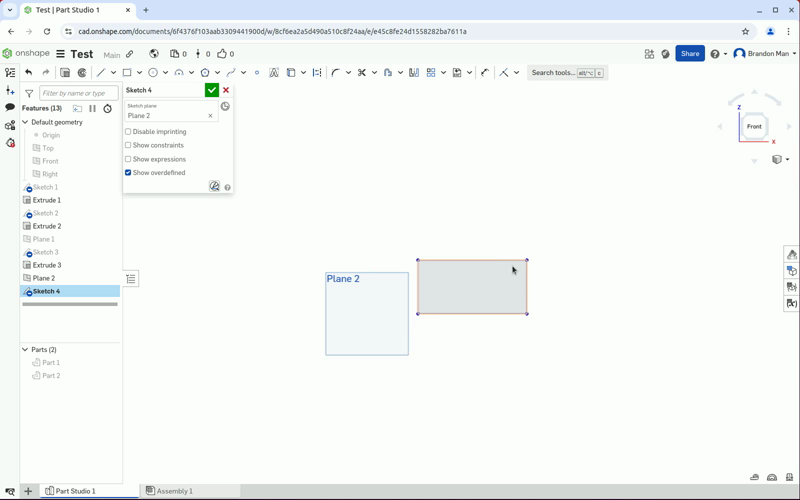
scroll(6)
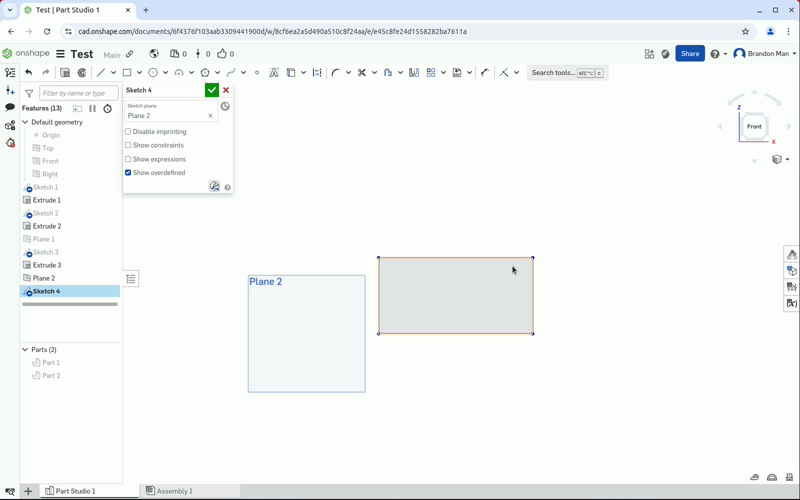
scroll(6)
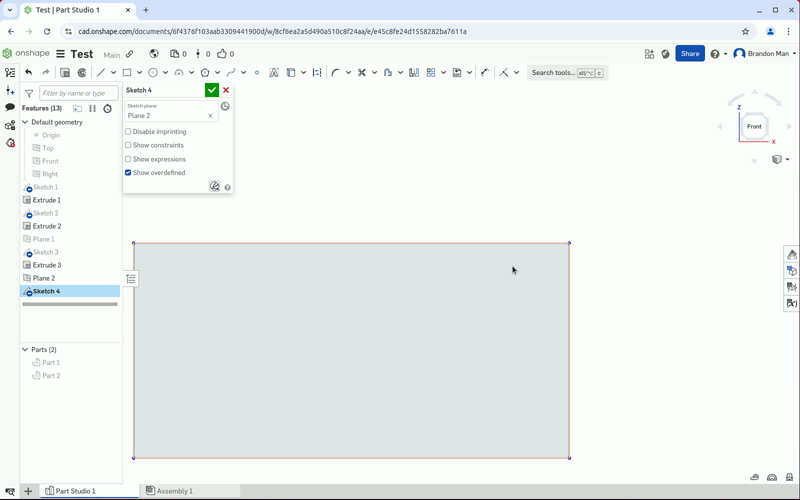
click(512, 265)
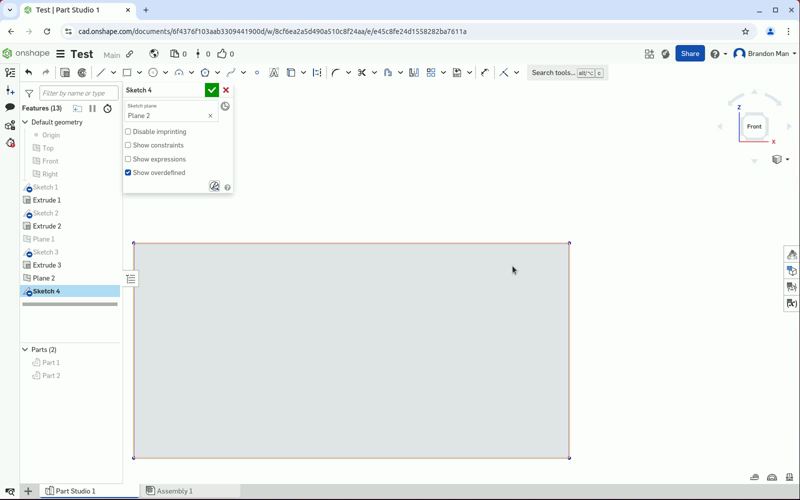
scroll(-6)
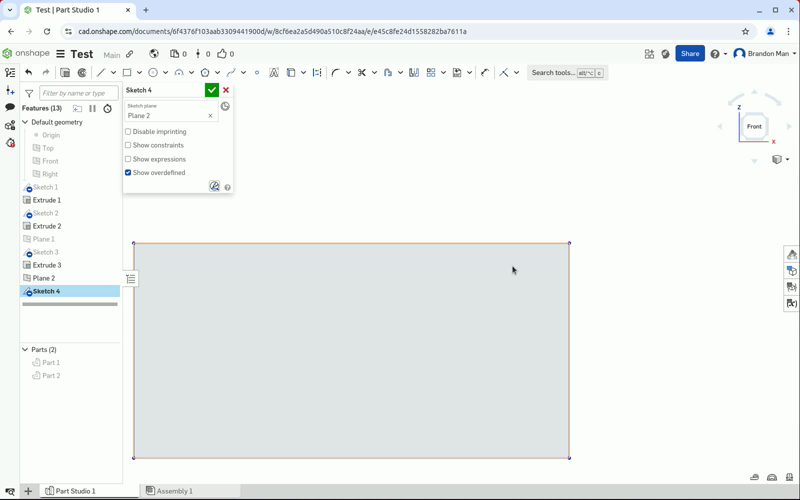
scroll(-6)
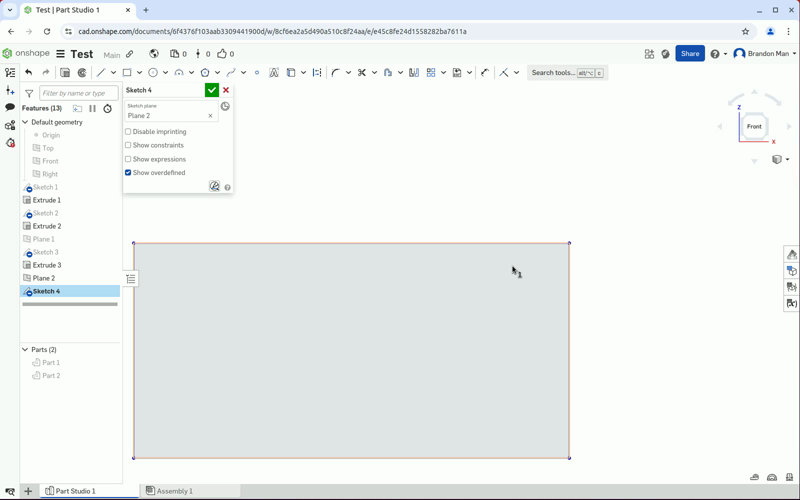
scroll(-6)
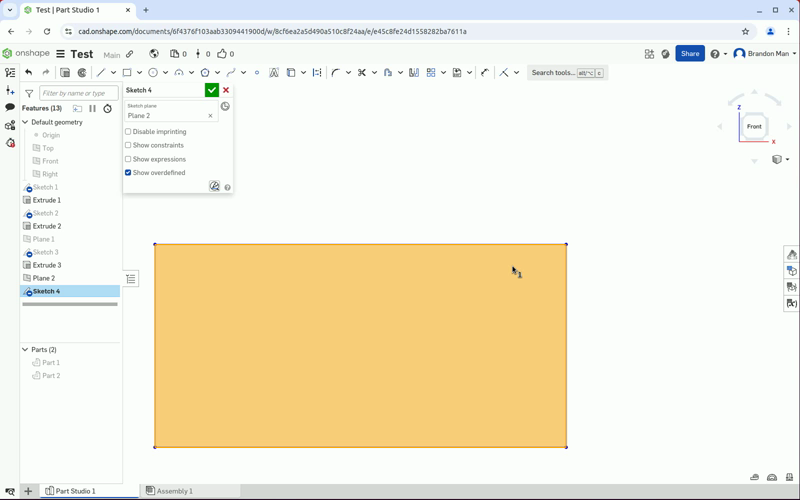
scroll(-6)
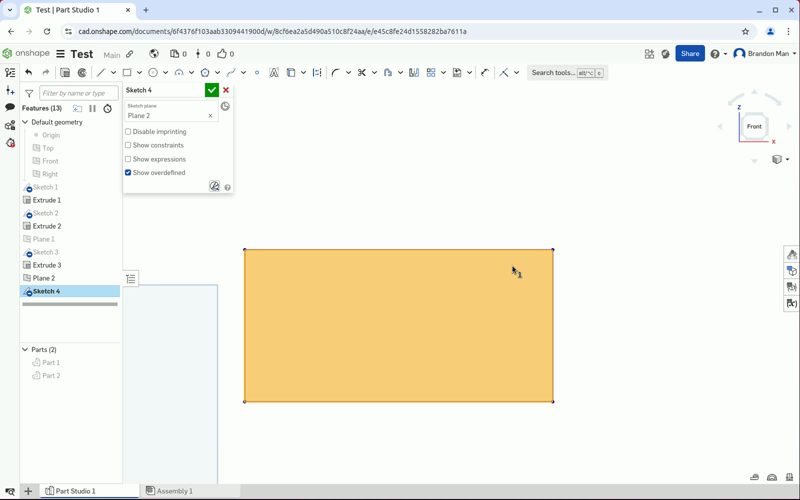
scroll(-6)
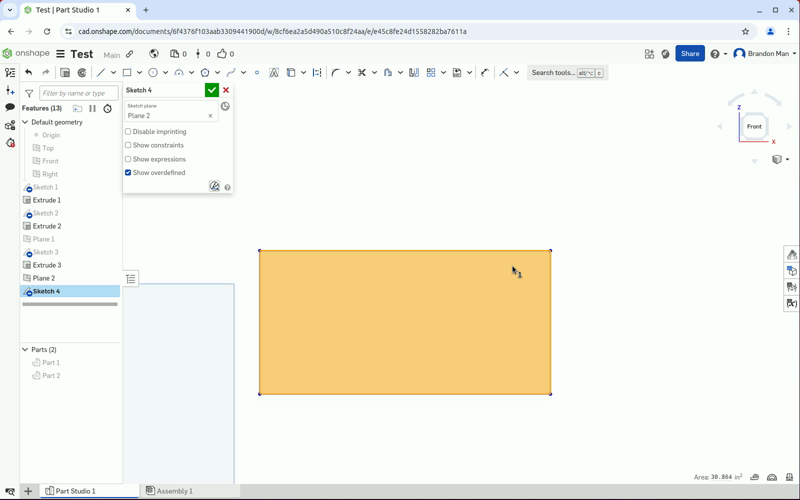
scroll(-6)
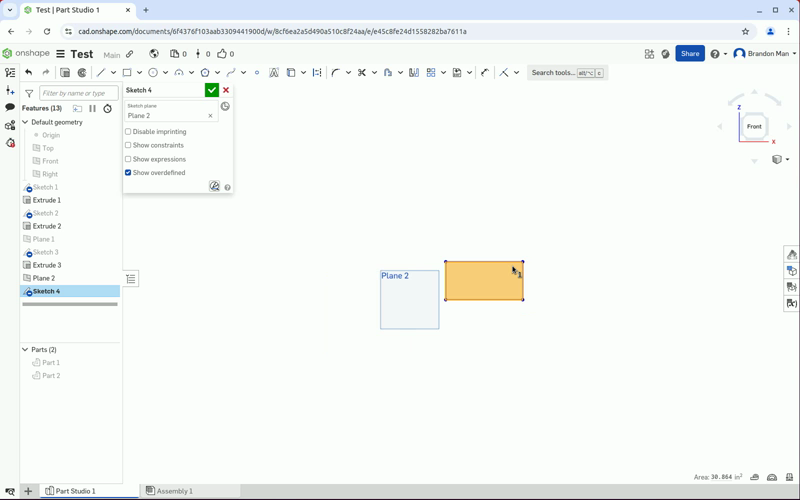
scroll(-6)
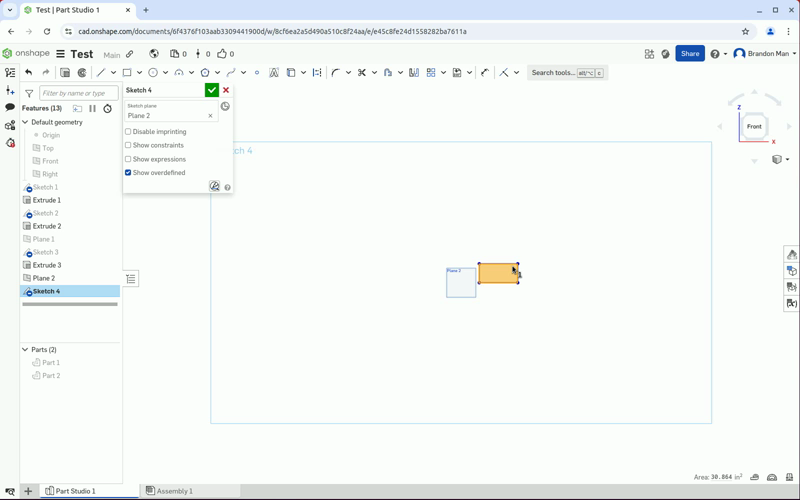
mouse_move(73, 352)
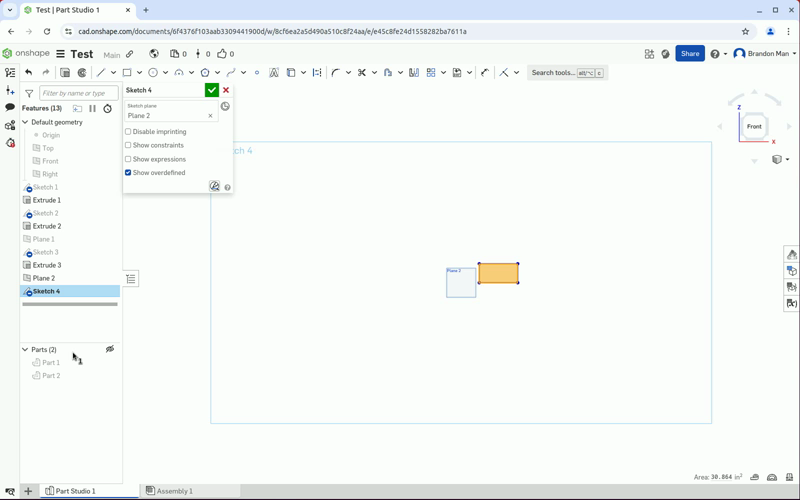
key(shift+y)
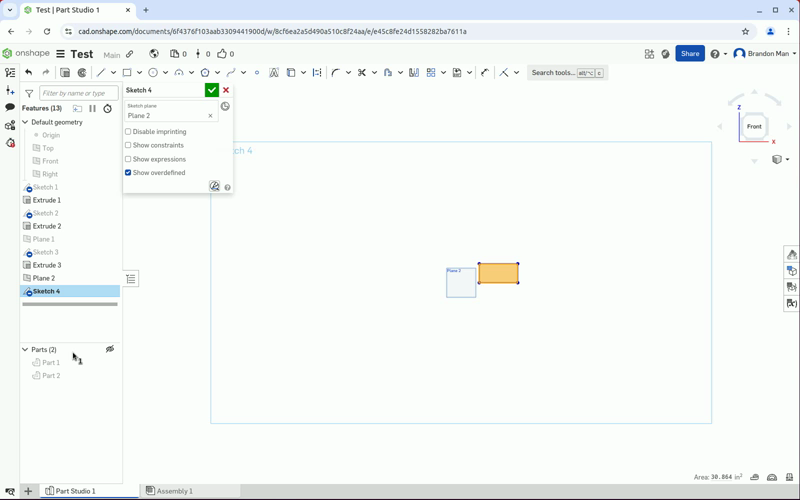
key(shift+e)
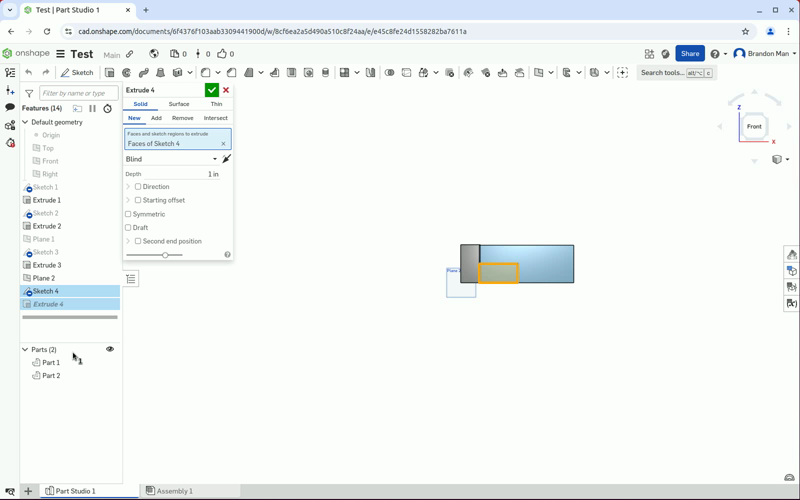
mouse_move(143, 106)
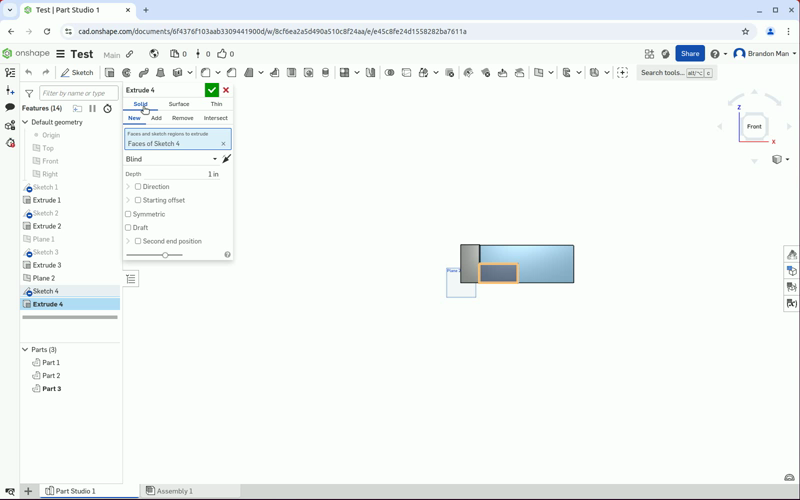
click(143, 106)
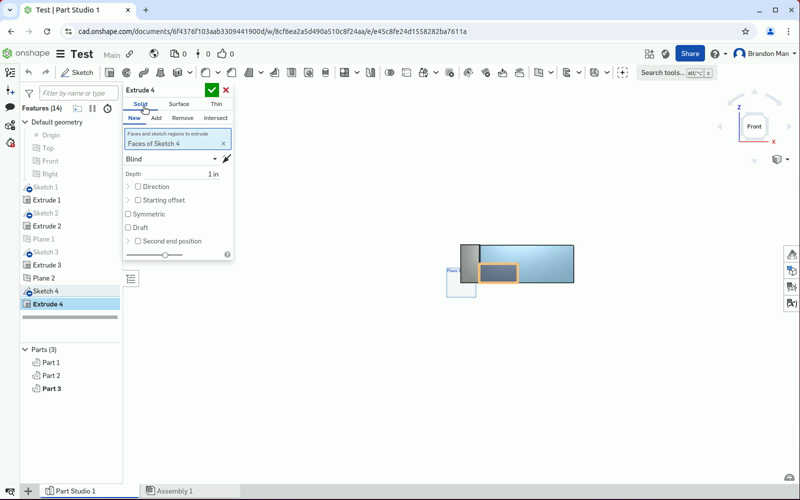
mouse_move(137, 120)
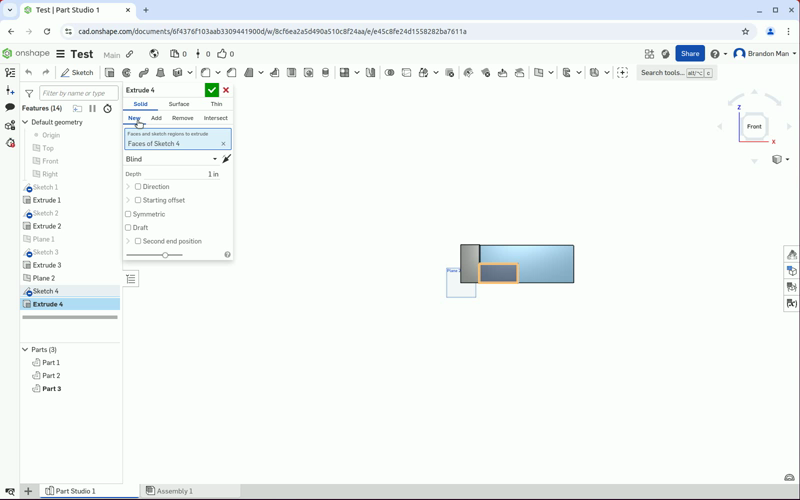
click(137, 120)
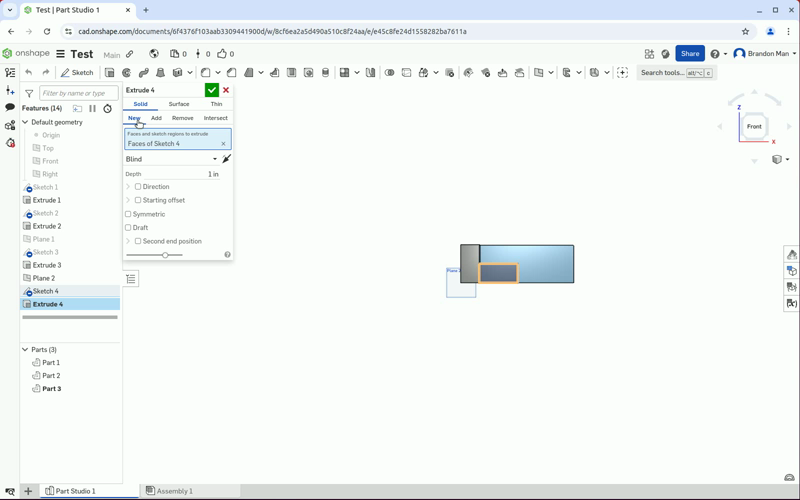
key(tab, 4)
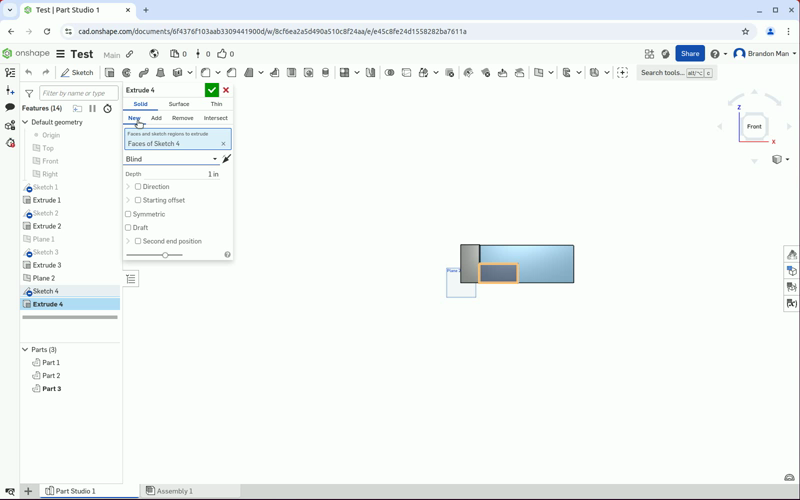
text(3.851)
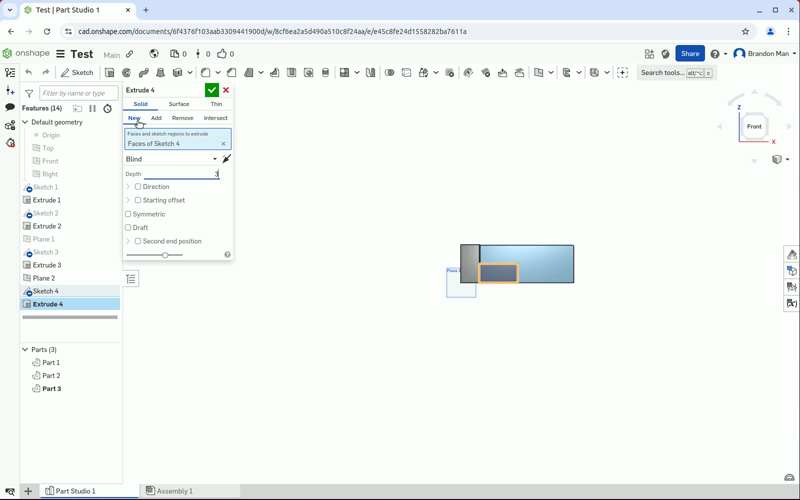
key(enter)
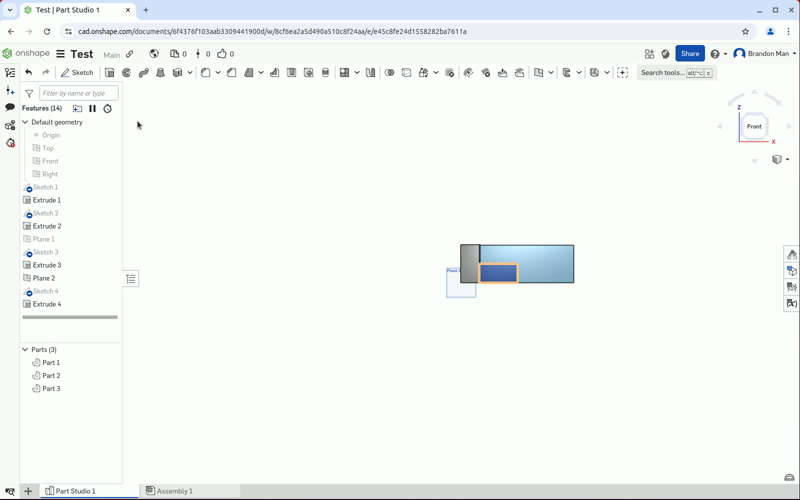
key(shift+h)
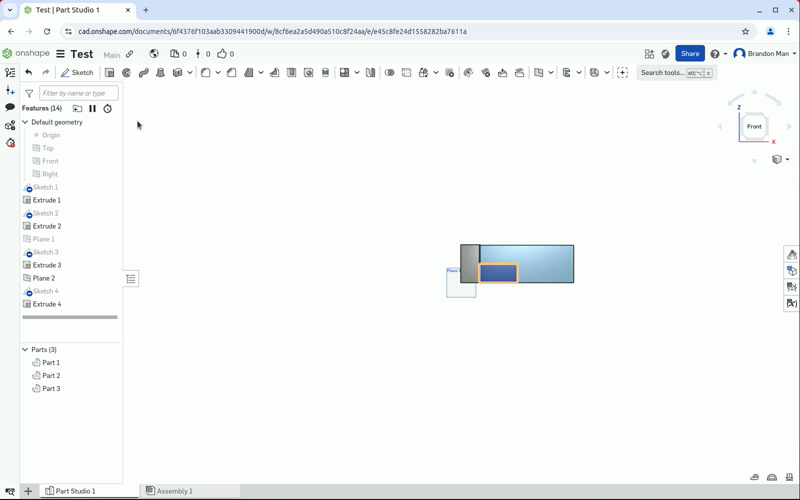
key(shift+h)
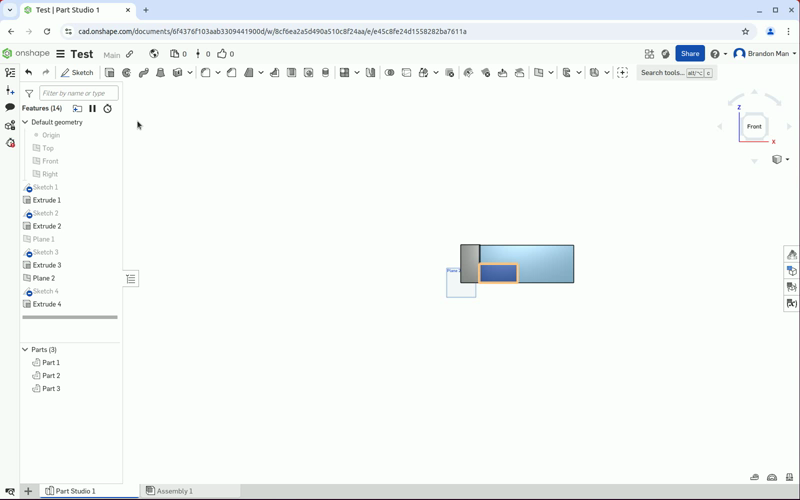
key(shift+7)
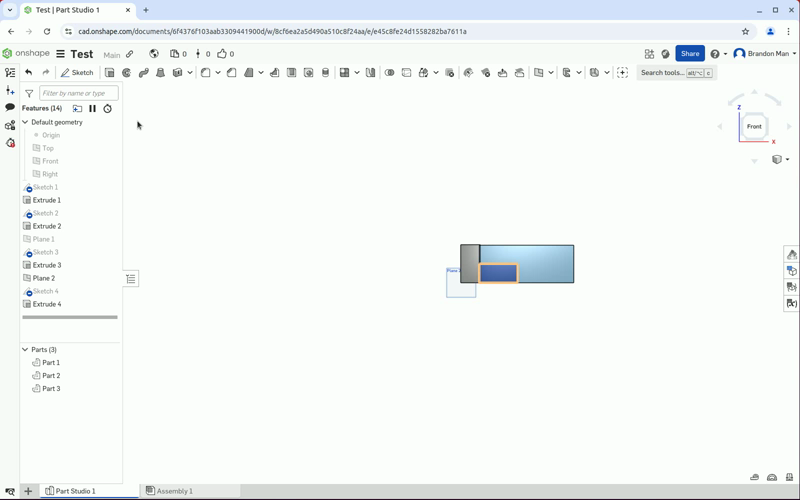
key(left, 2)
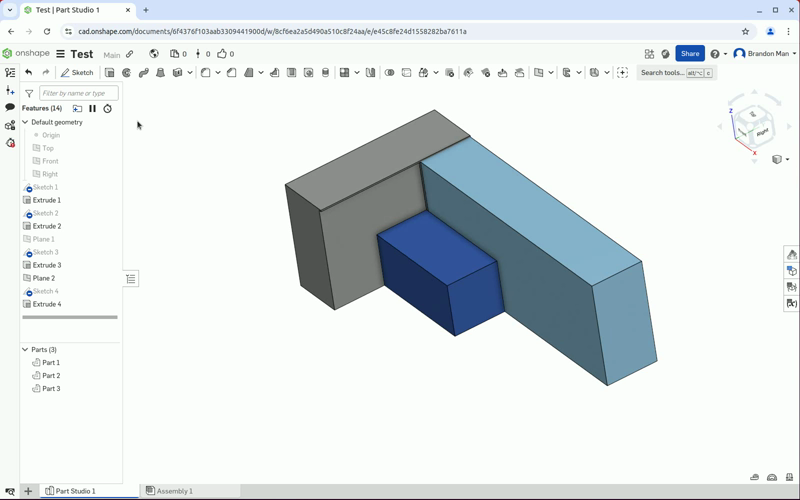
key(down, 2)
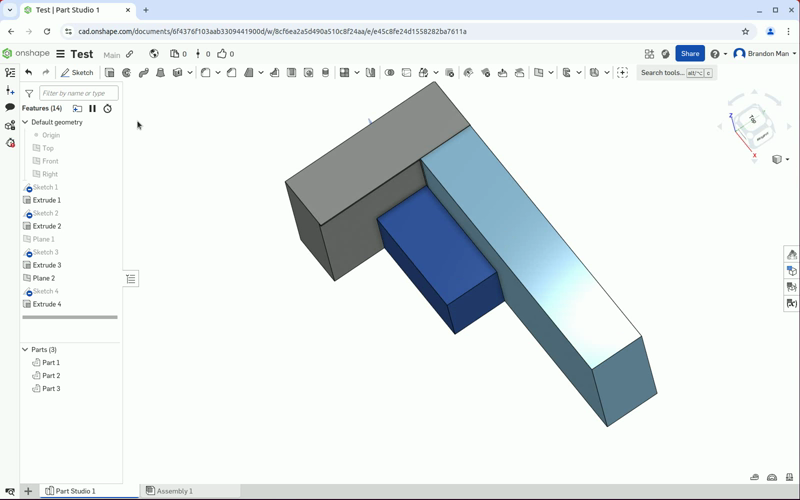
key(up, 2)
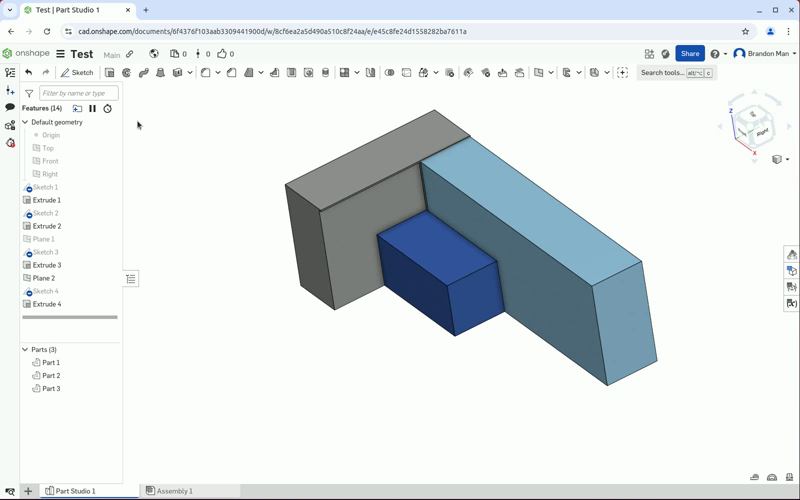
key(right, 2)
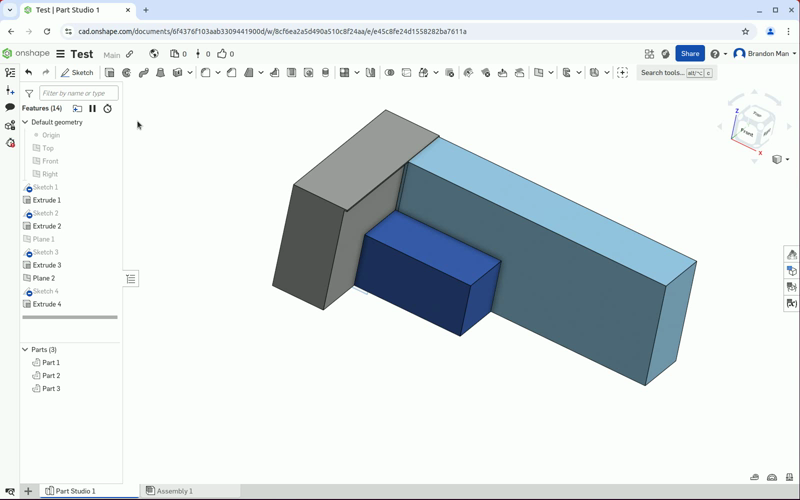
mouse_move(73, 189)
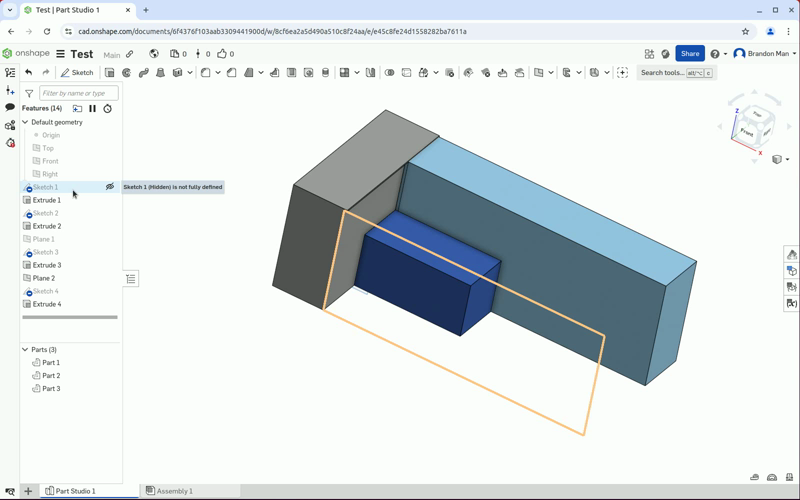
click(73, 189)